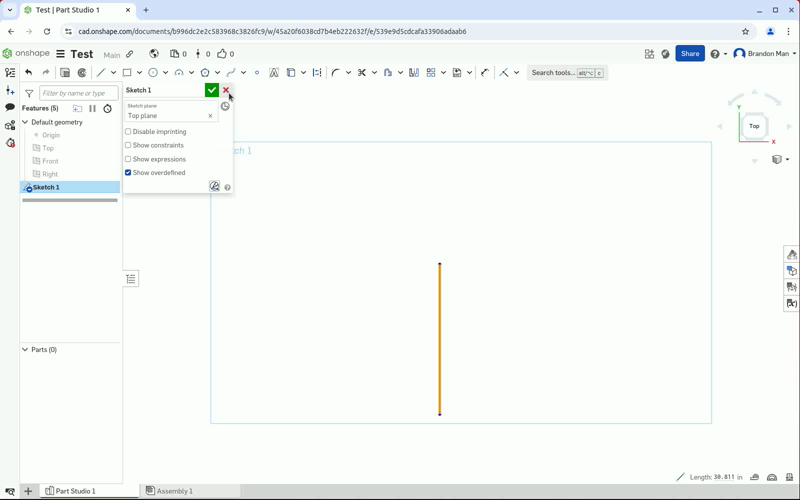
key(shift+h)
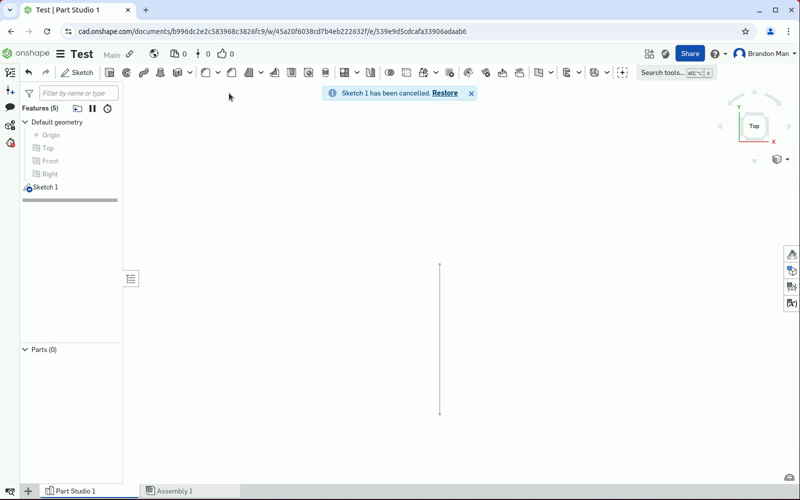
mouse_move(73, 352)
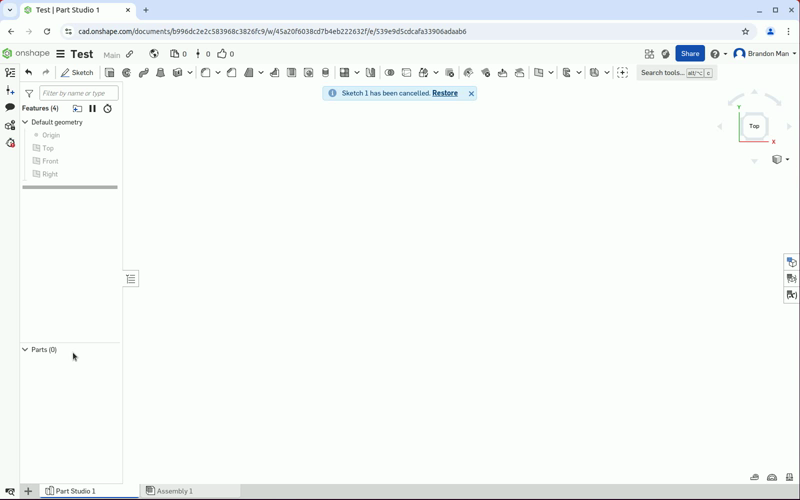
key(y)
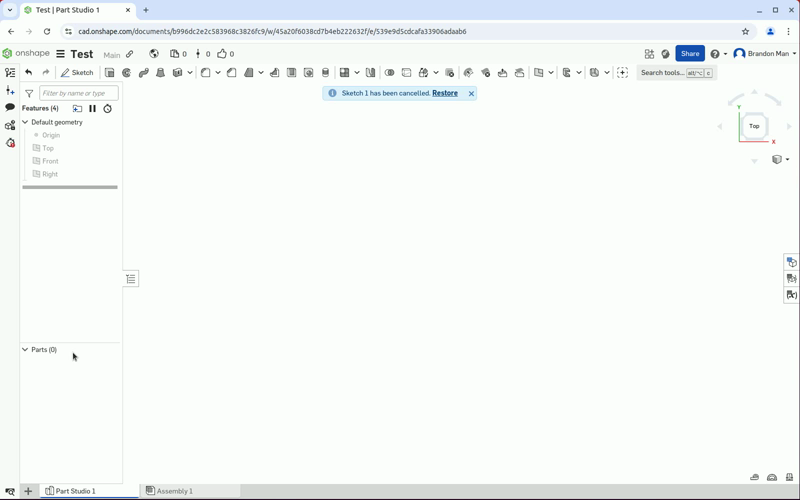
key(shift+p)
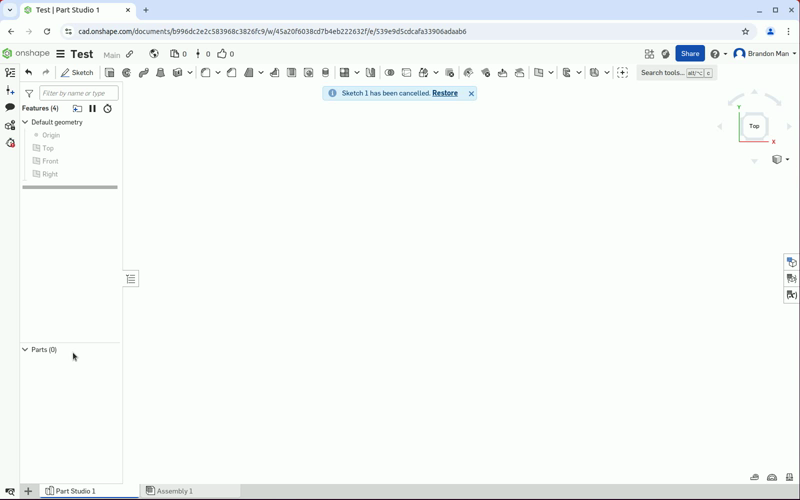
key(space)
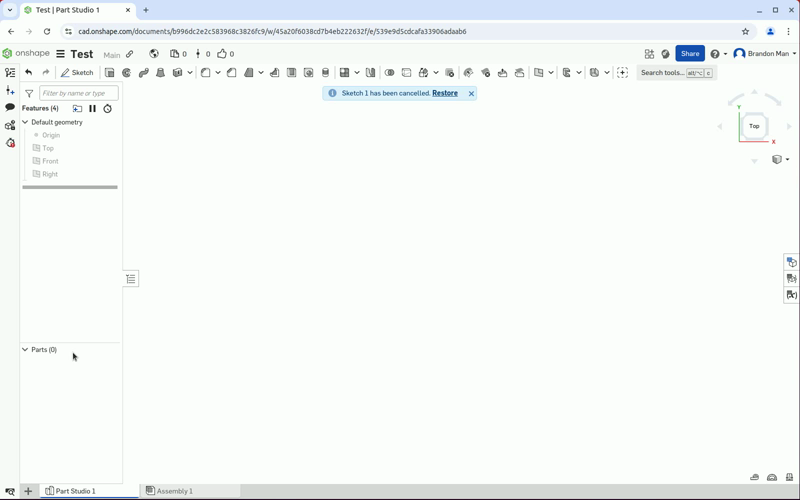
key_down(shift)
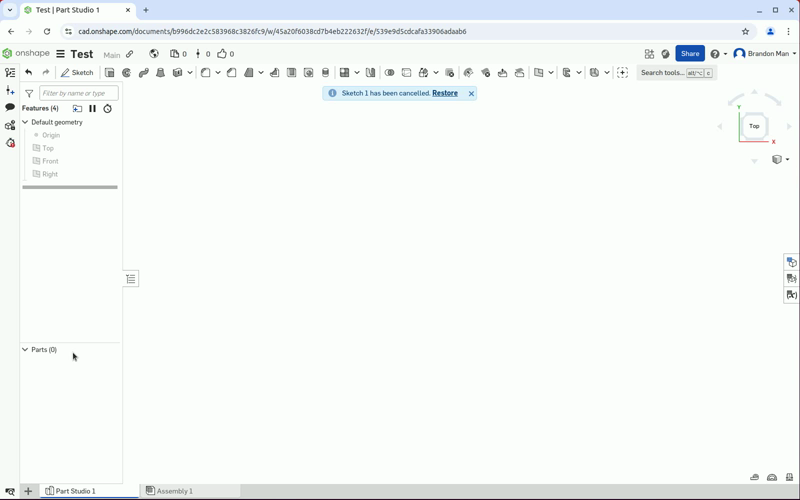
key(up)
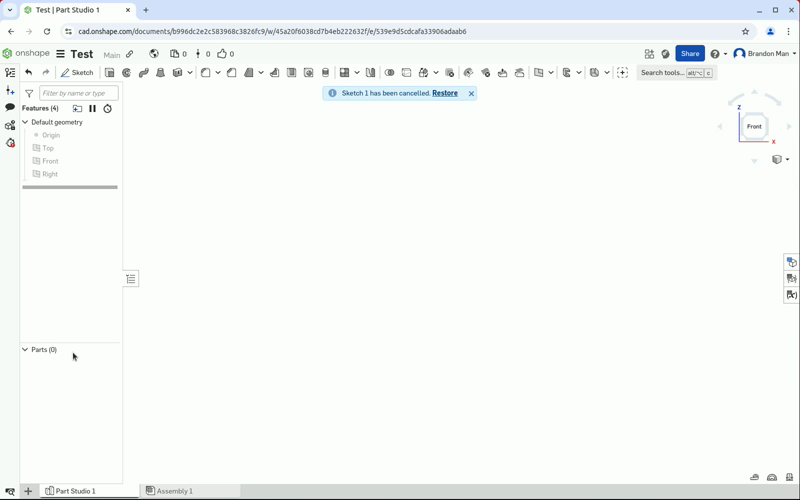
key_up(shift)
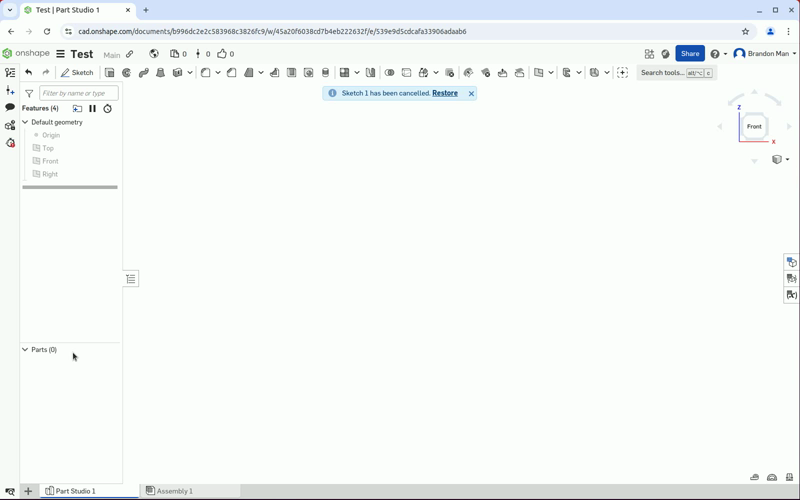
mouse_move(73, 352)
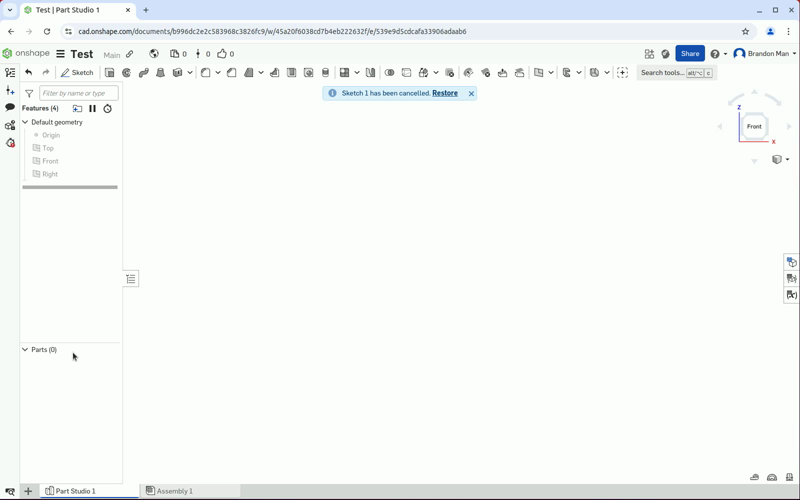
key(shift+y)
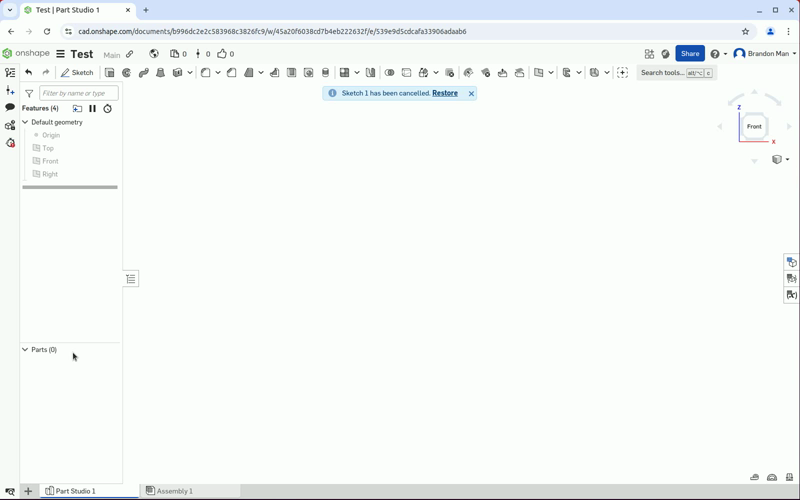
key(shift+s)
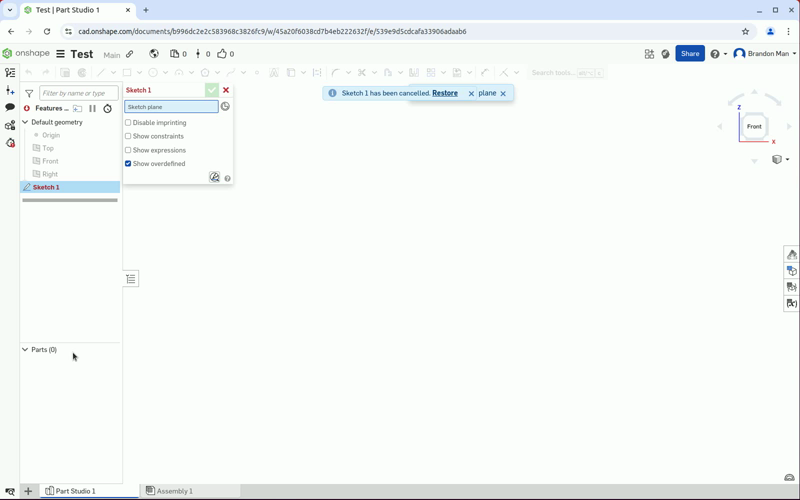
mouse_move(73, 163)
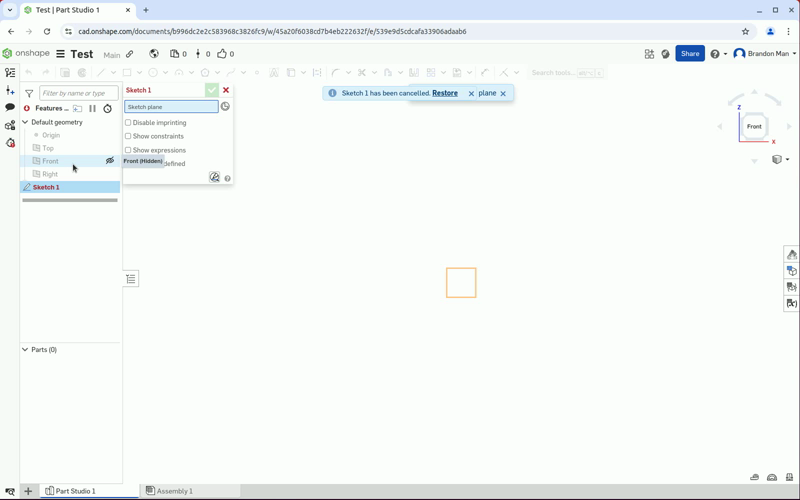
click(73, 163)
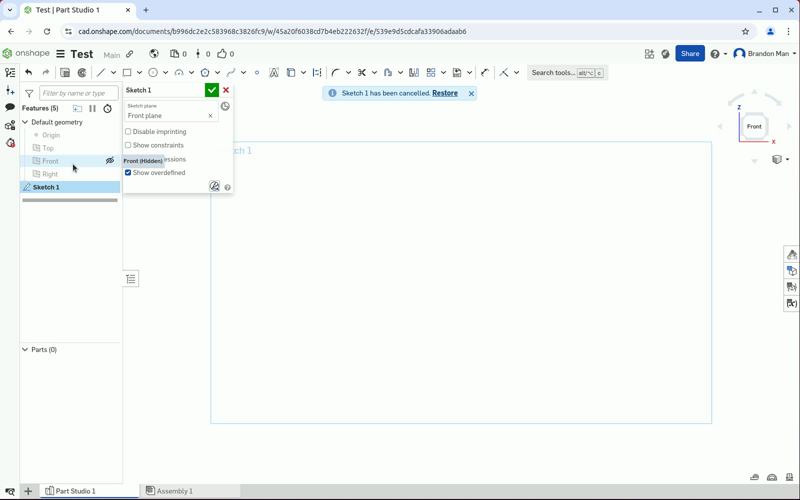
mouse_move(73, 352)
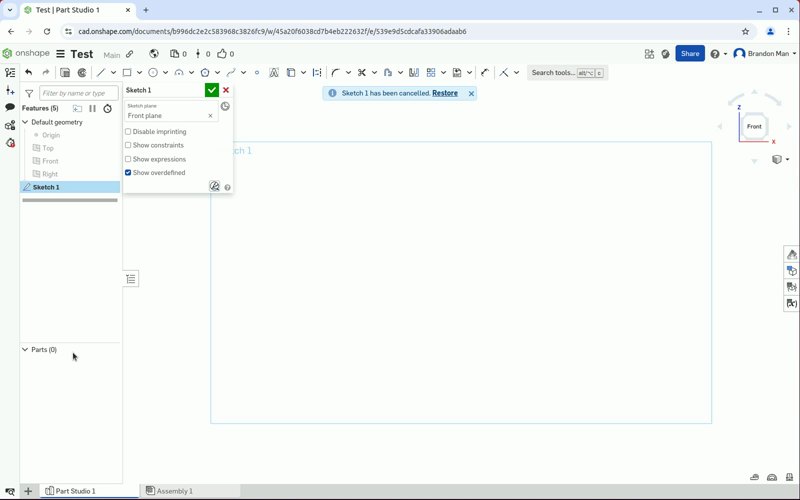
key(y)
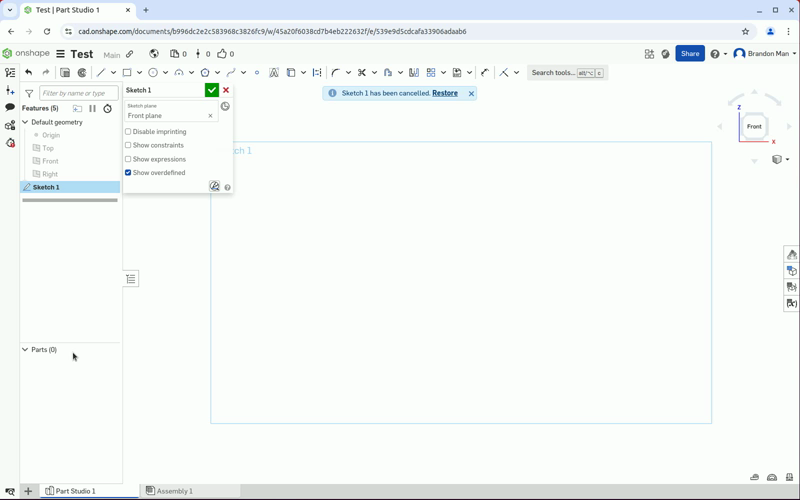
key(c)
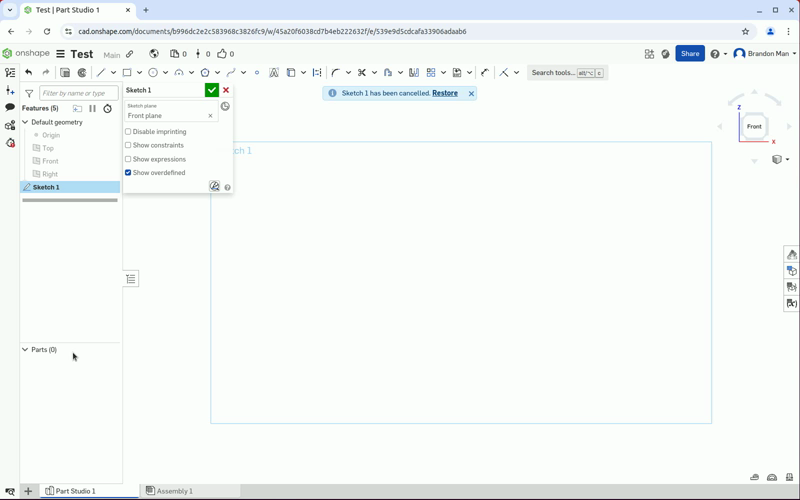
key_down(shift)
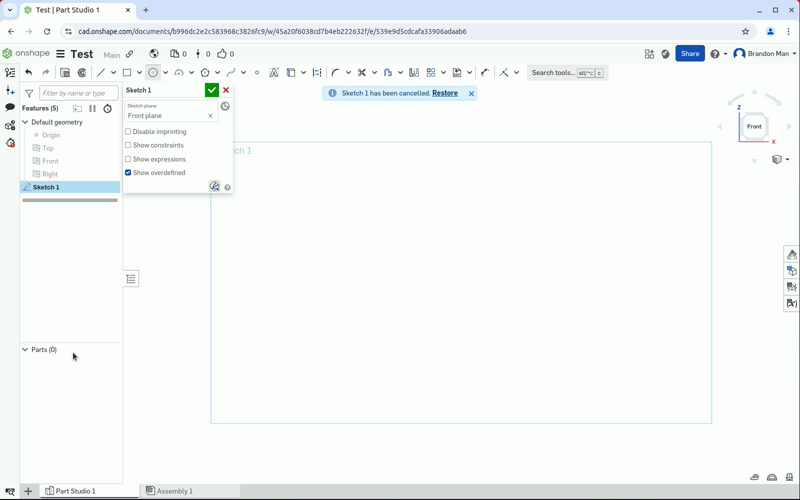
mouse_move(461, 282)
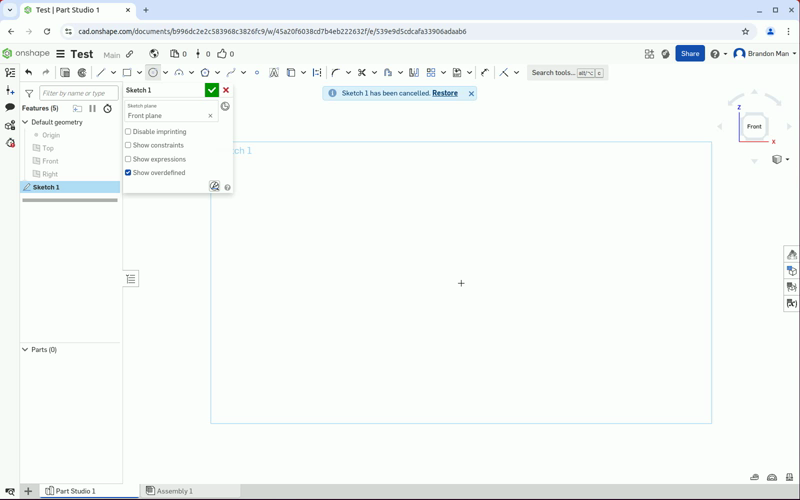
click(461, 282)
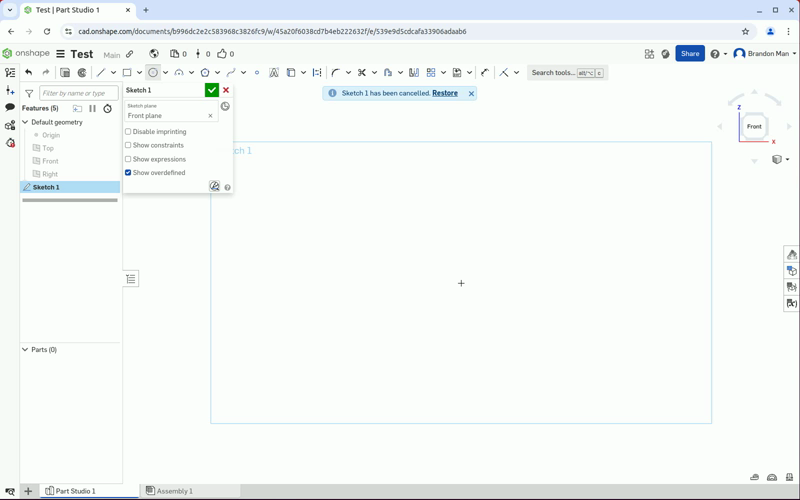
key_up(shift)
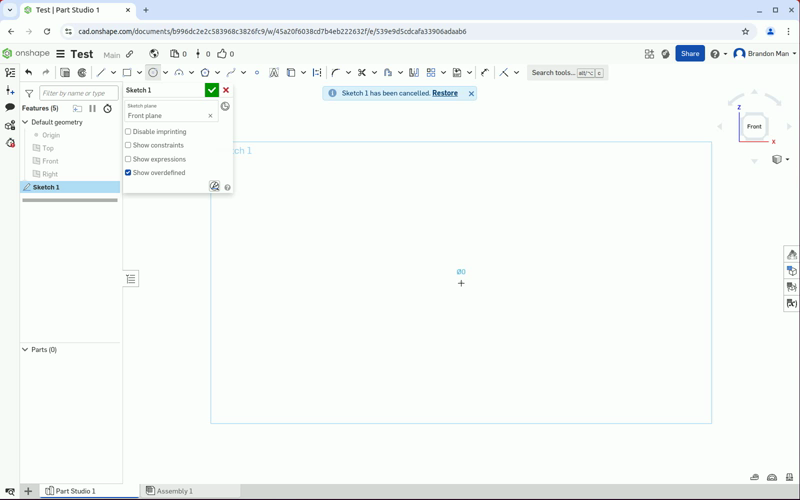
mouse_move(574, 282)
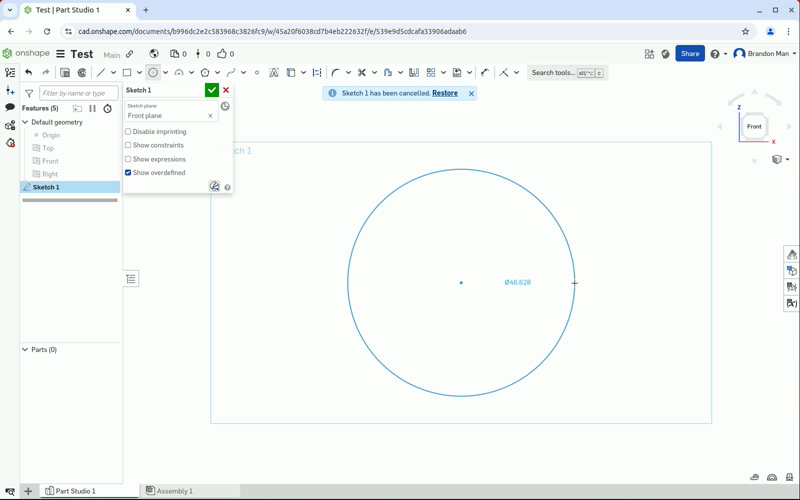
click(574, 282)
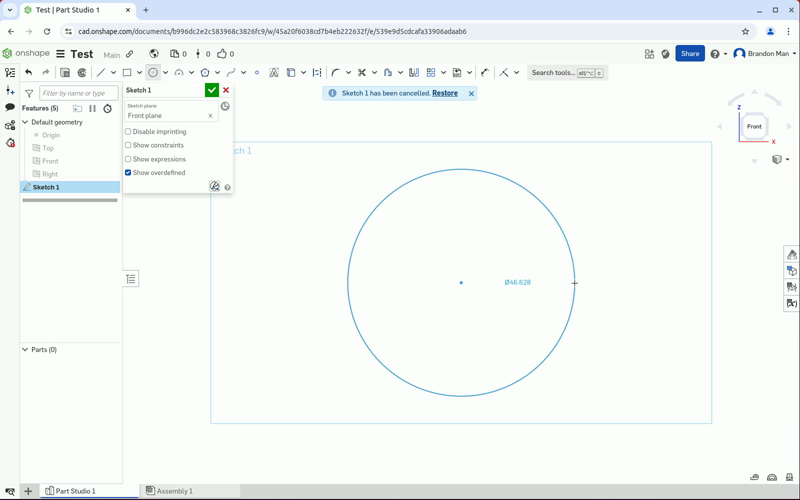
key(esc)
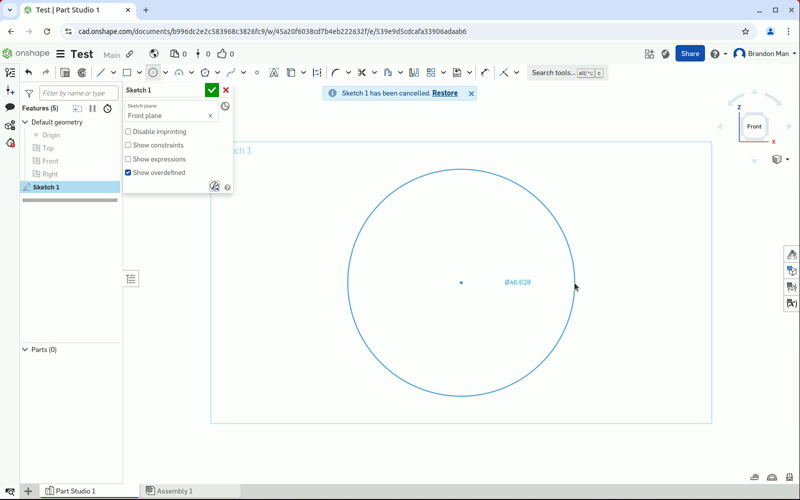
mouse_move(503, 221)
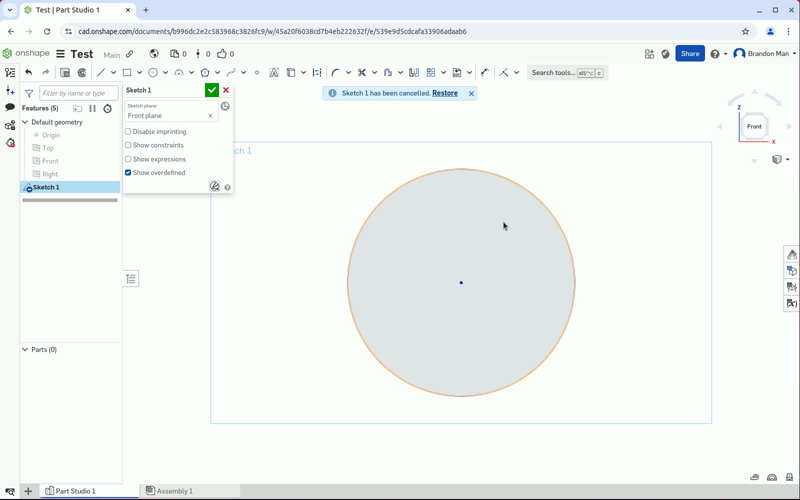
click(503, 221)
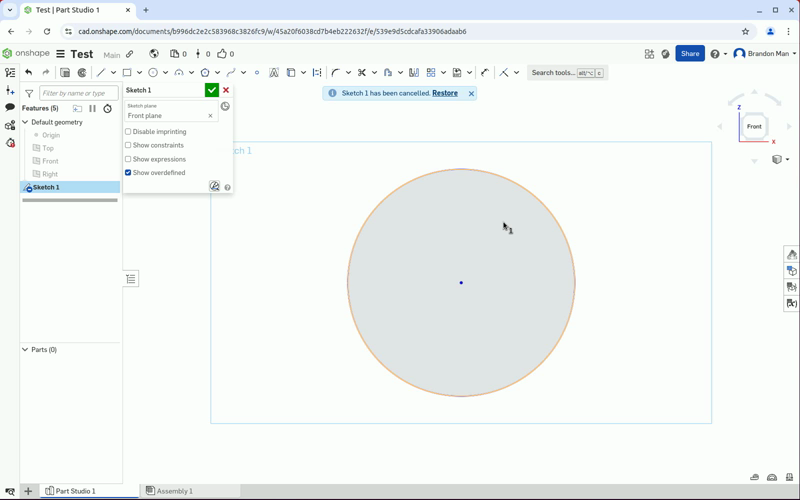
mouse_move(73, 352)
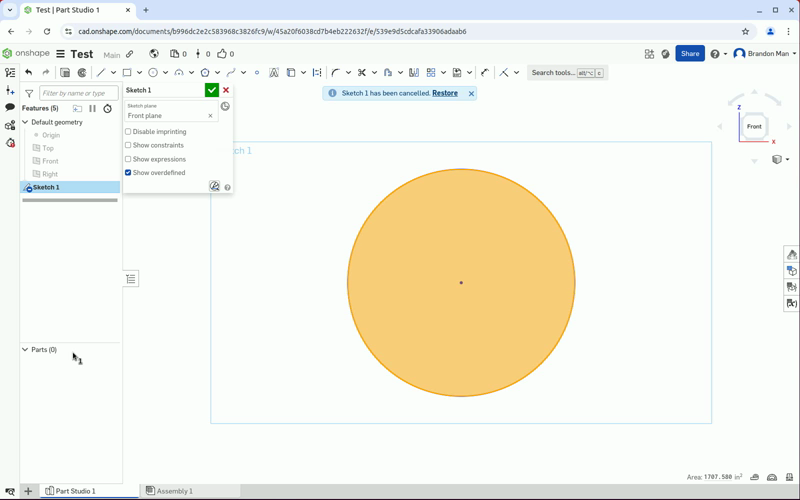
key(shift+y)
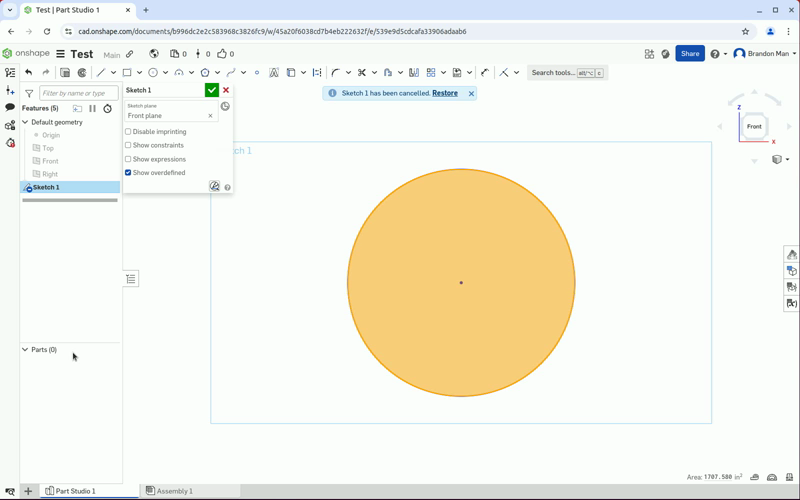
key(shift+e)
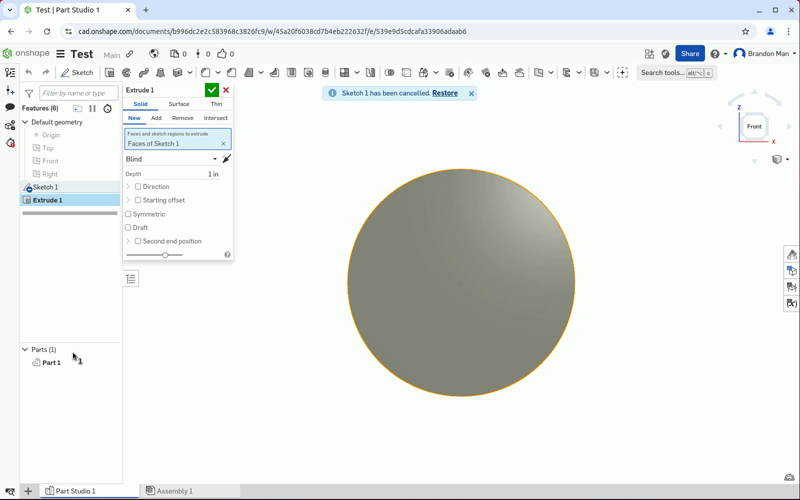
mouse_move(143, 106)
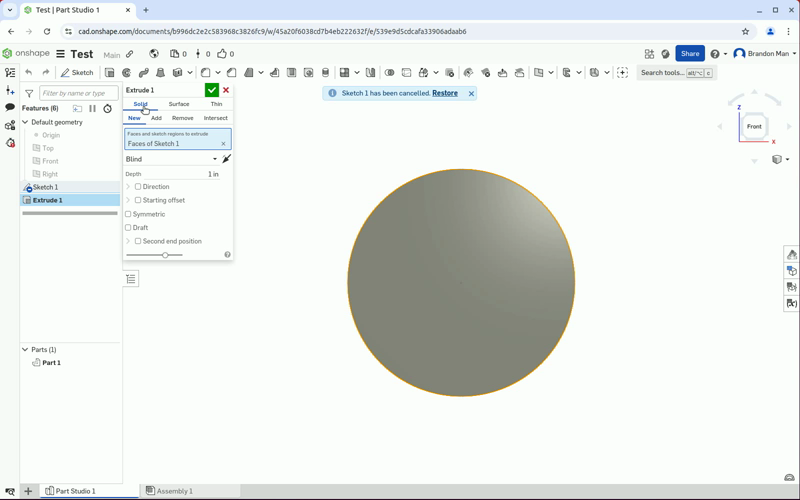
click(143, 106)
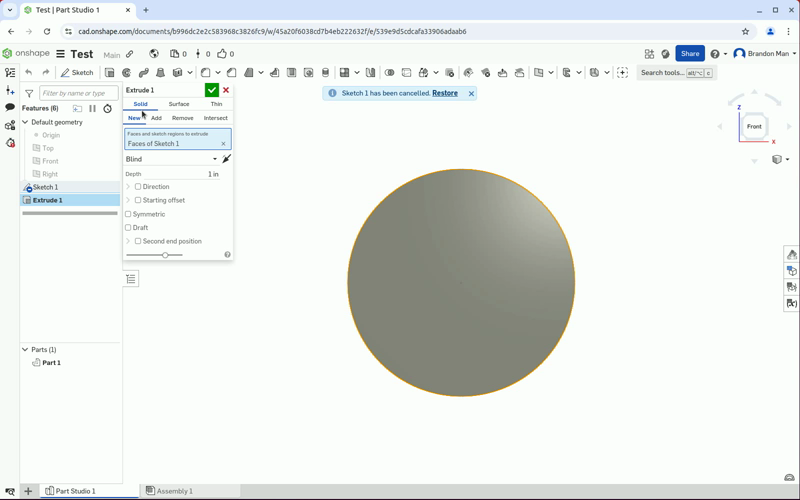
mouse_move(137, 120)
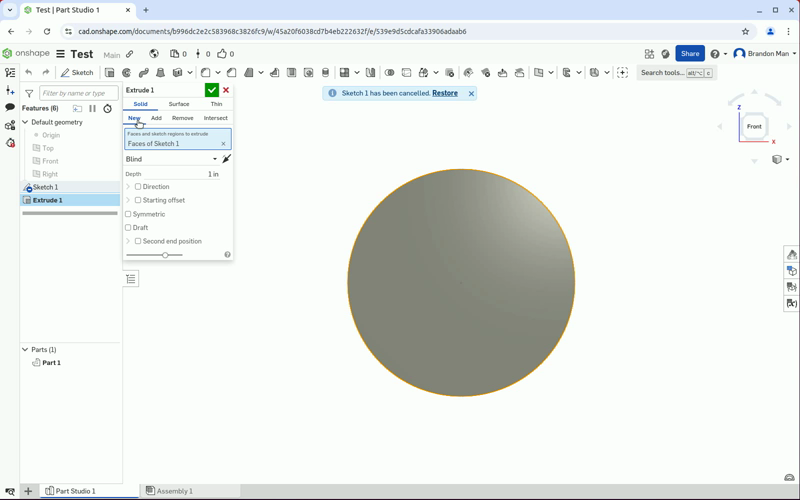
click(137, 120)
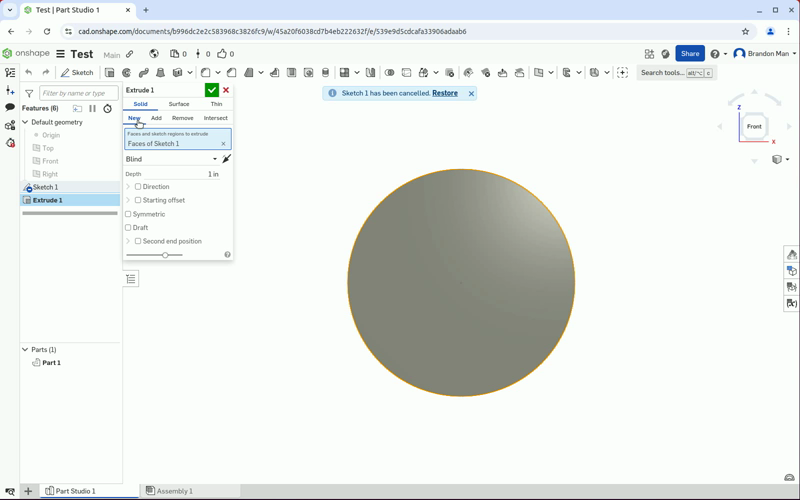
key(tab, 4)
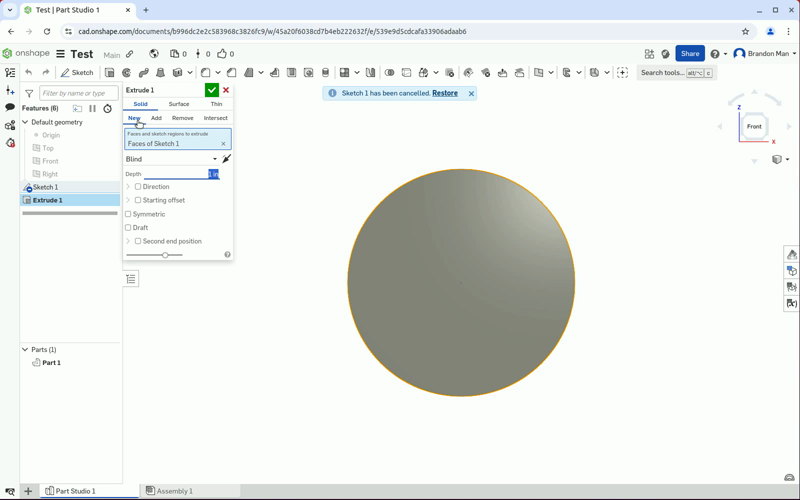
text(10.832)
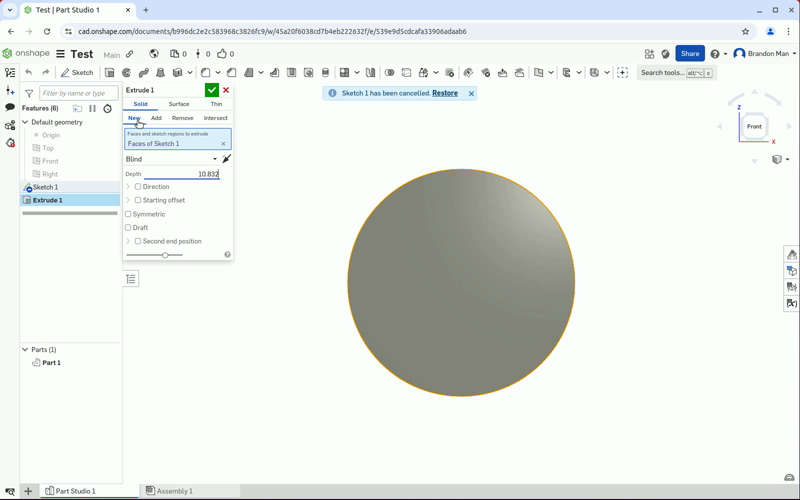
key(enter)
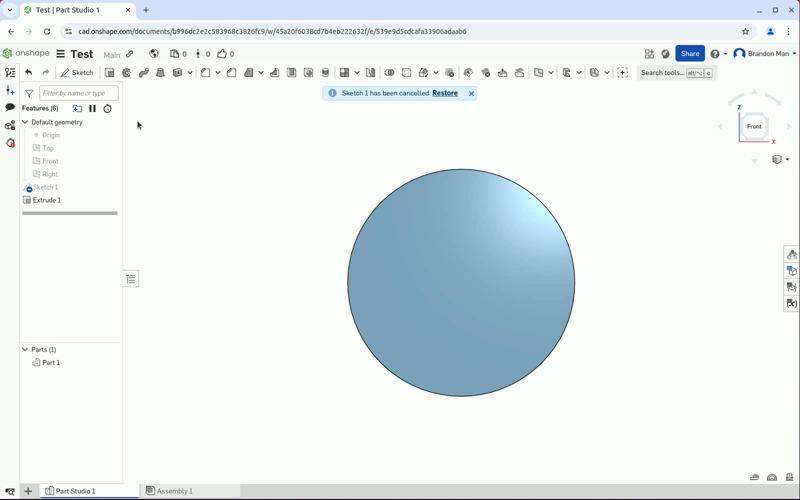
key(shift+h)
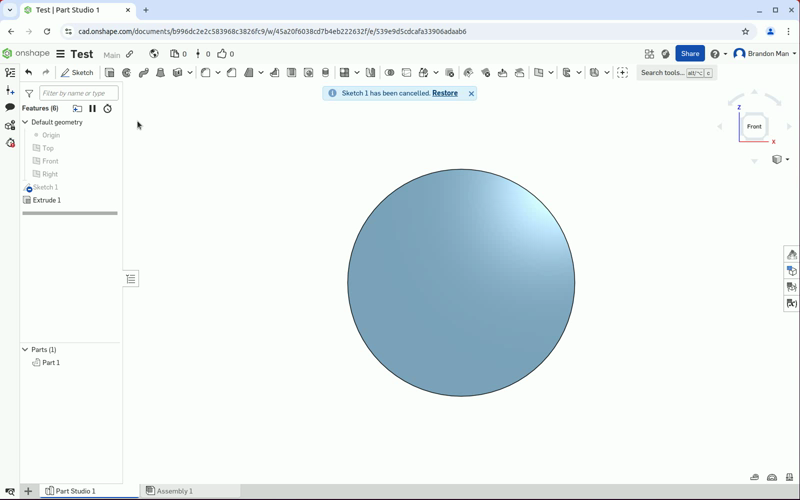
key(shift+h)
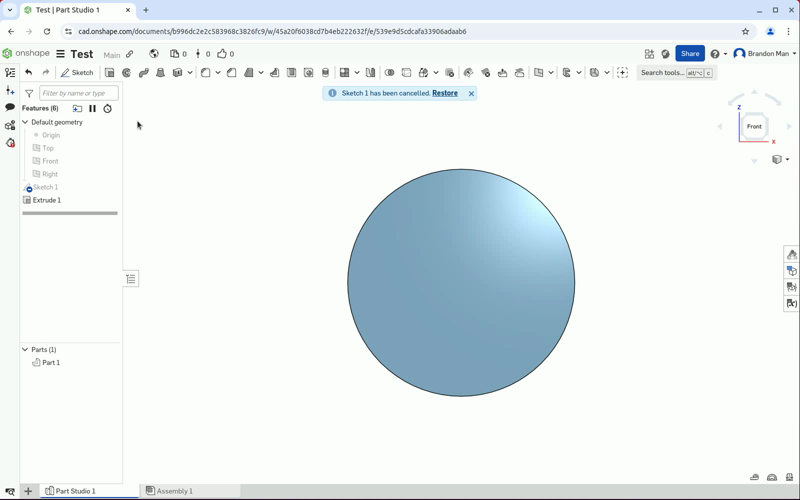
mouse_move(73, 189)
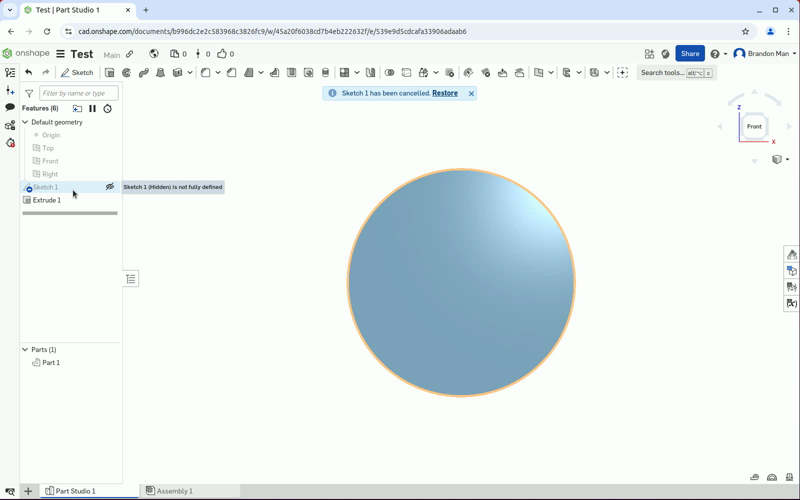
click(73, 189)
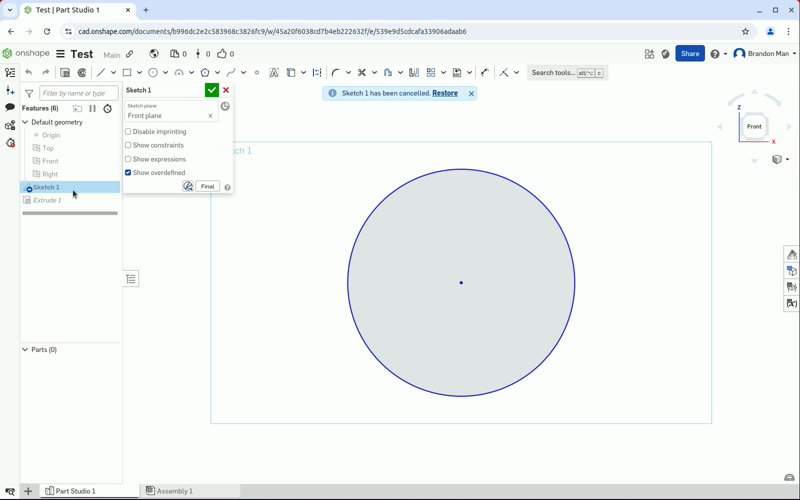
mouse_move(229, 92)
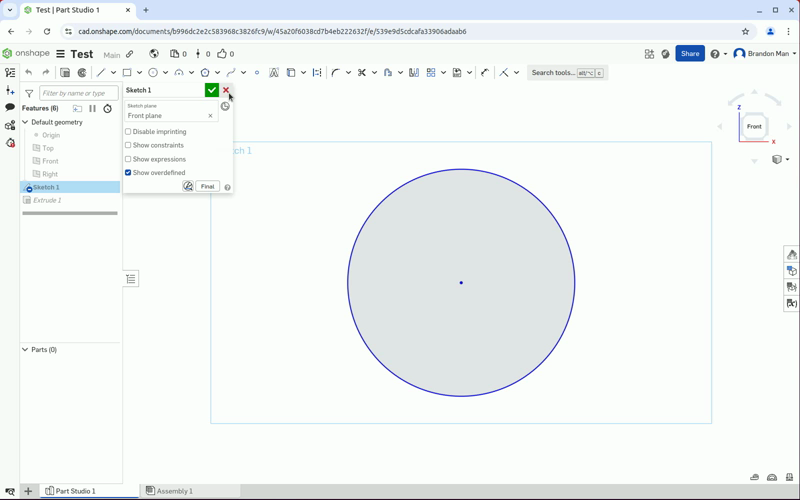
click(229, 92)
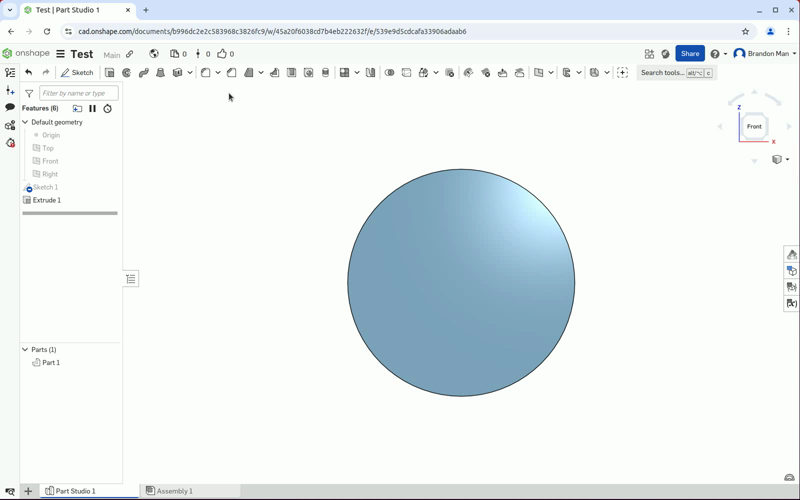
mouse_move(541, 75)
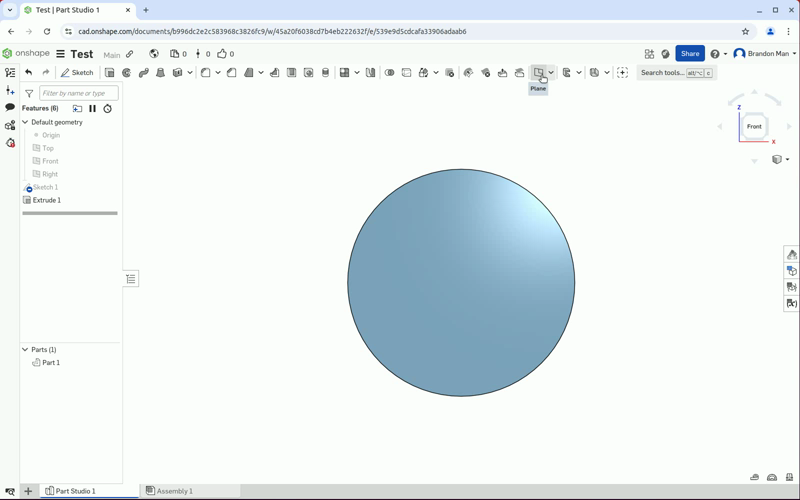
click(541, 75)
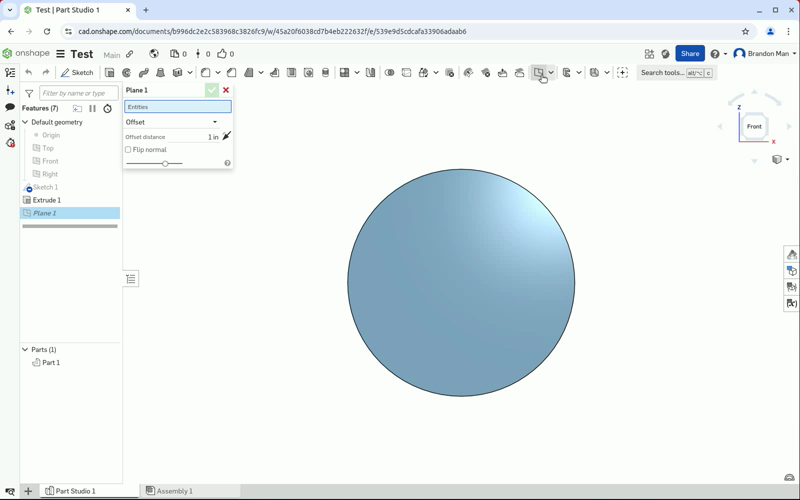
mouse_move(73, 163)
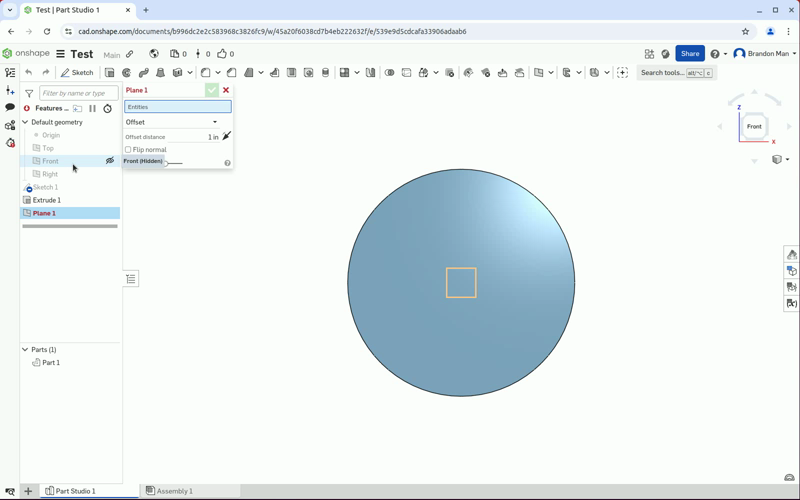
click(73, 163)
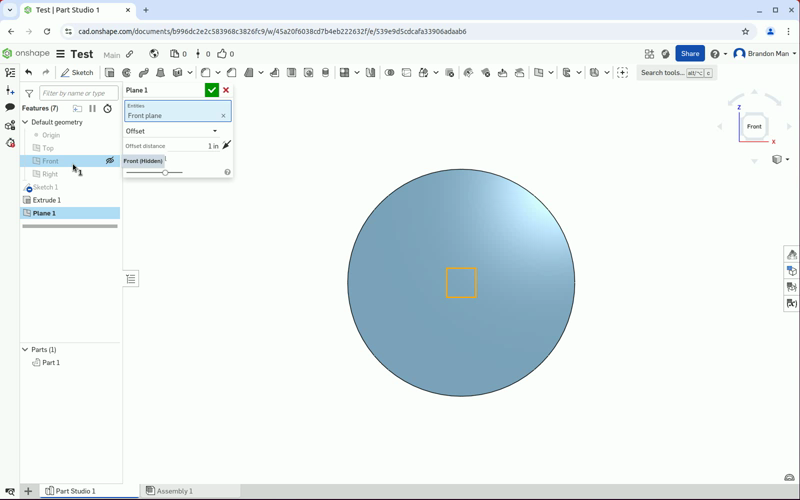
key(tab, 2)
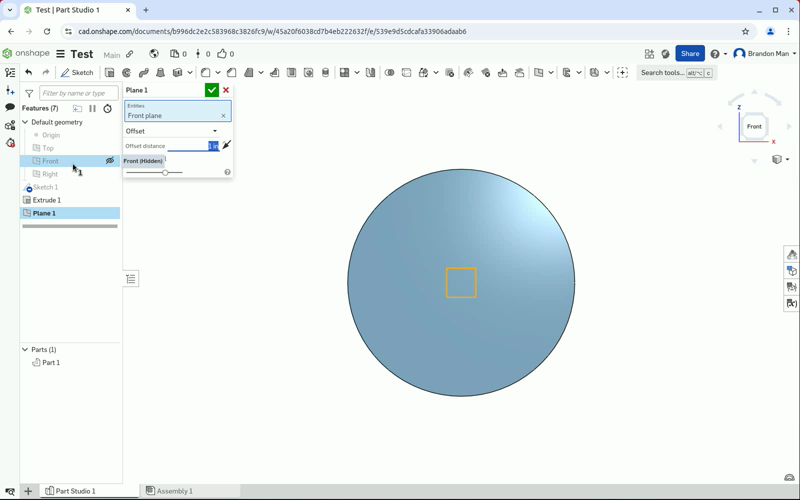
text(10.845)
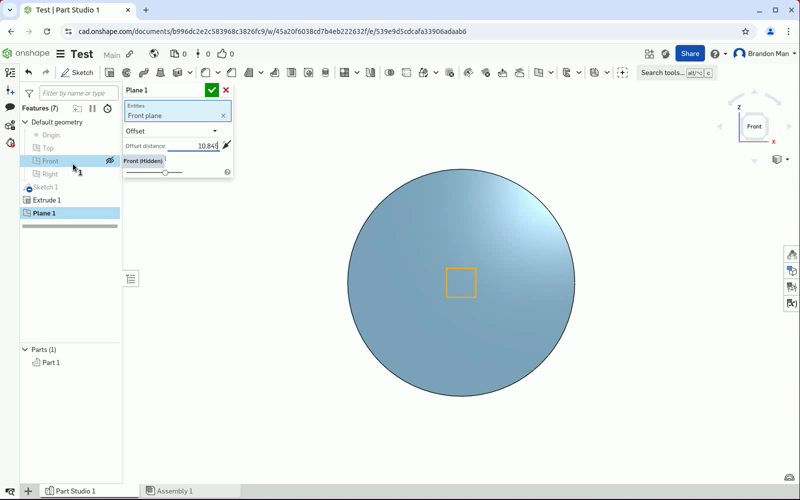
key(enter, 2)
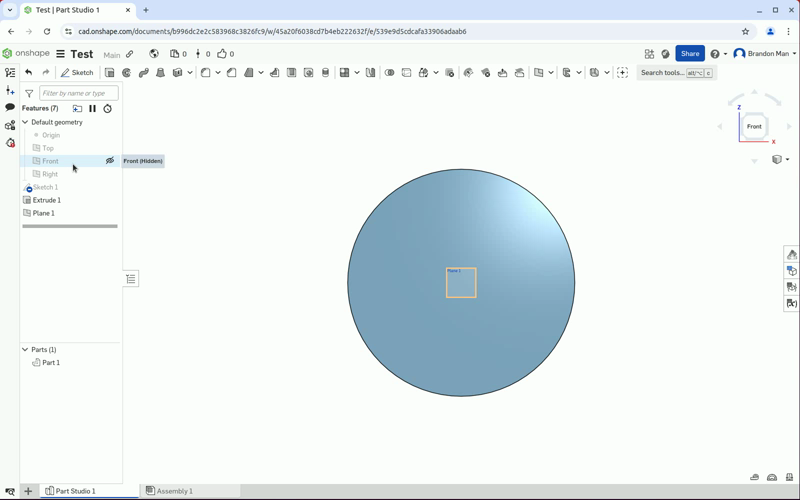
key(shift+s)
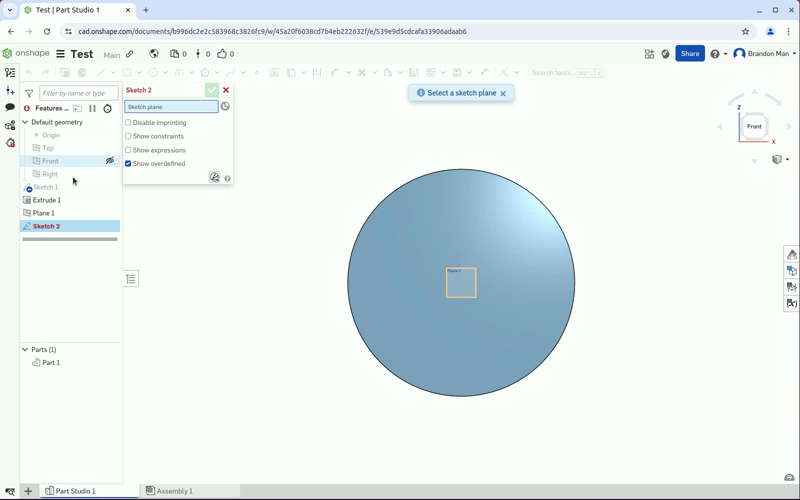
mouse_move(73, 215)
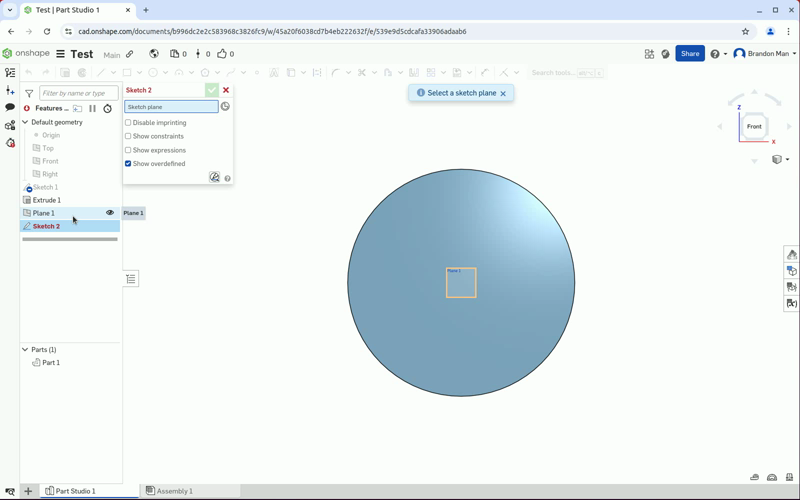
click(73, 215)
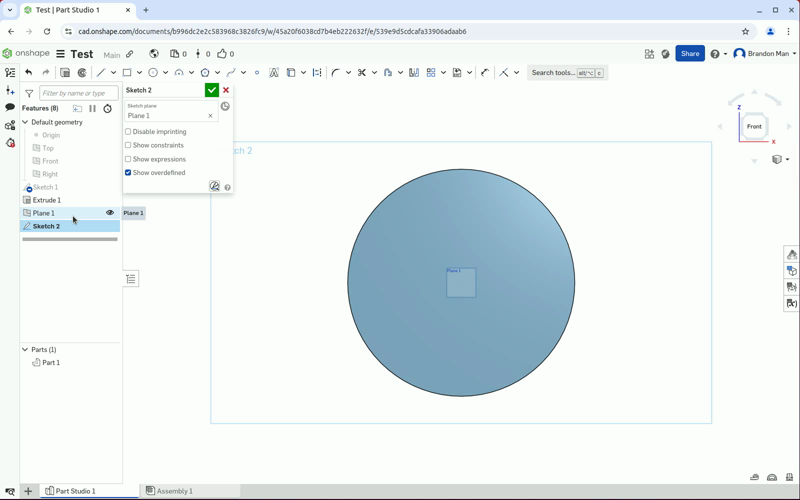
mouse_move(73, 352)
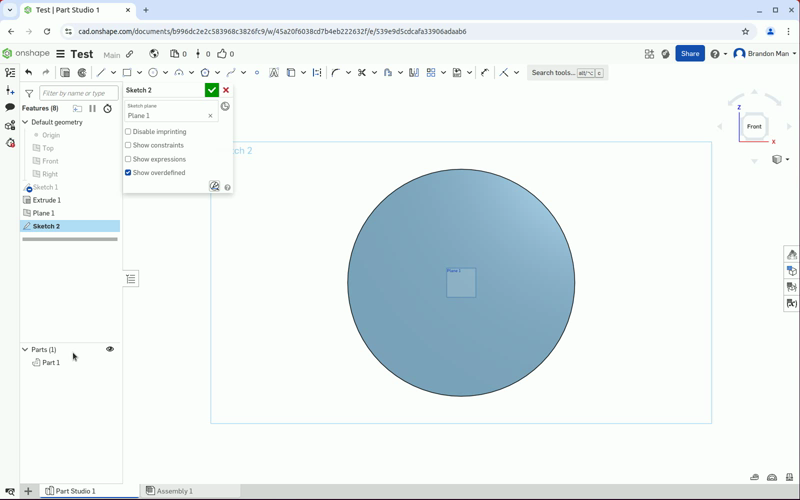
key(y)
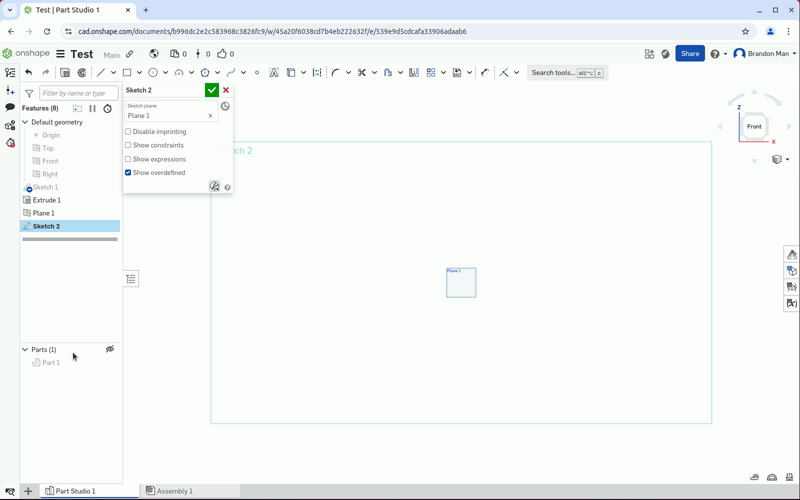
key(a)
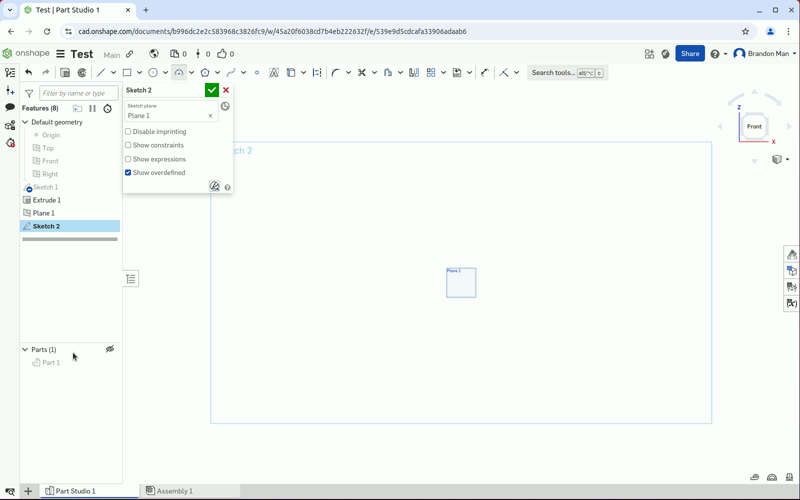
key_down(shift)
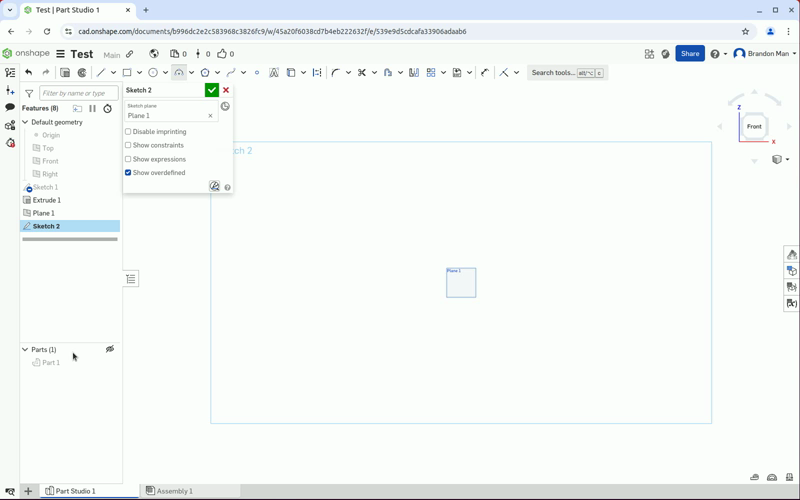
mouse_move(411, 180)
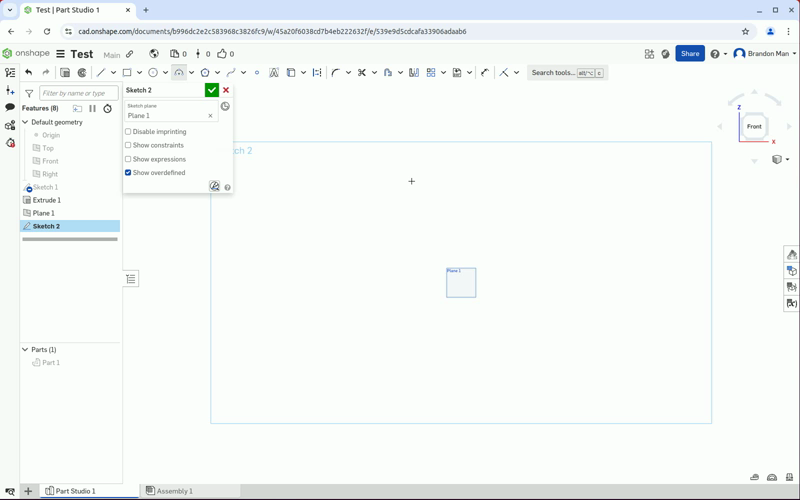
click(411, 180)
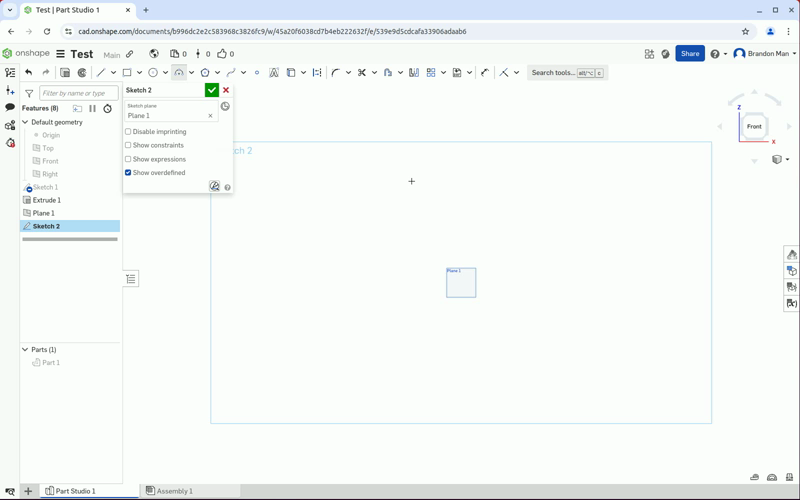
key_up(shift)
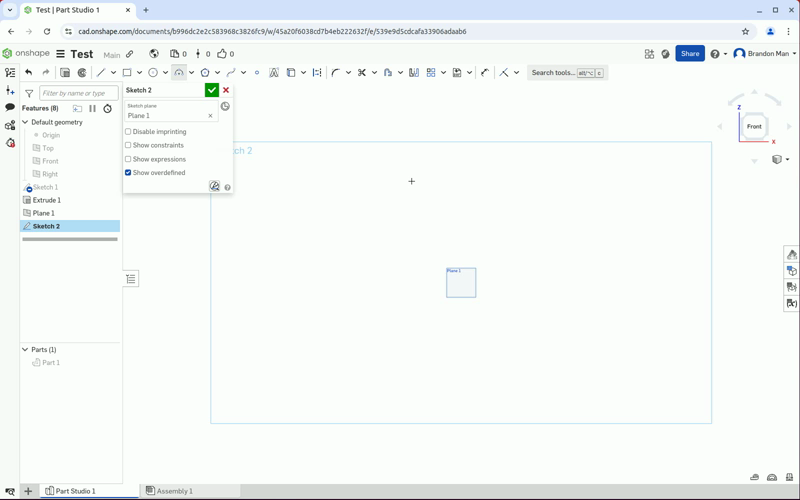
key_down(shift)
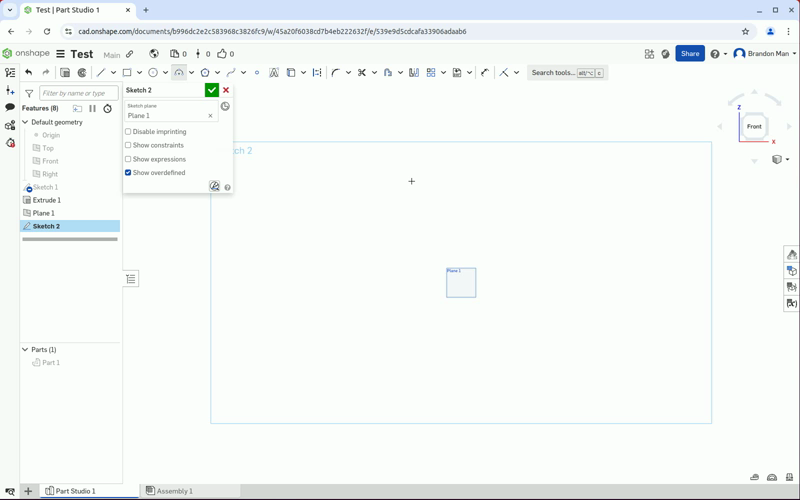
mouse_move(508, 180)
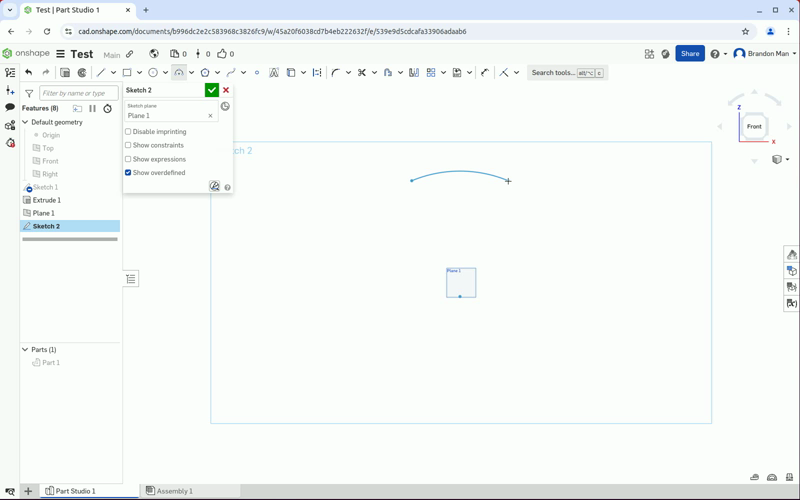
click(508, 180)
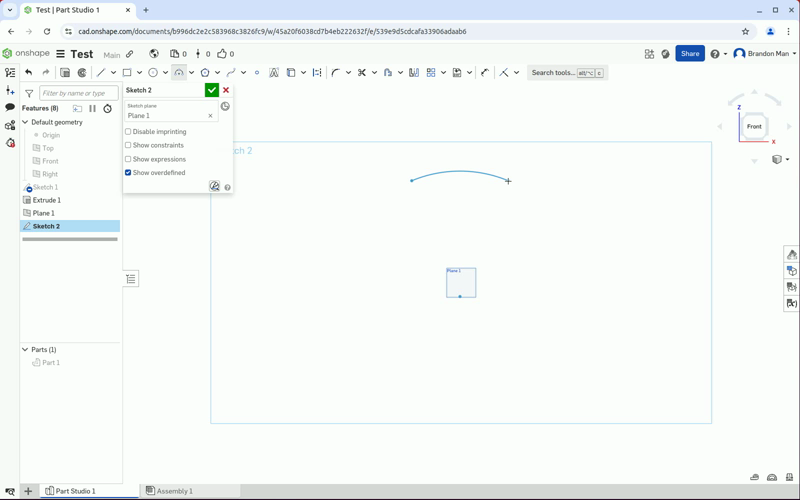
mouse_move(459, 243)
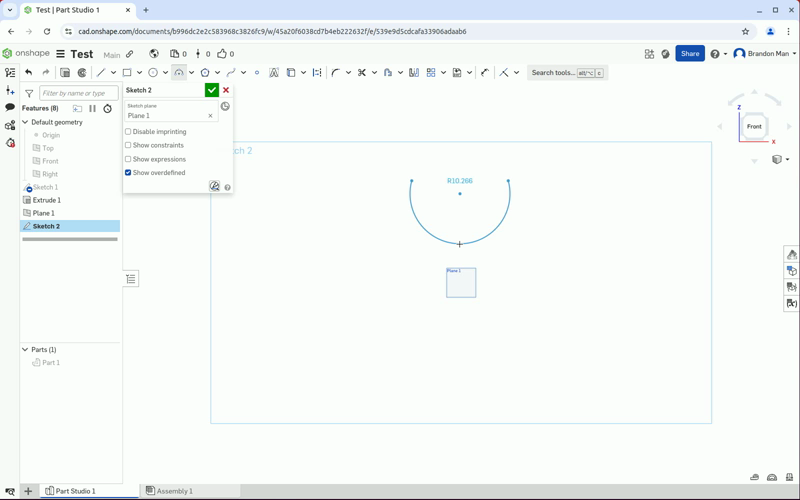
click(459, 243)
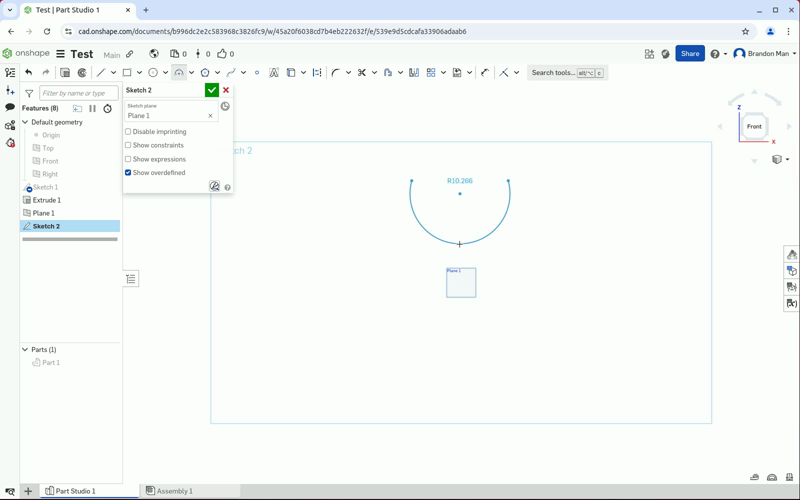
key_up(shift)
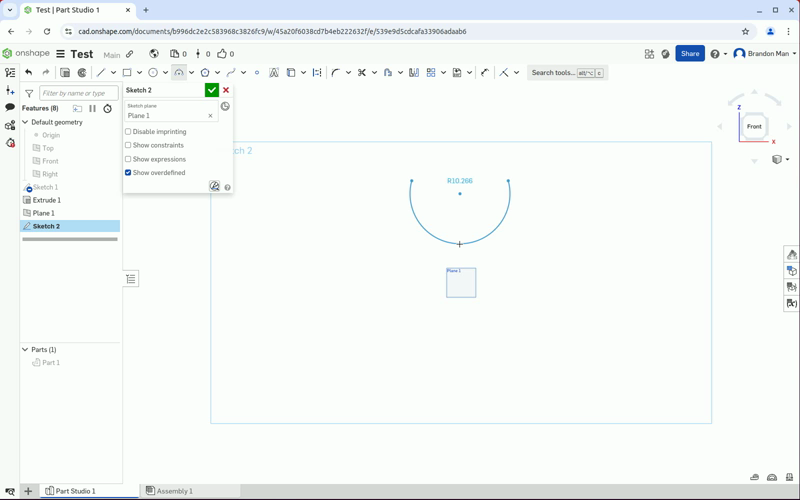
mouse_move(508, 180)
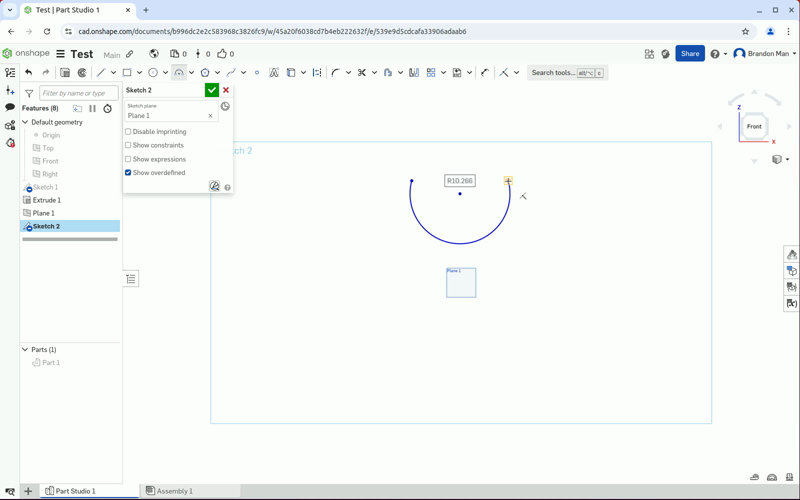
click(508, 180)
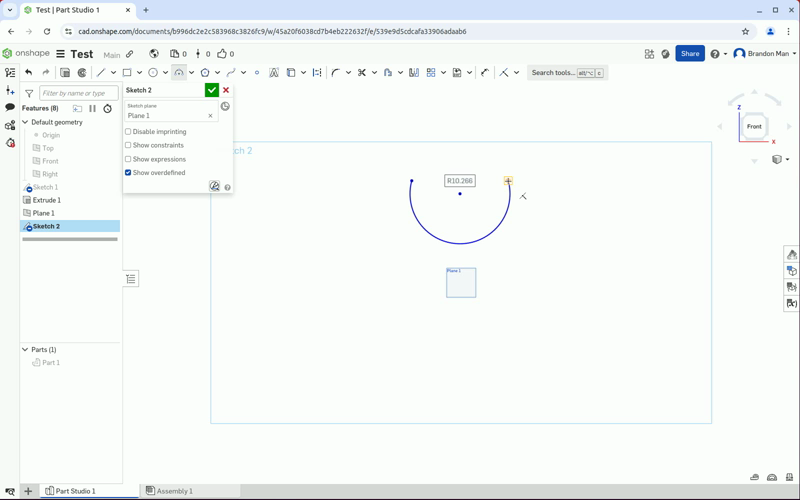
mouse_move(411, 180)
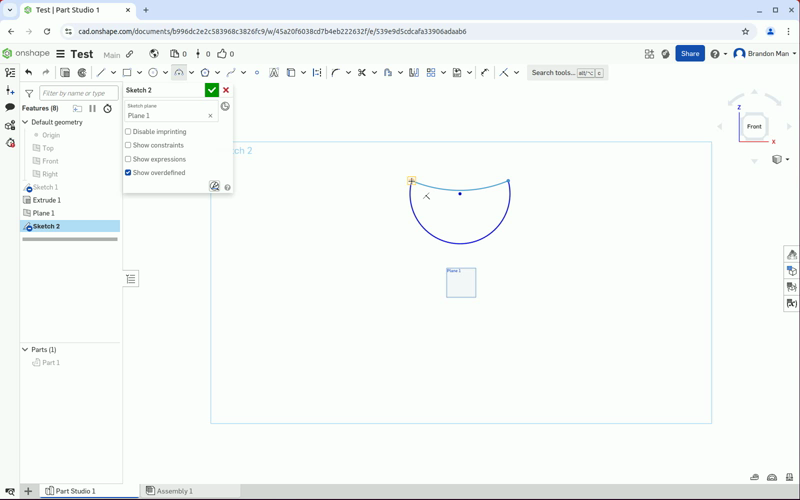
click(411, 180)
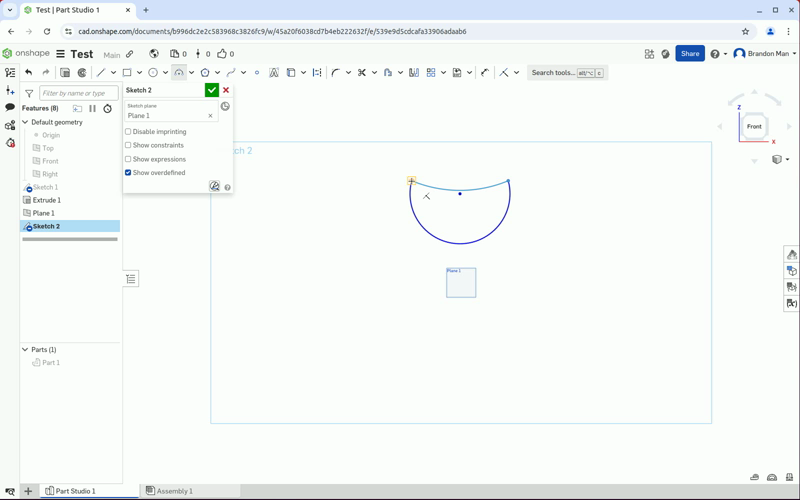
key_down(shift)
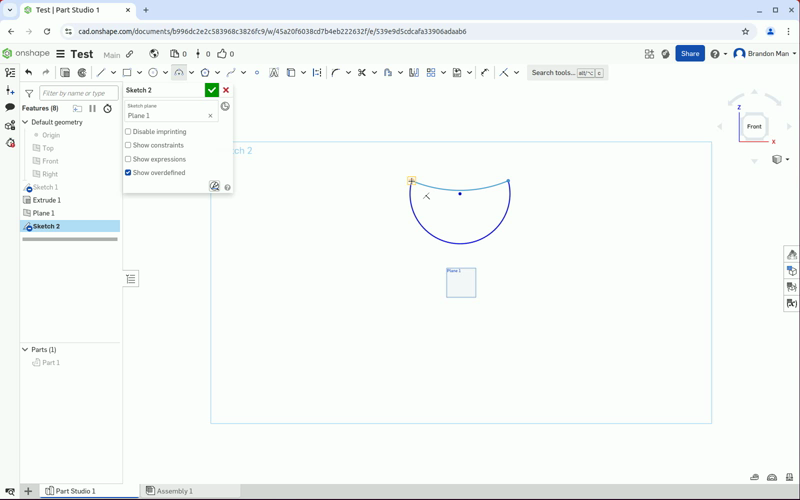
mouse_move(459, 170)
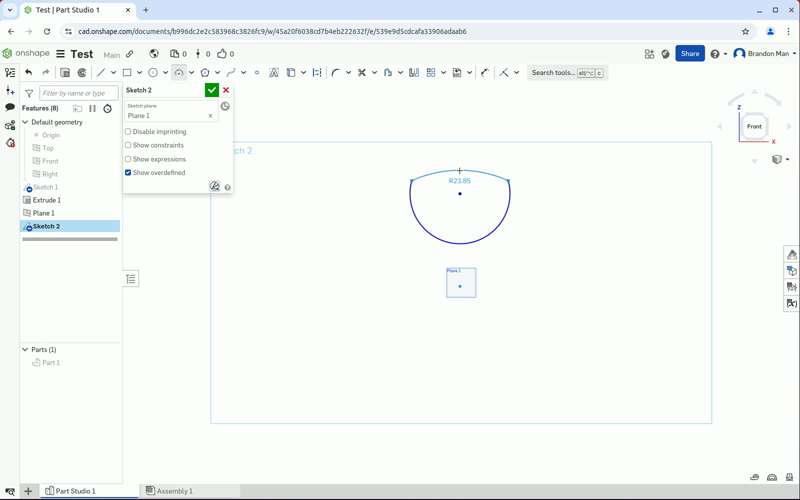
click(459, 170)
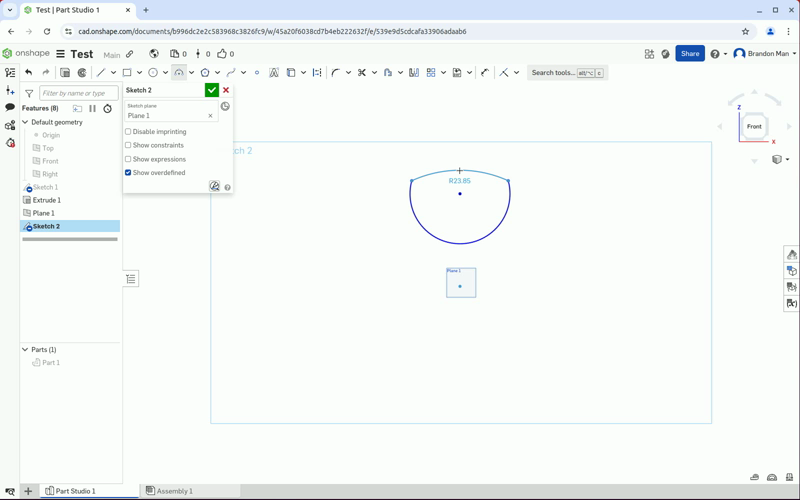
key_up(shift)
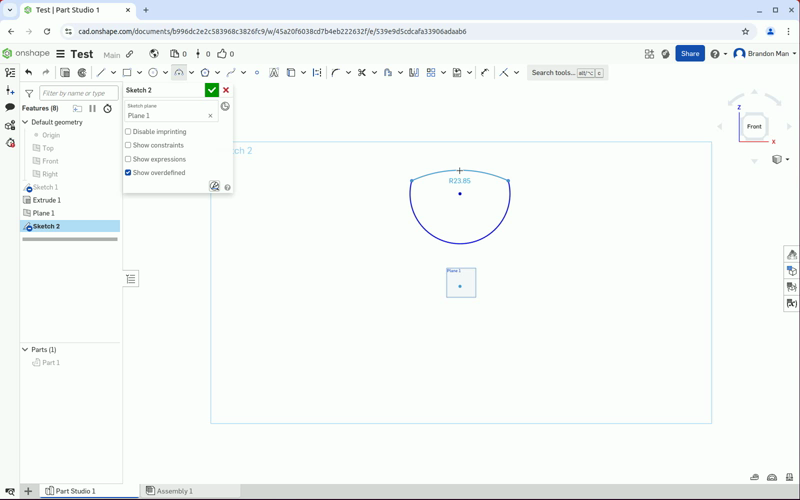
key(esc)
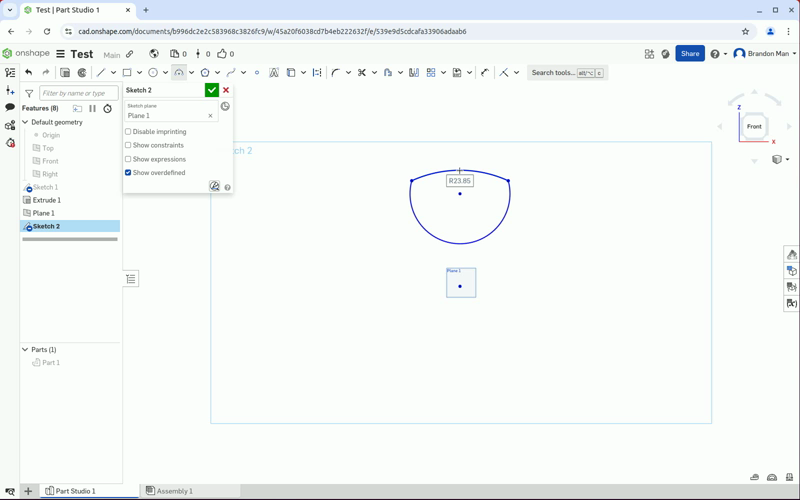
mouse_move(426, 182)
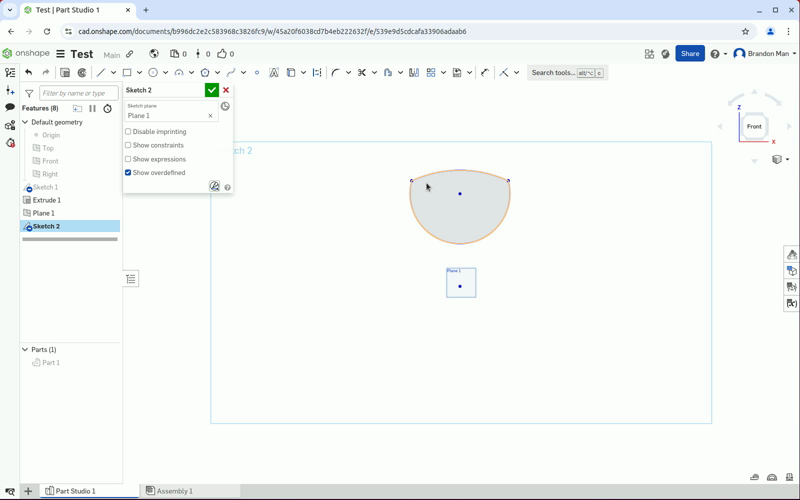
click(426, 182)
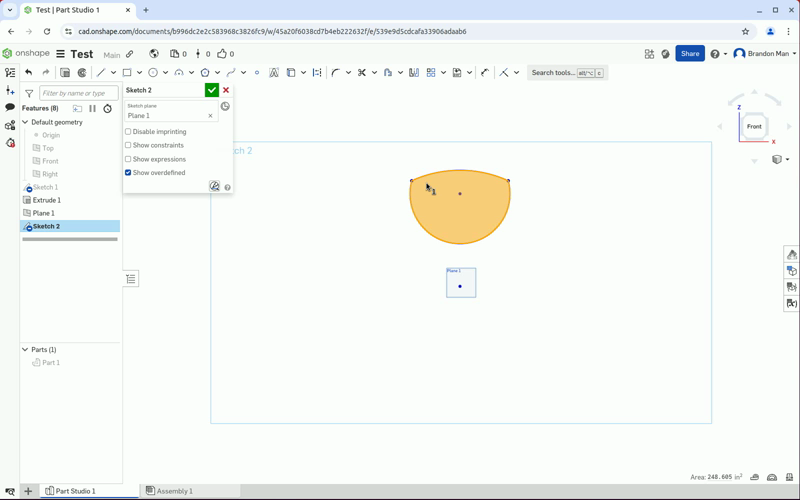
mouse_move(73, 352)
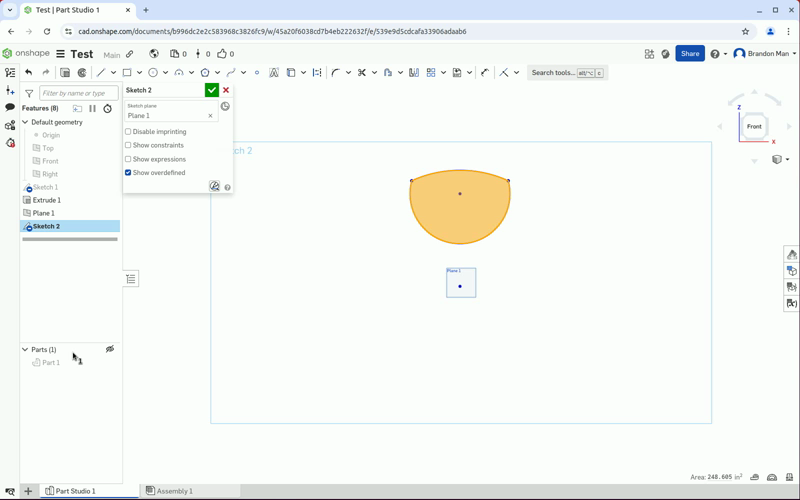
key(shift+y)
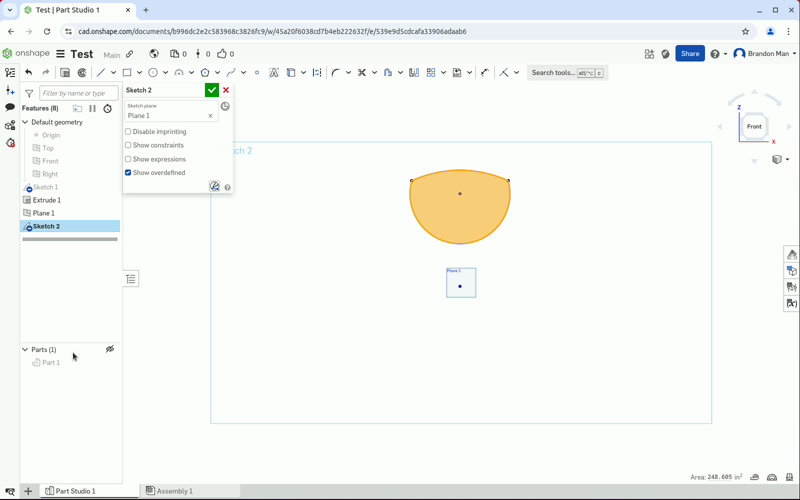
key(shift+e)
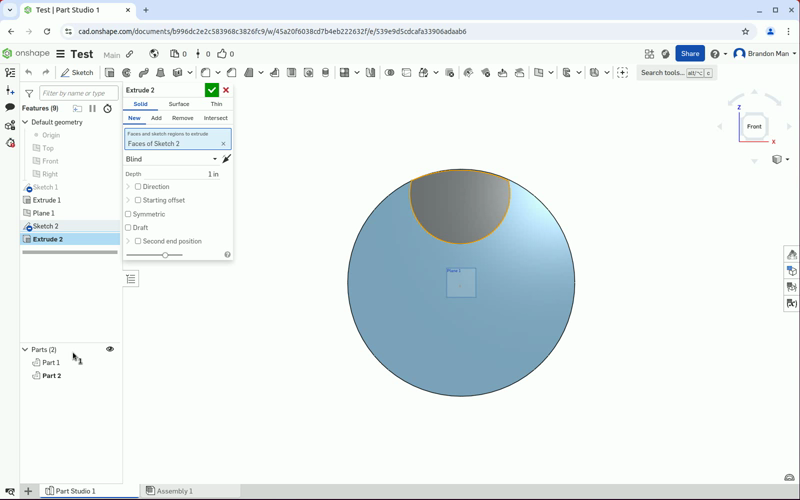
mouse_move(143, 106)
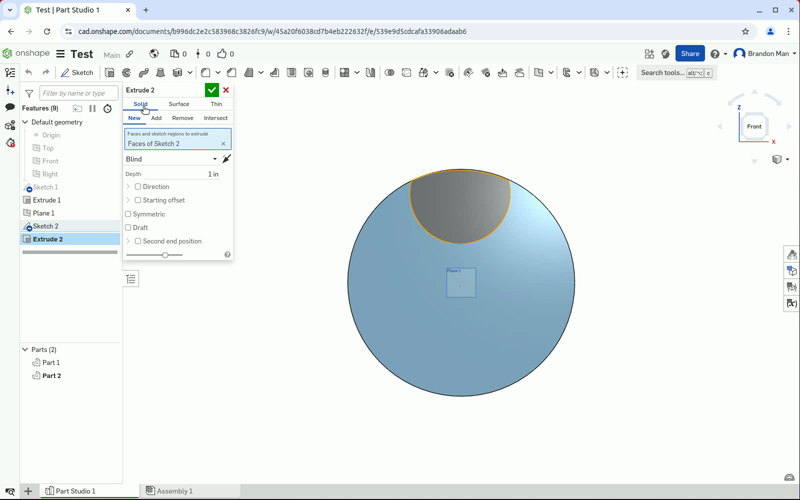
click(143, 106)
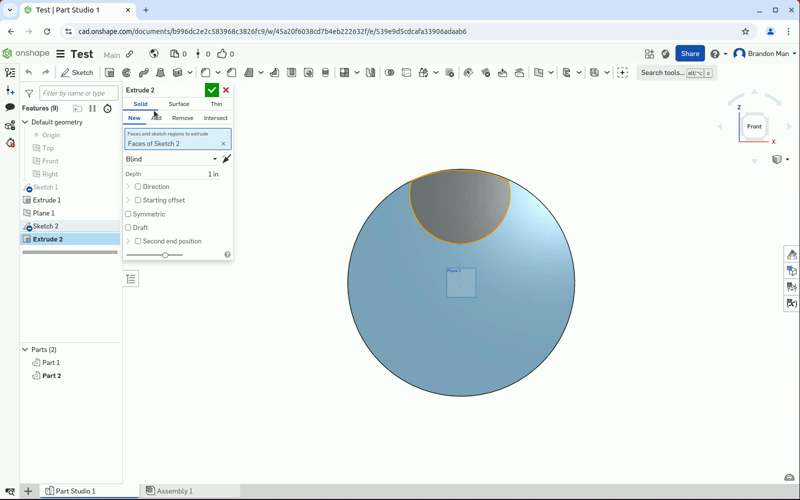
mouse_move(186, 120)
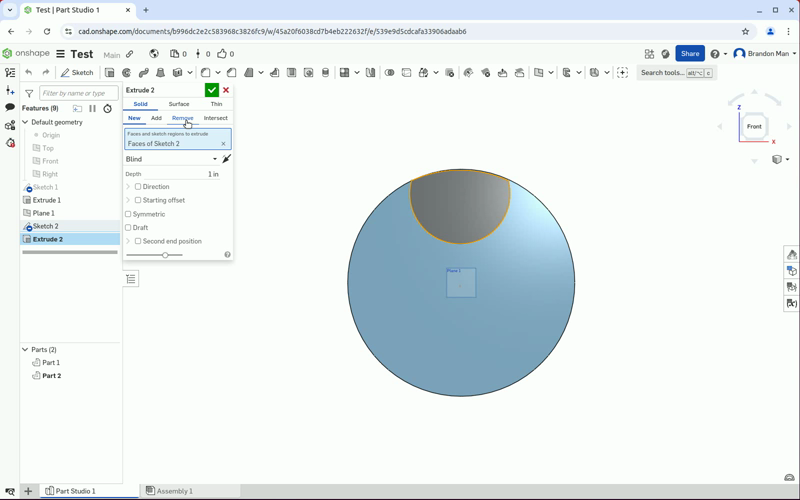
click(186, 120)
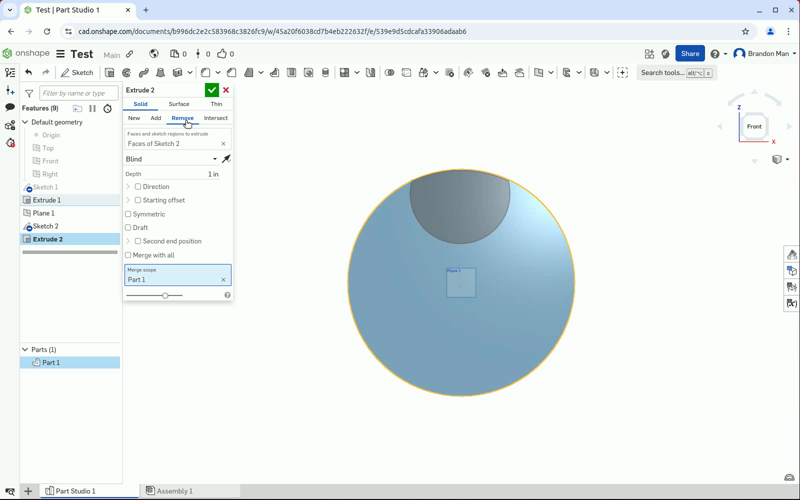
key(tab, 4)
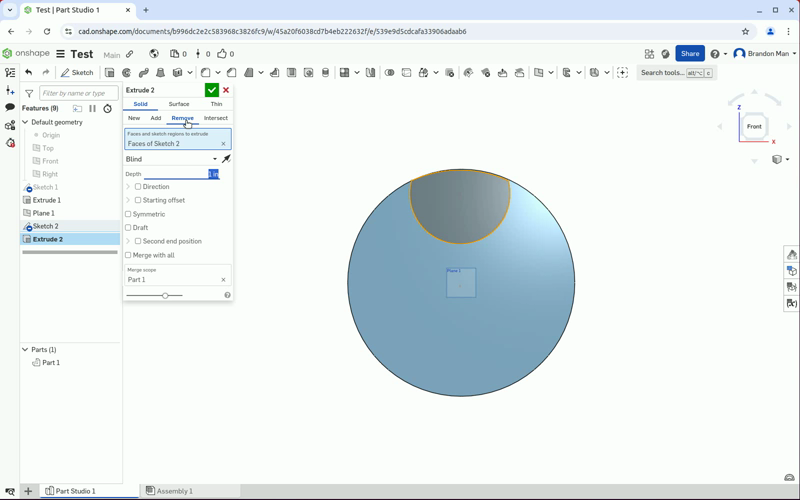
text(5.536)
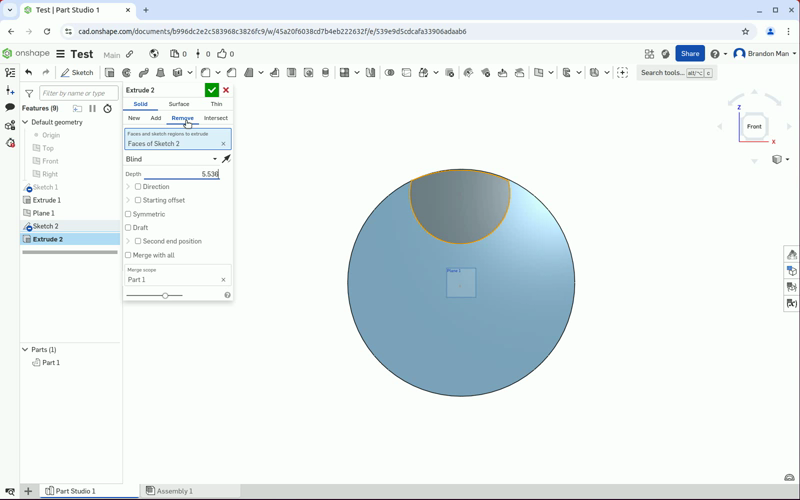
key(tab, 6)
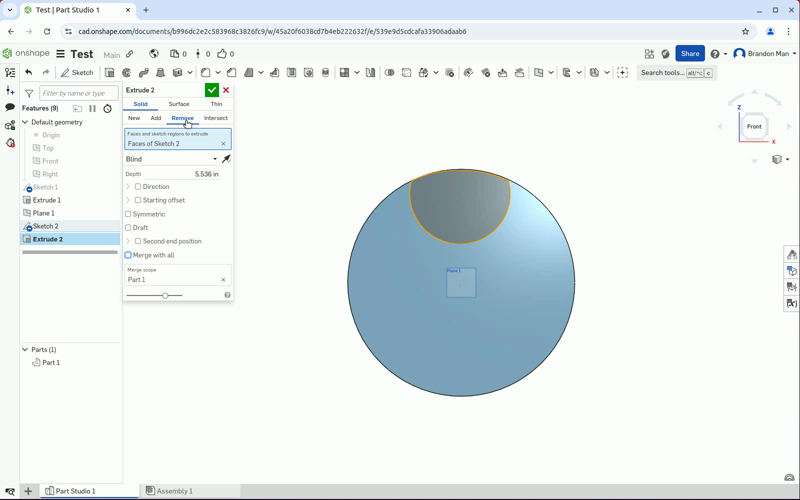
key(space)
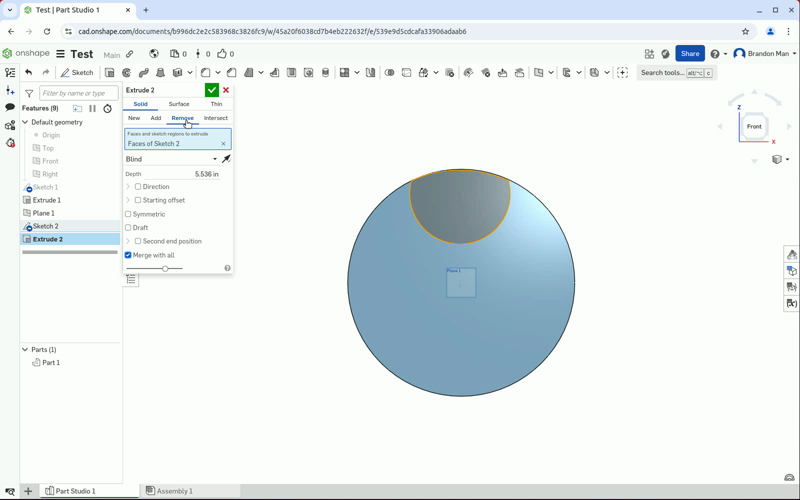
key(enter)
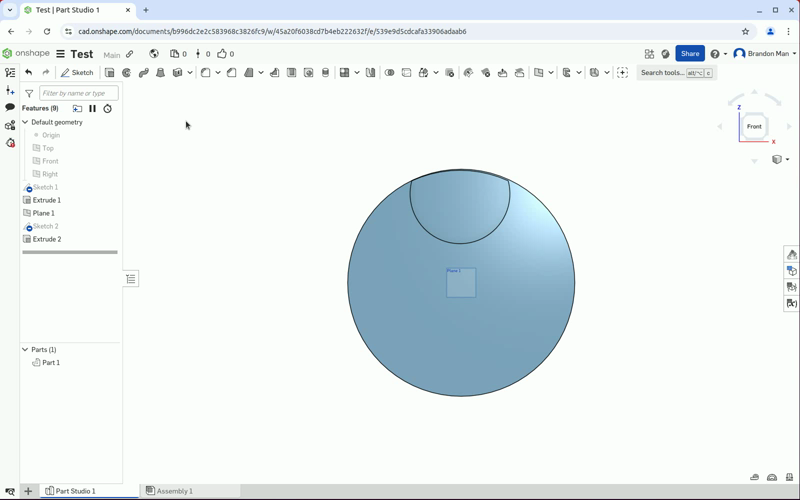
key(shift+h)
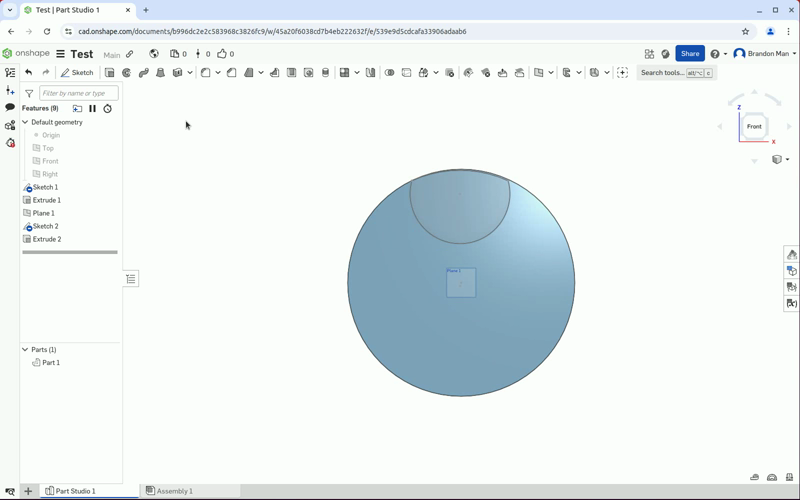
key(shift+h)
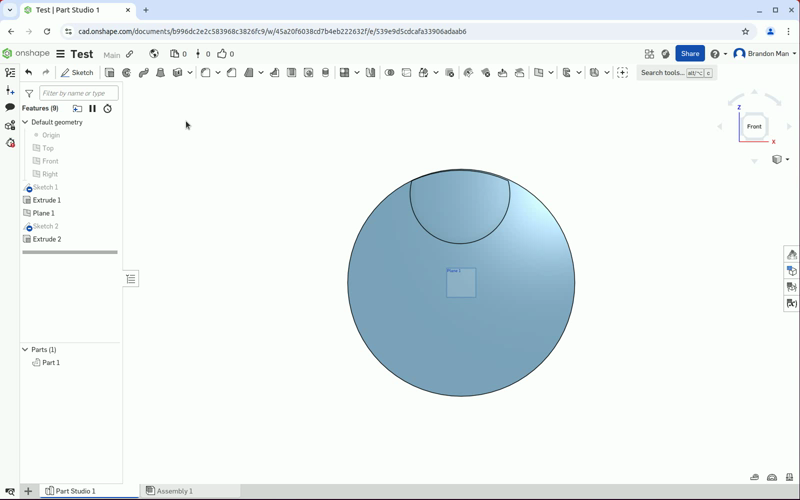
mouse_move(73, 189)
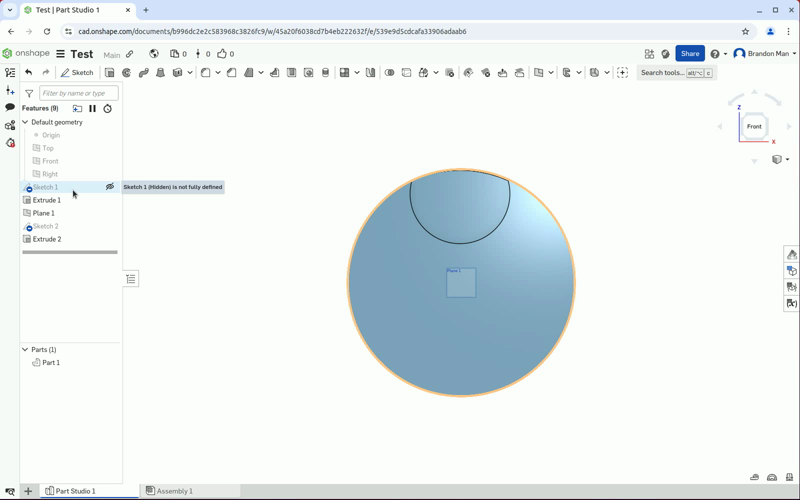
click(73, 189)
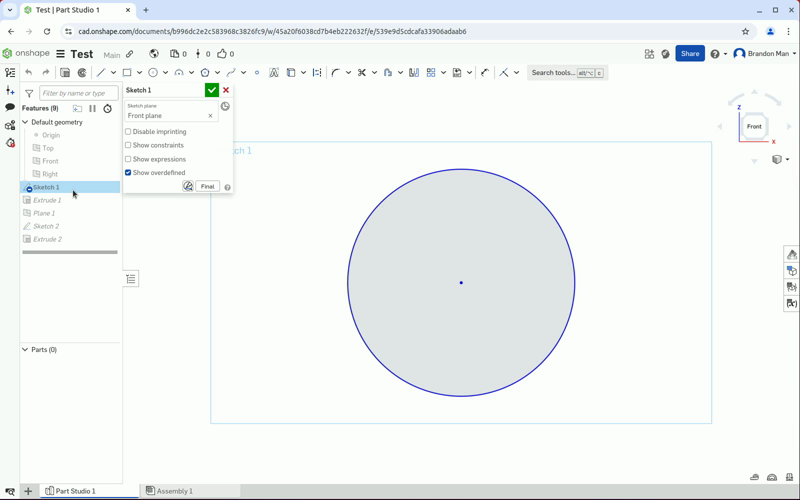
mouse_move(229, 92)
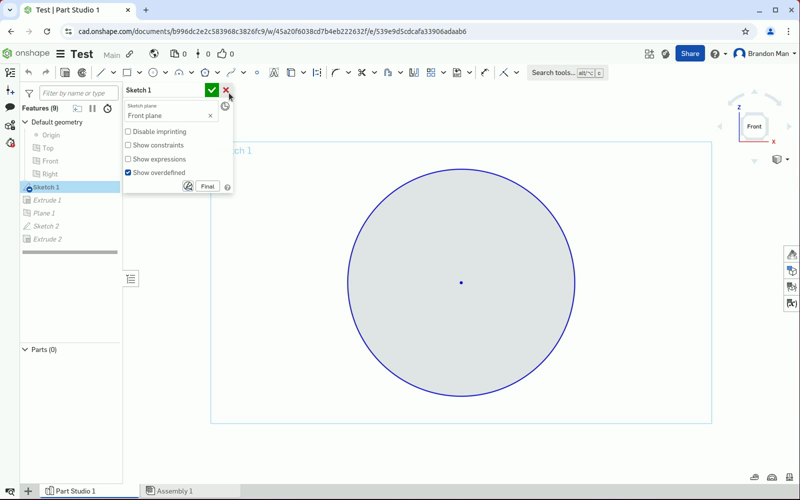
click(229, 92)
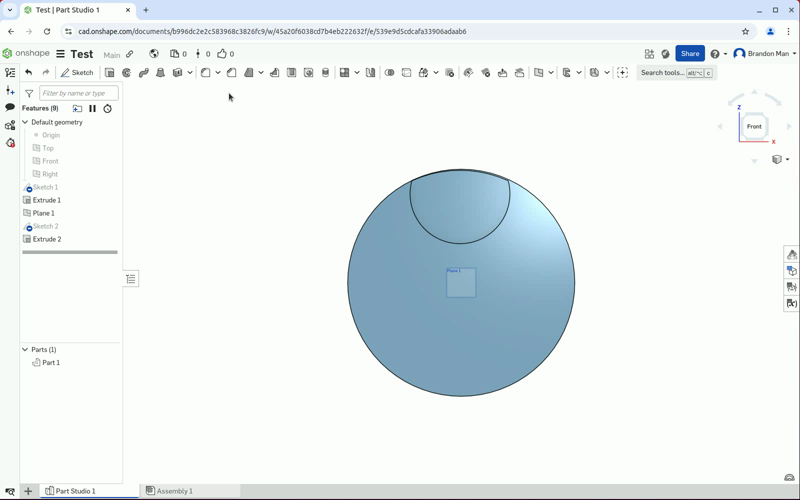
mouse_move(541, 75)
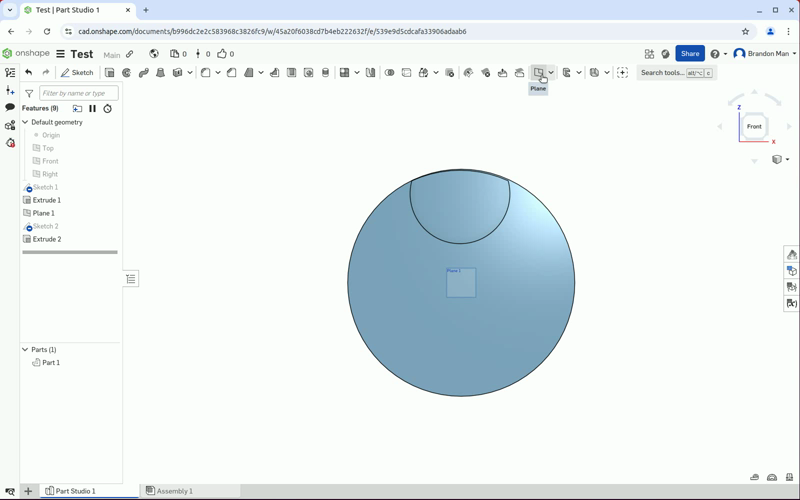
click(541, 75)
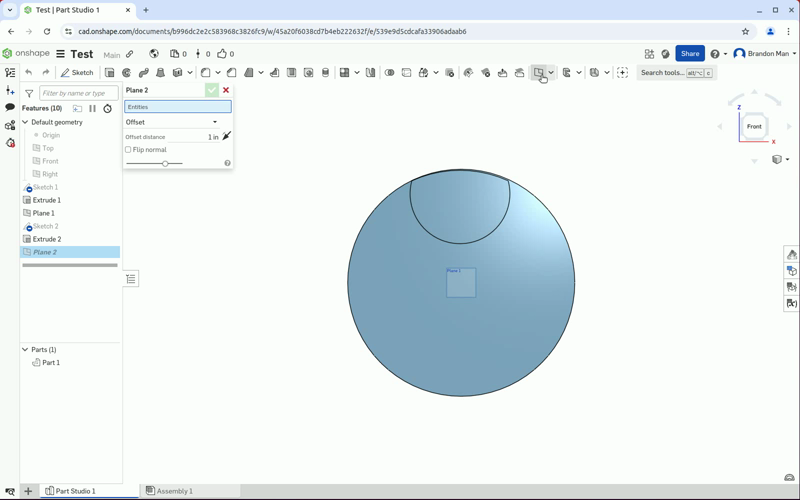
mouse_move(73, 163)
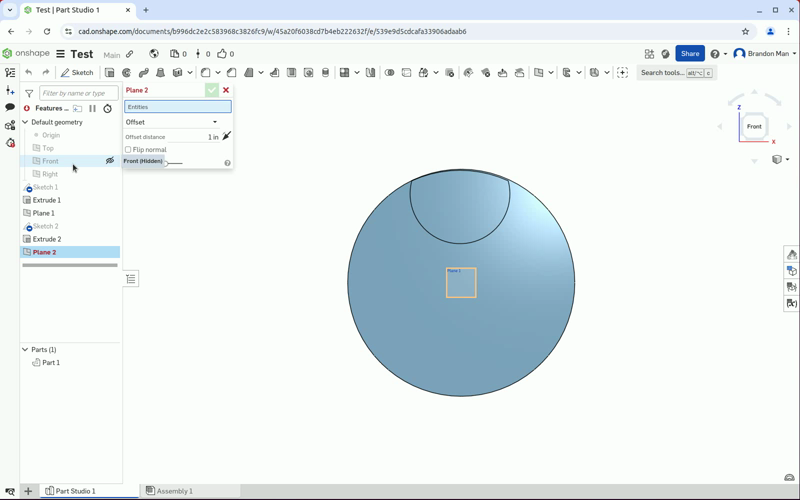
click(73, 163)
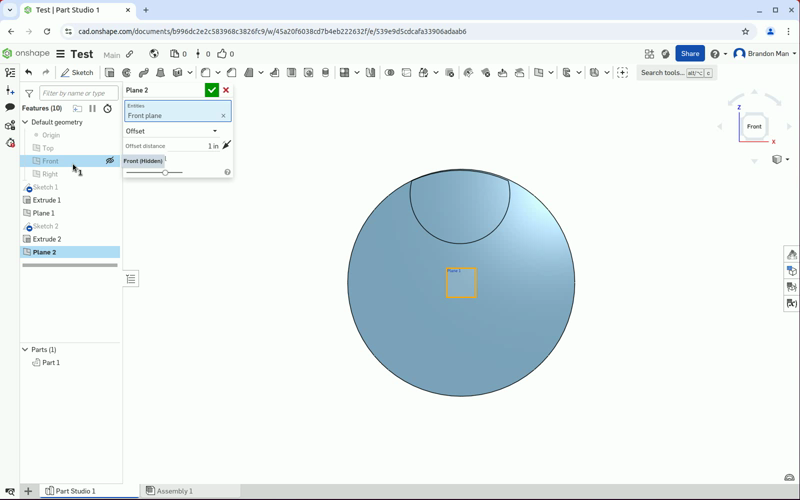
key(tab, 2)
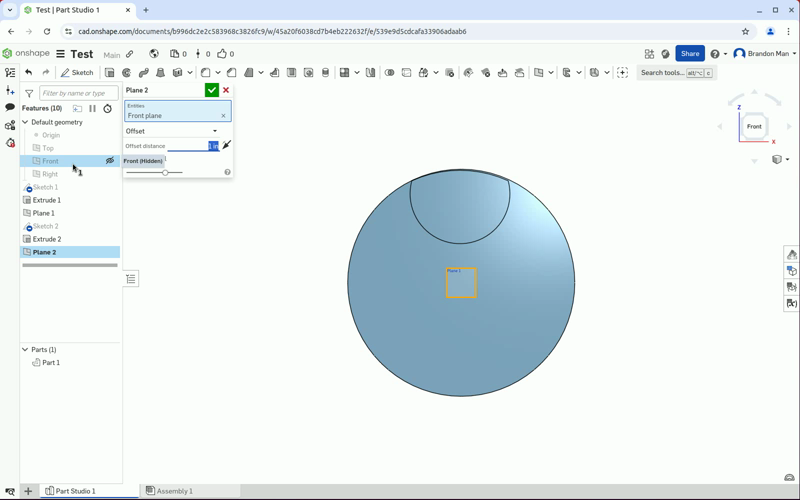
text(5.546)
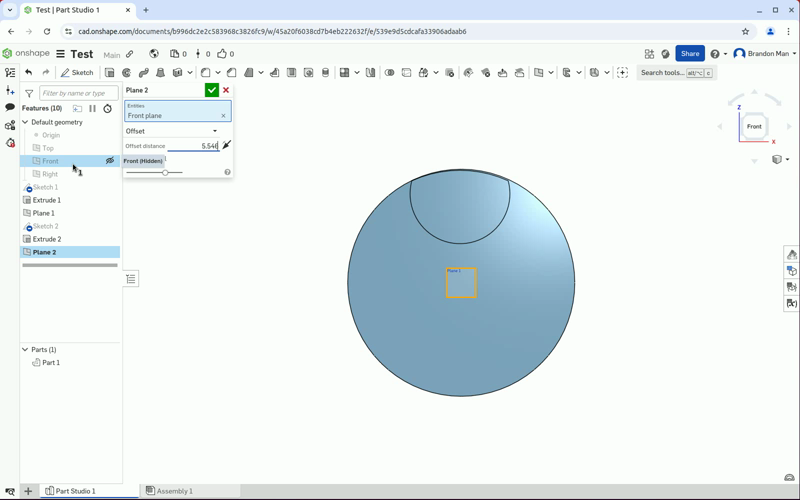
key(enter, 2)
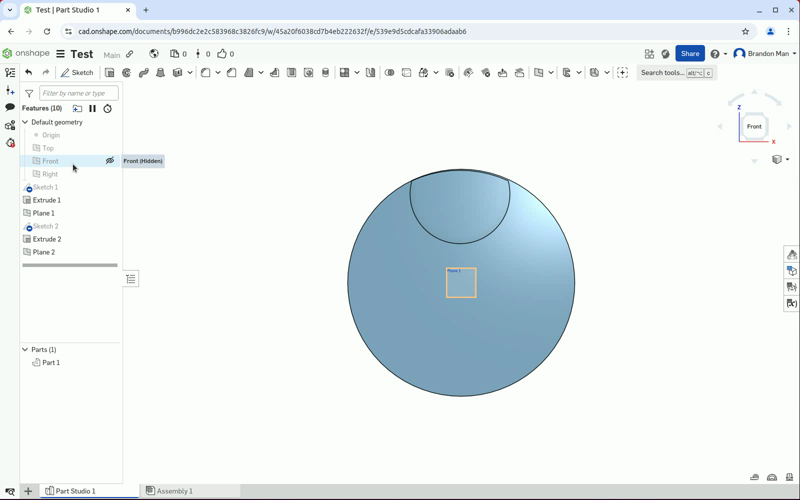
key(shift+s)
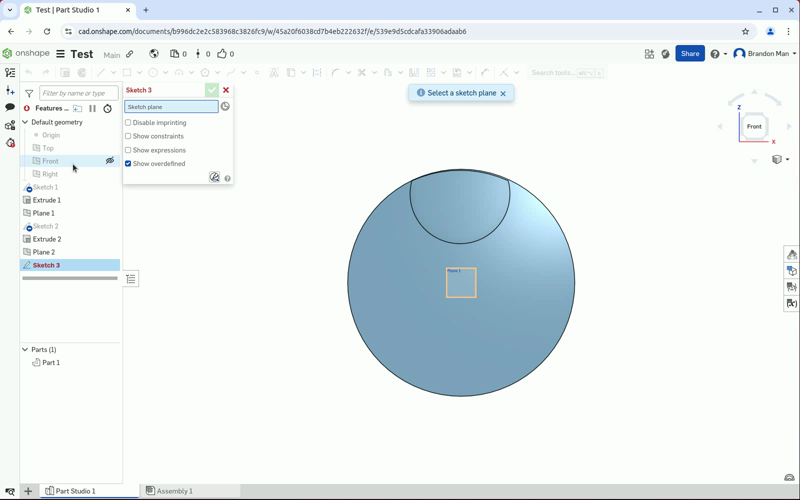
mouse_move(73, 254)
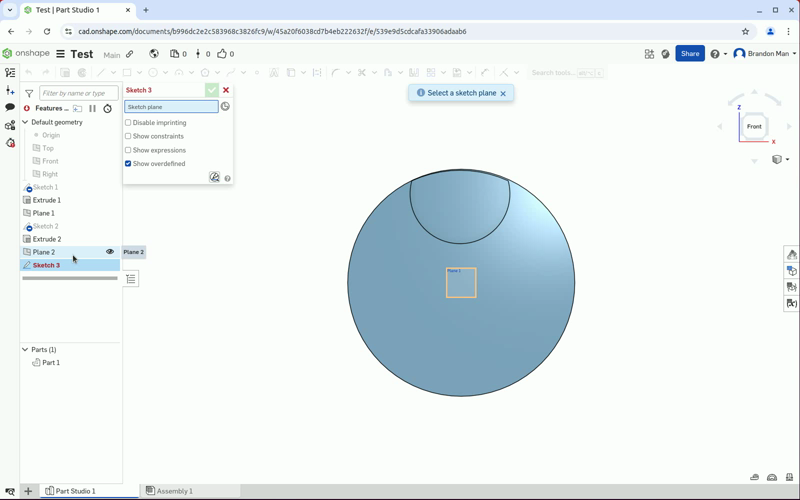
click(73, 254)
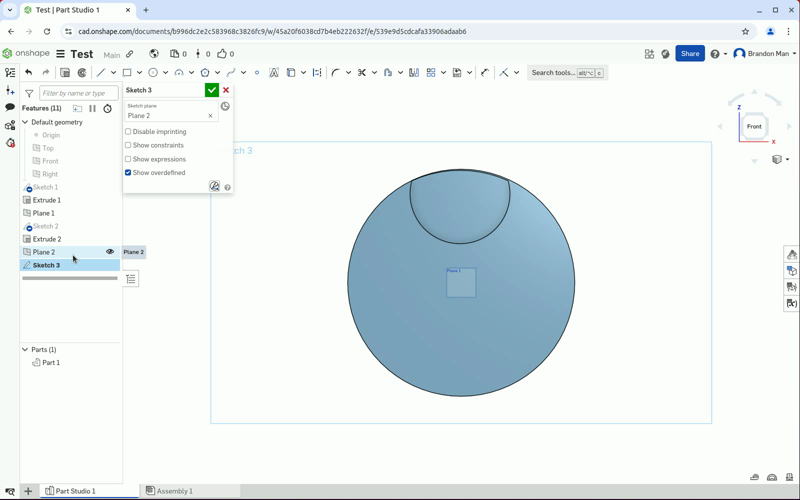
mouse_move(73, 352)
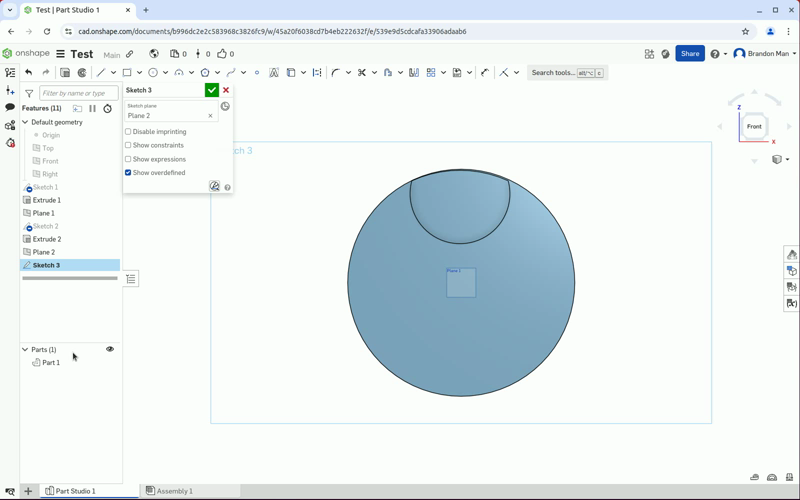
key(y)
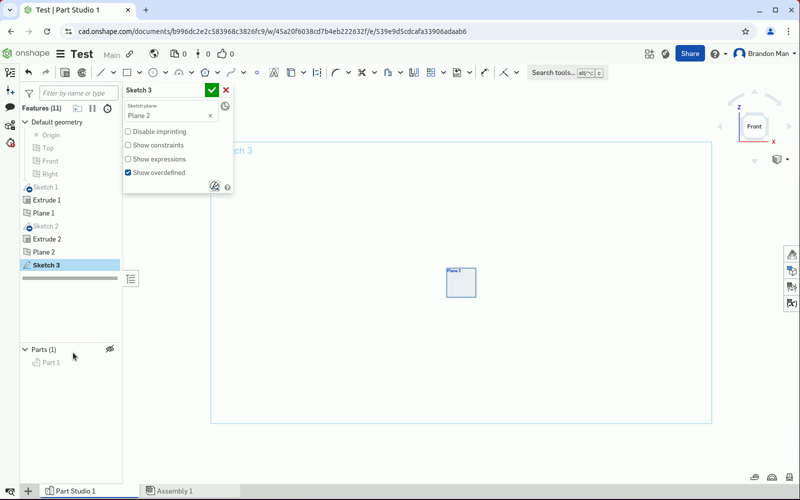
key(c)
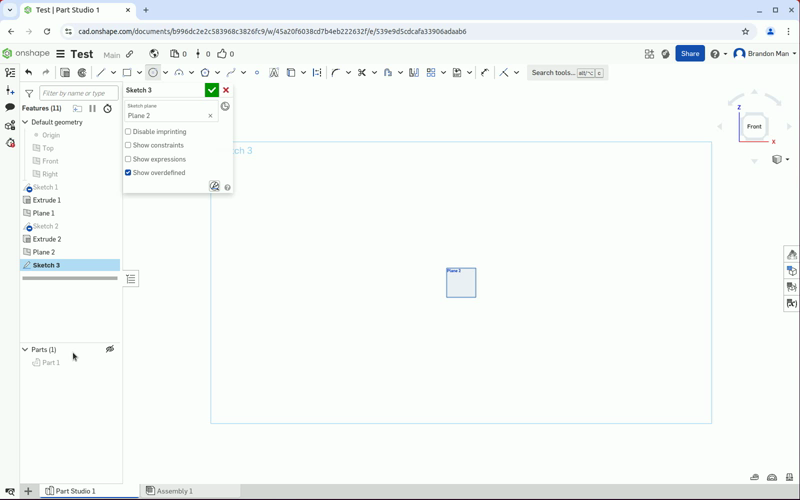
key_down(shift)
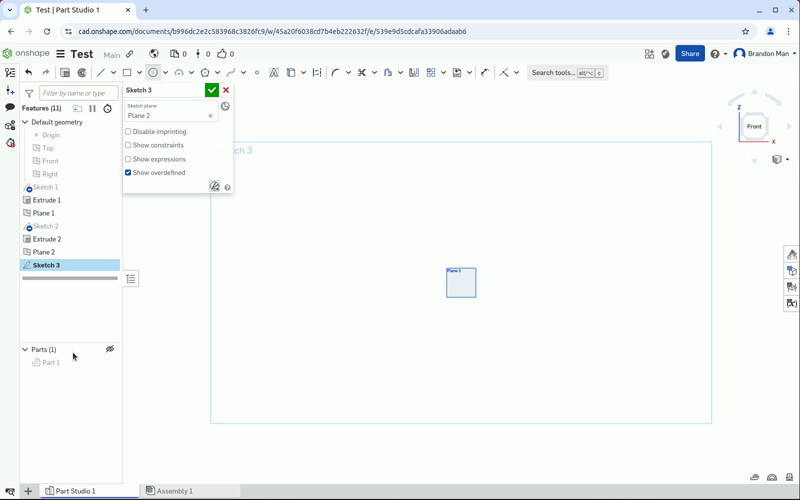
mouse_move(461, 193)
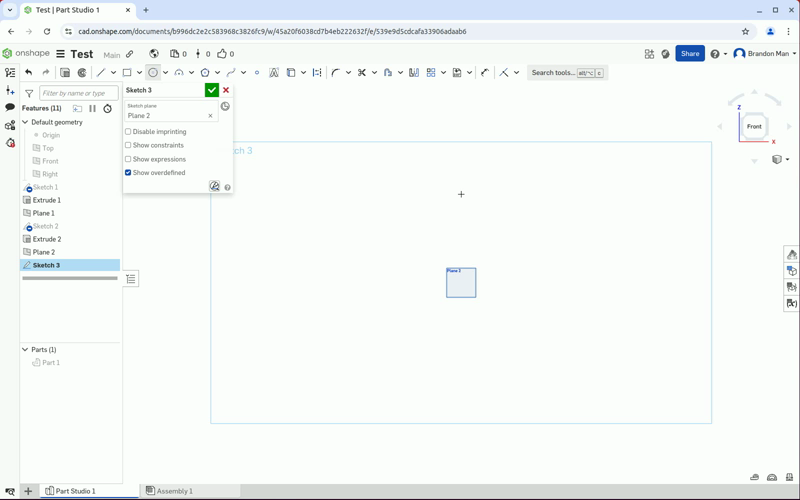
click(461, 193)
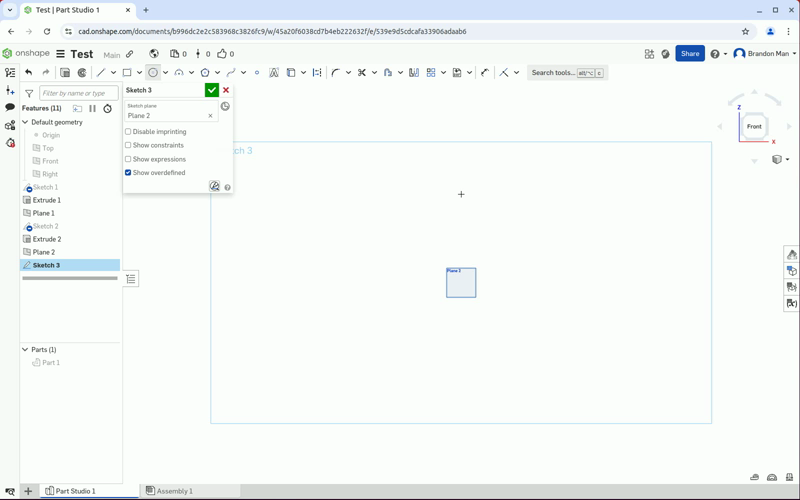
key_up(shift)
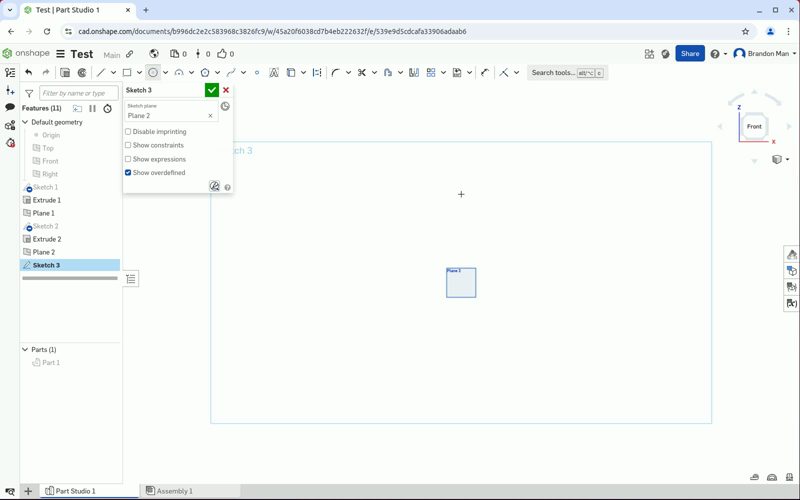
mouse_move(480, 193)
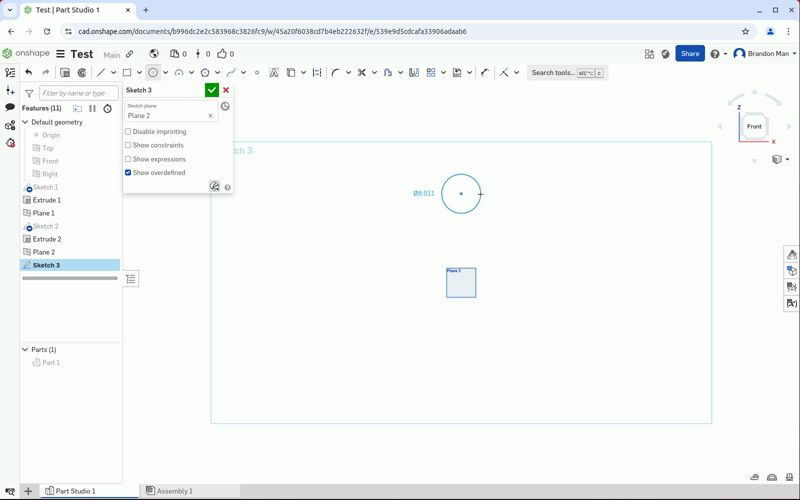
click(480, 193)
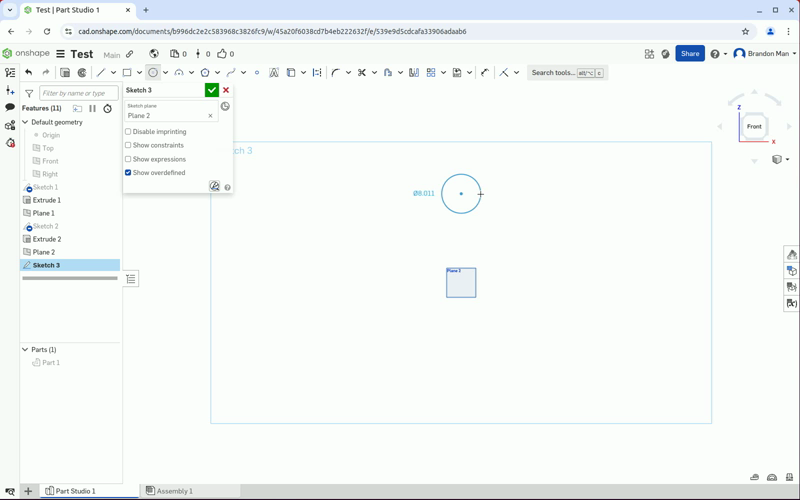
key(esc)
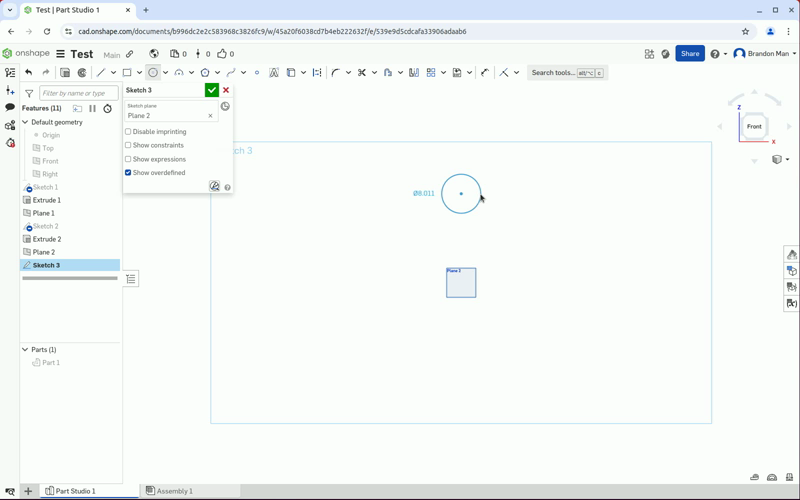
mouse_move(470, 196)
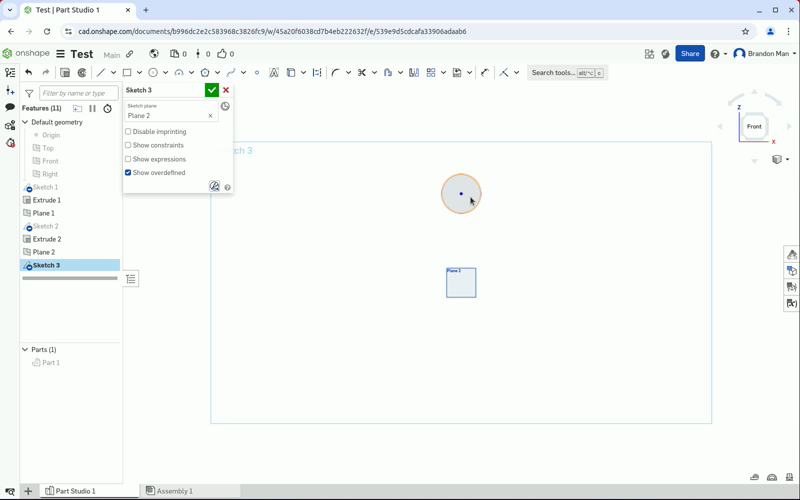
scroll(6)
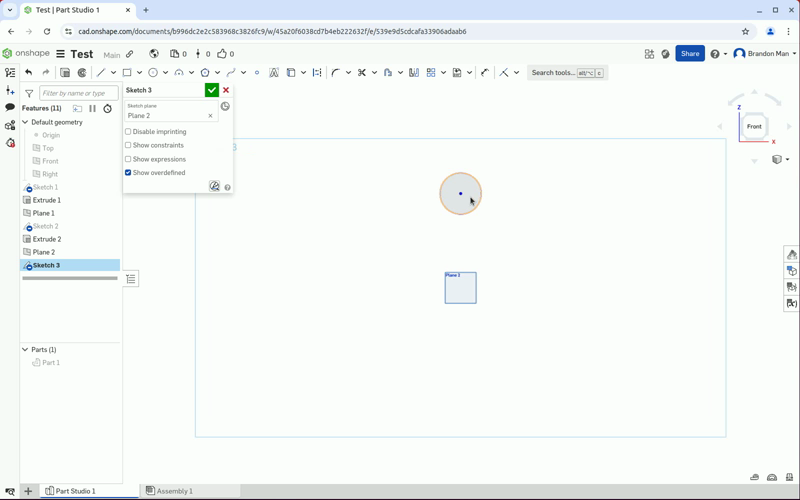
scroll(6)
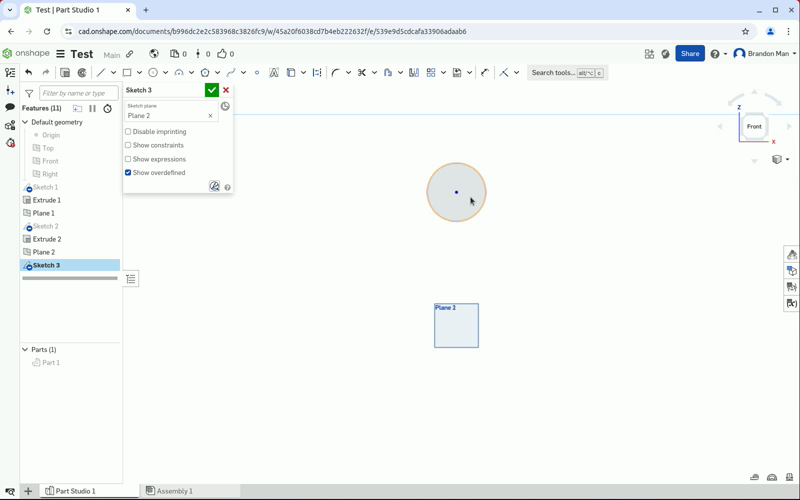
scroll(6)
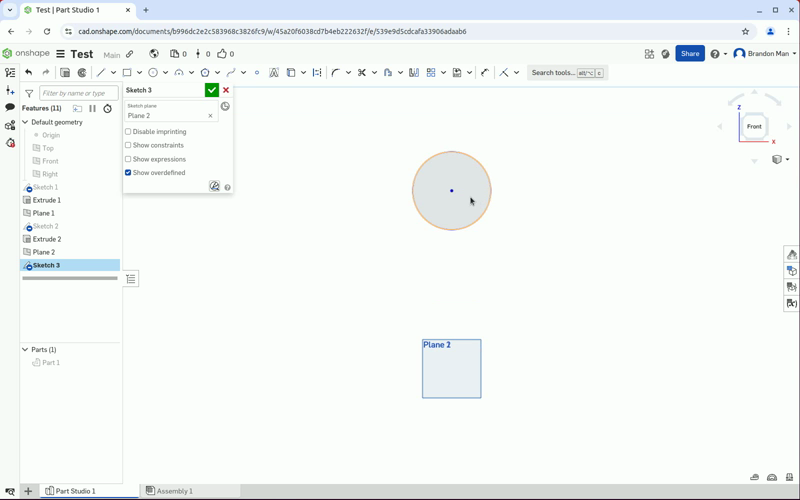
scroll(6)
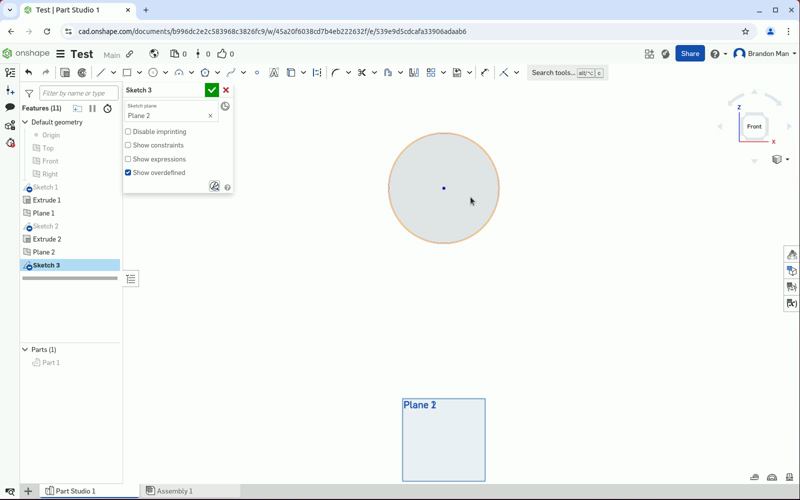
scroll(6)
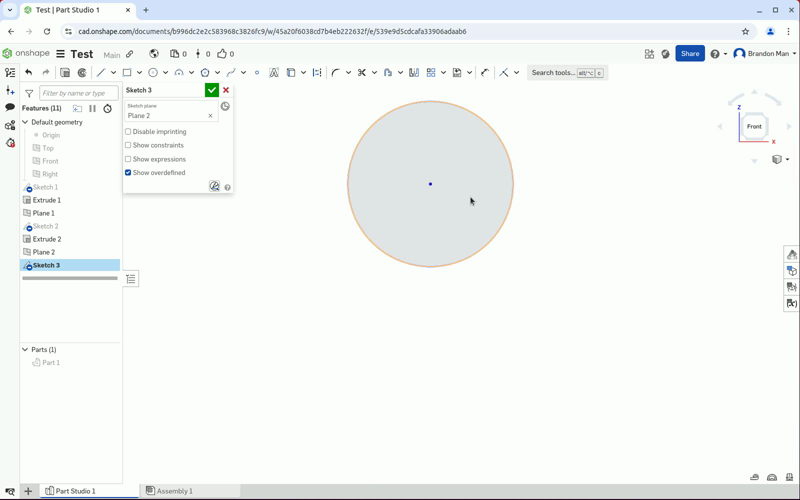
scroll(6)
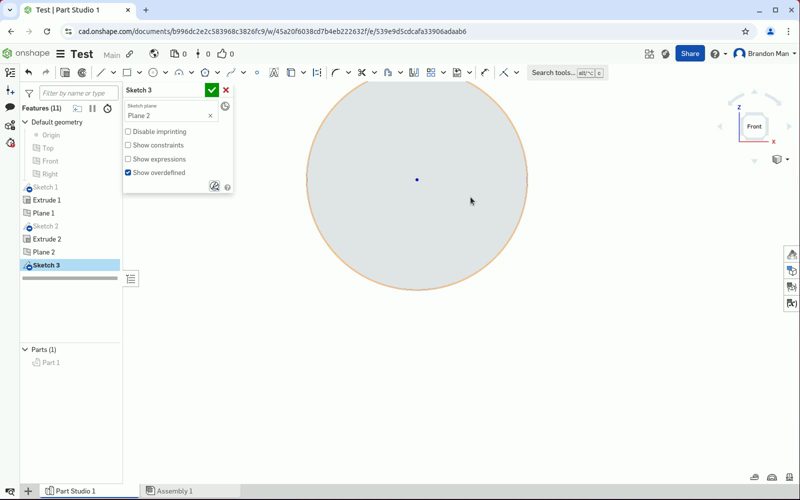
scroll(6)
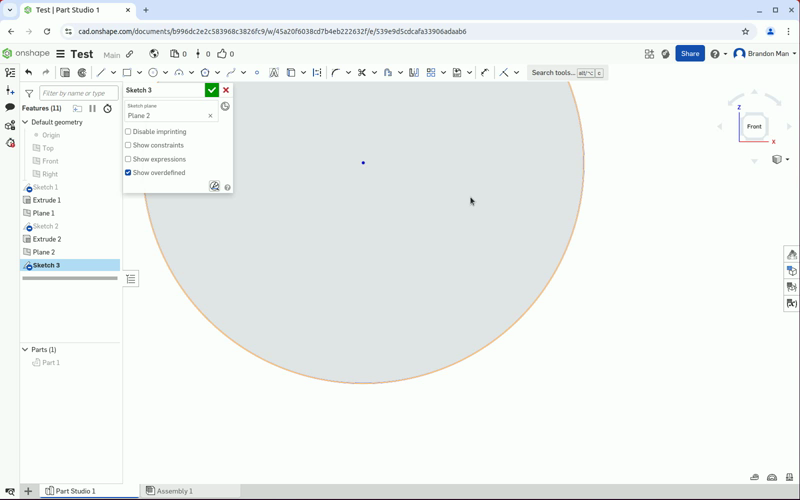
click(470, 196)
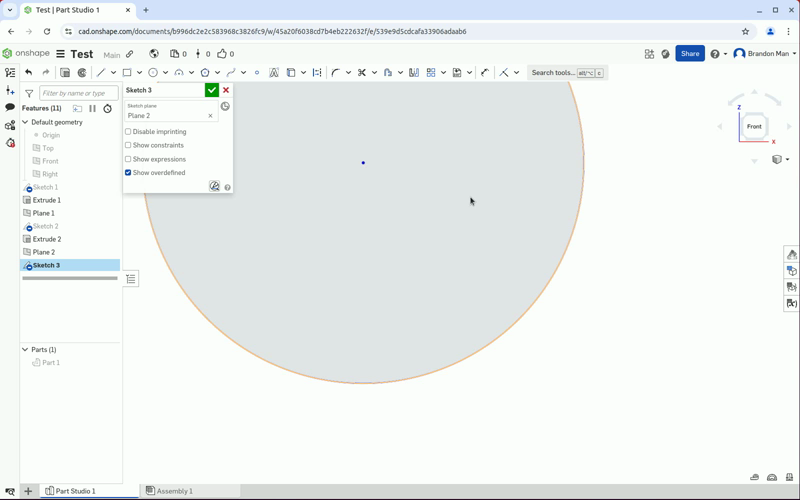
scroll(-6)
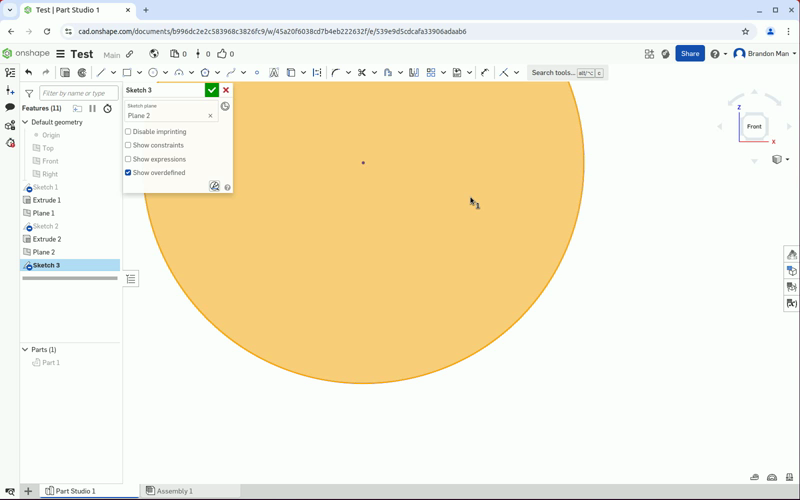
scroll(-6)
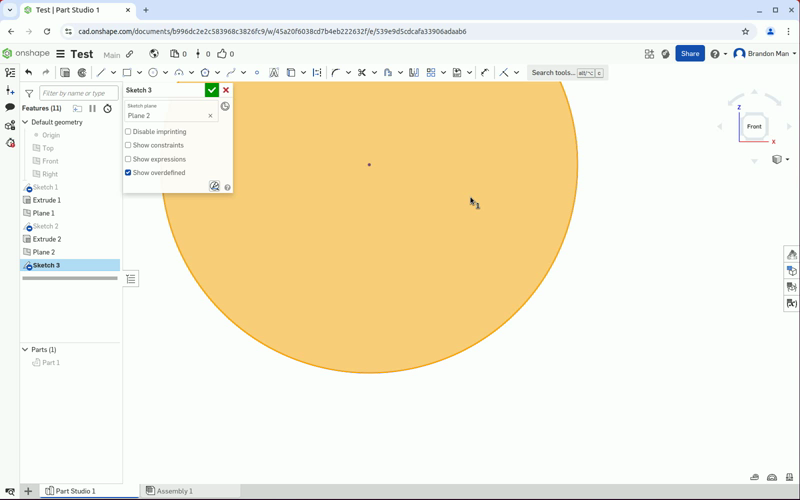
scroll(-6)
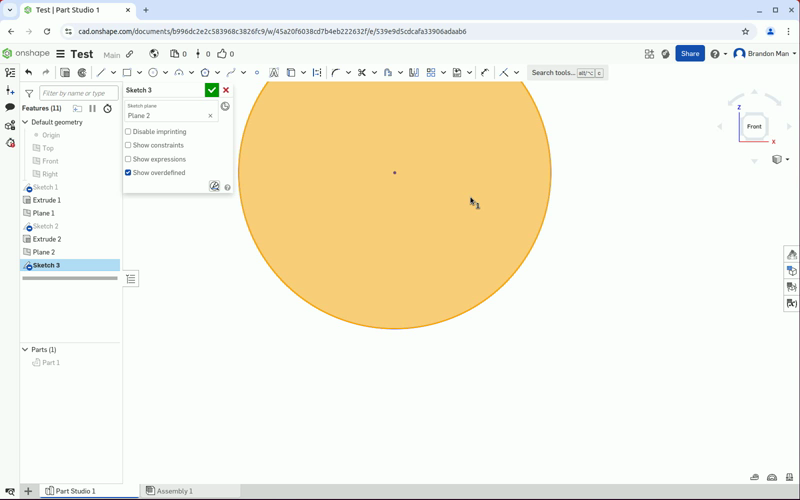
scroll(-6)
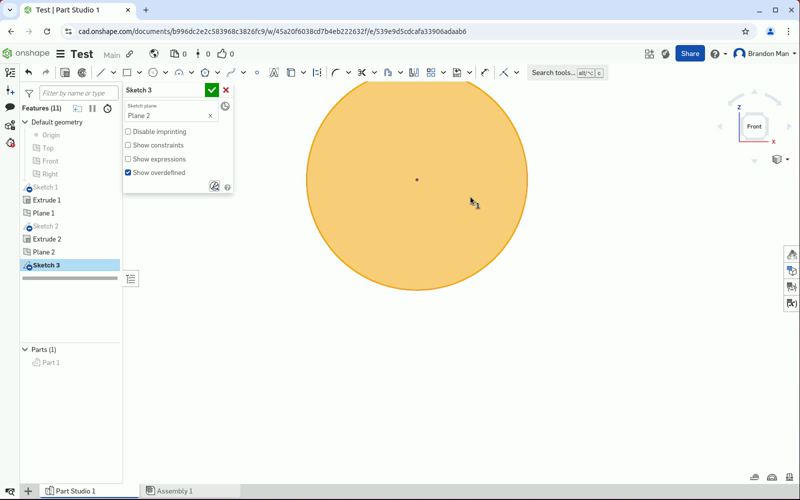
scroll(-6)
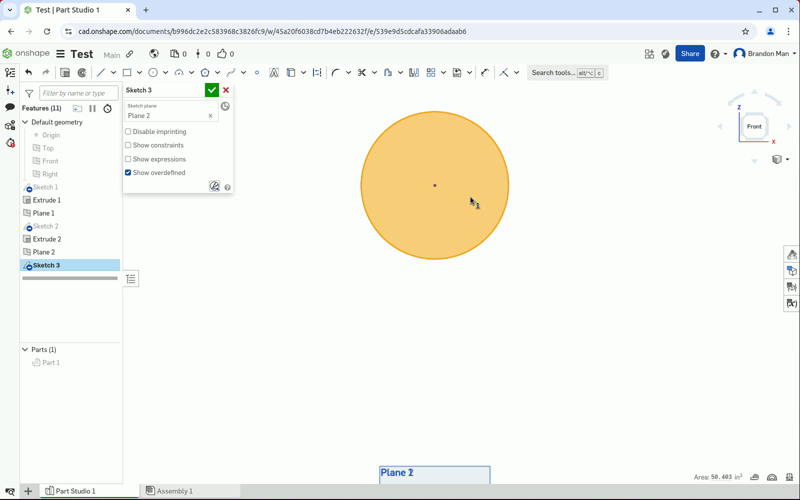
scroll(-6)
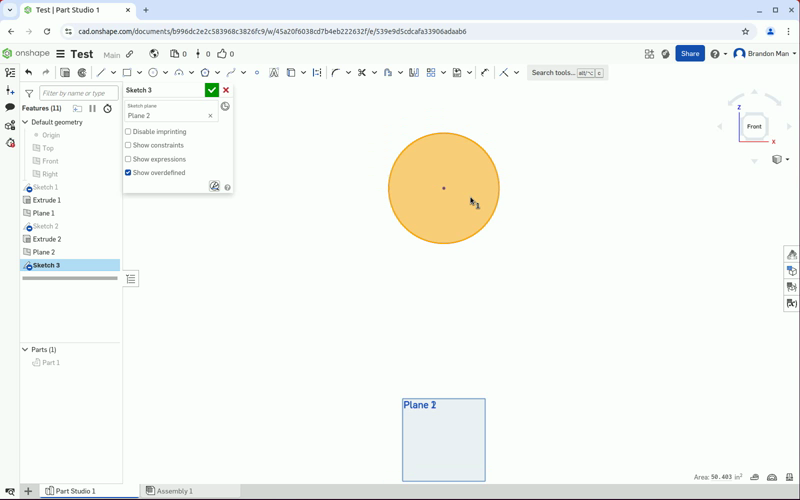
scroll(-6)
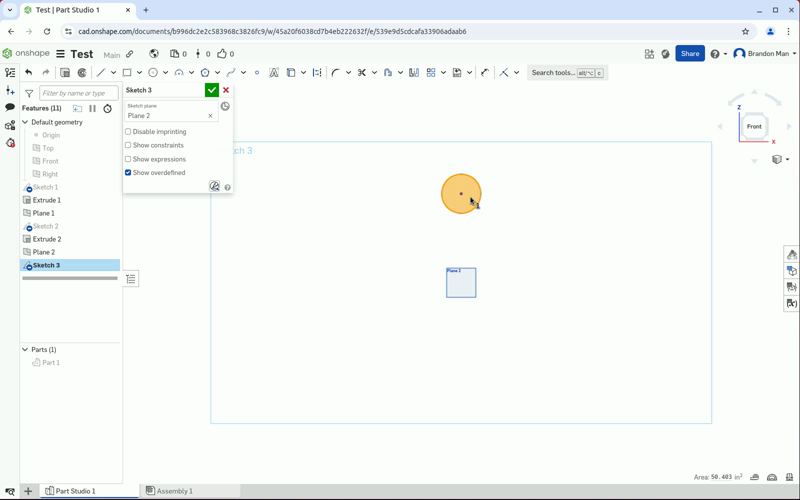
mouse_move(73, 352)
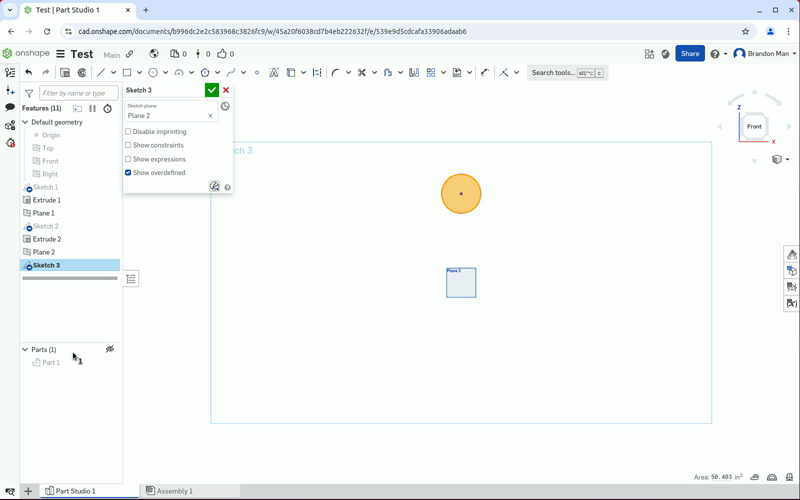
key(shift+y)
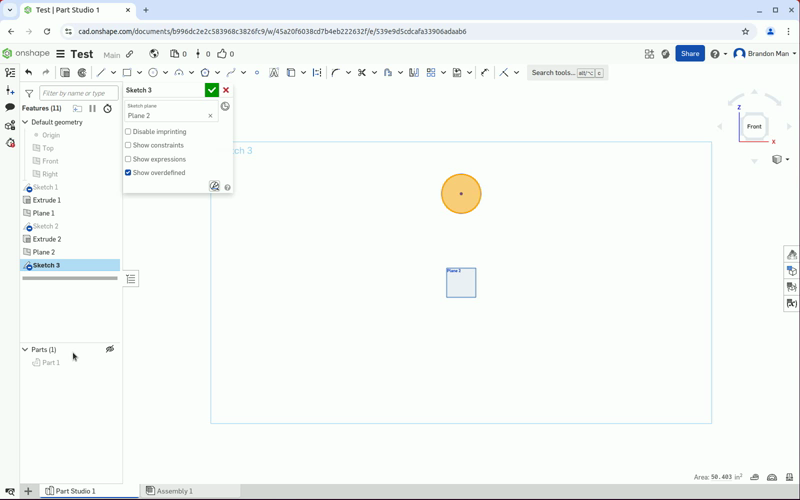
key(shift+e)
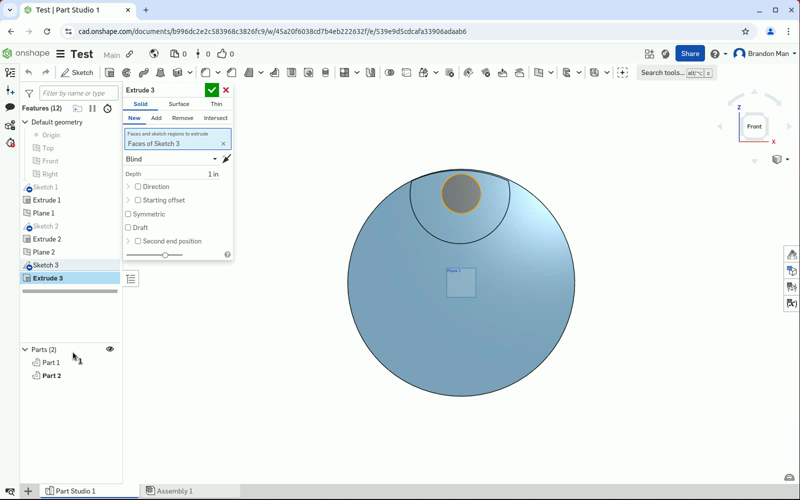
mouse_move(143, 106)
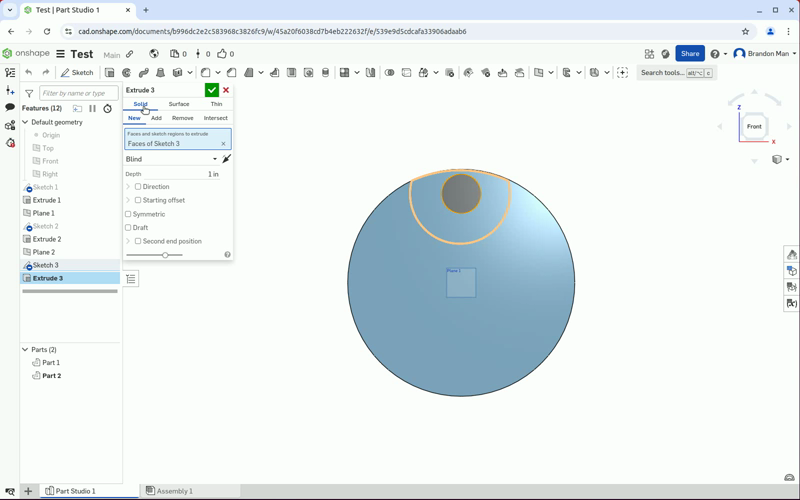
click(143, 106)
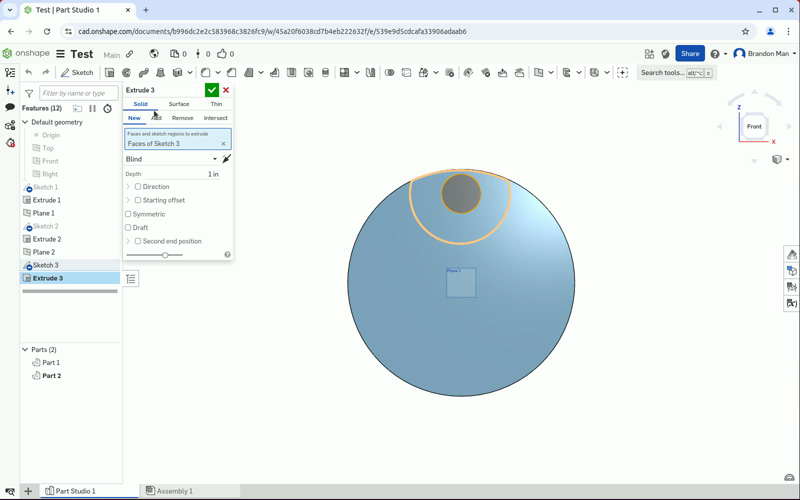
mouse_move(186, 120)
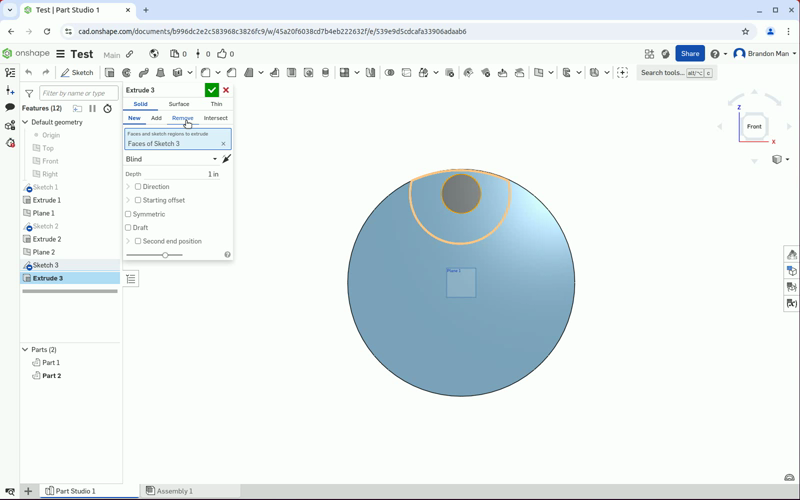
click(186, 120)
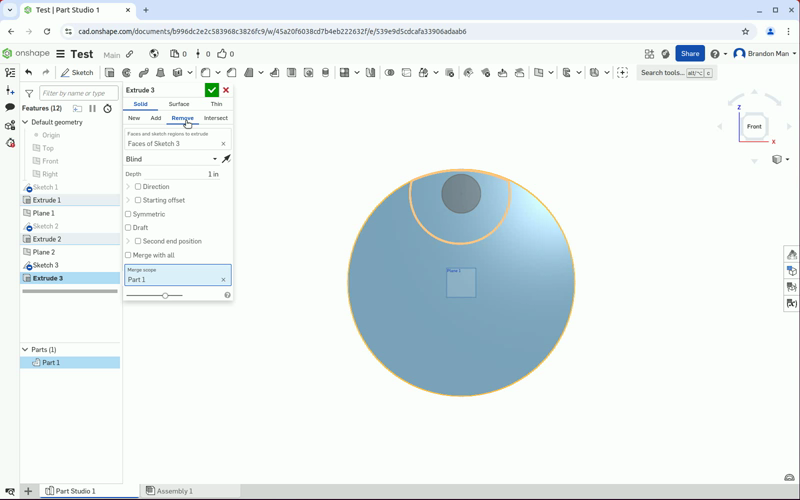
key(tab, 4)
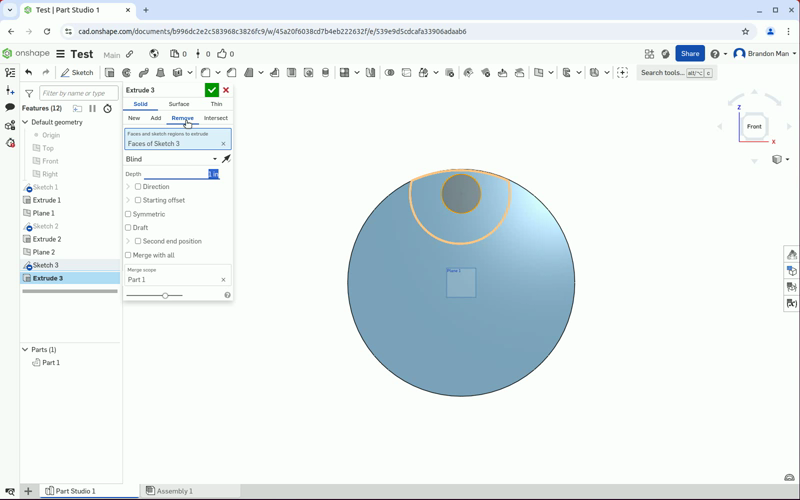
text(5.536)
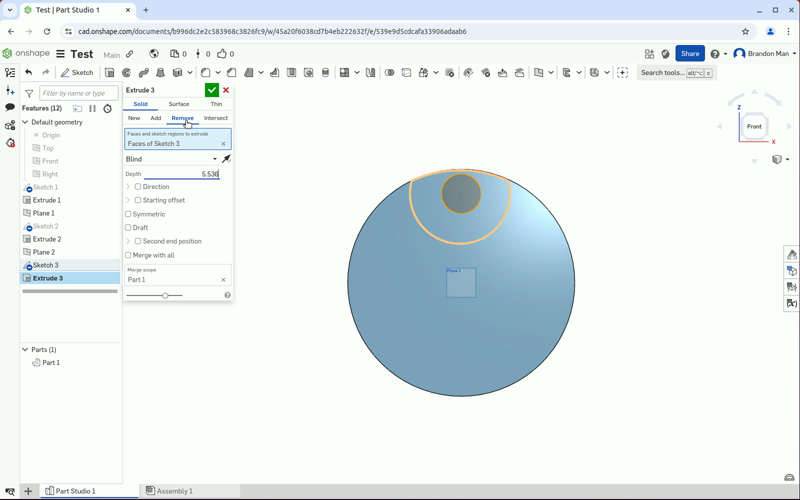
key(tab, 6)
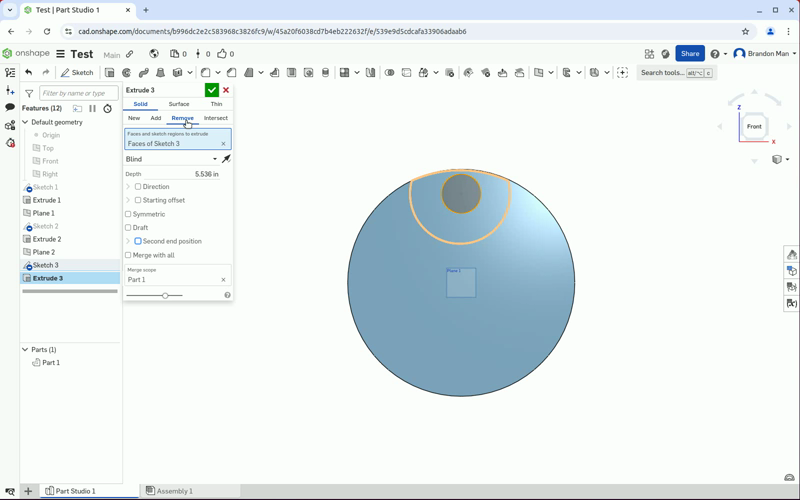
key(space)
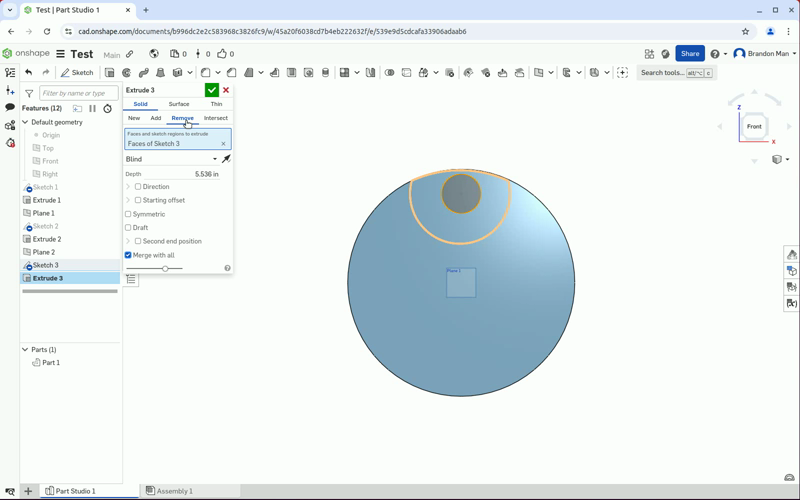
key(enter)
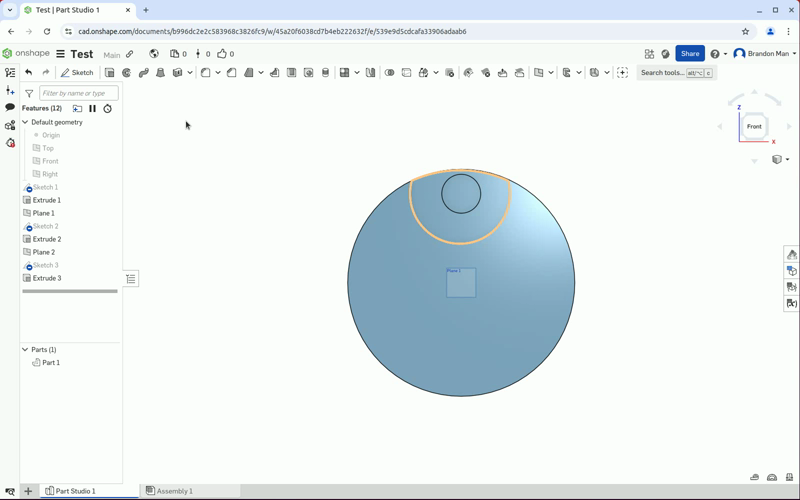
key(shift+h)
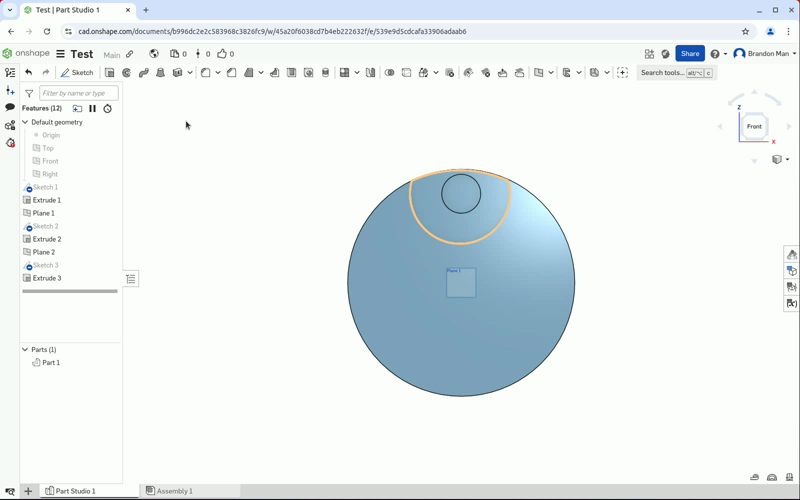
key(shift+h)
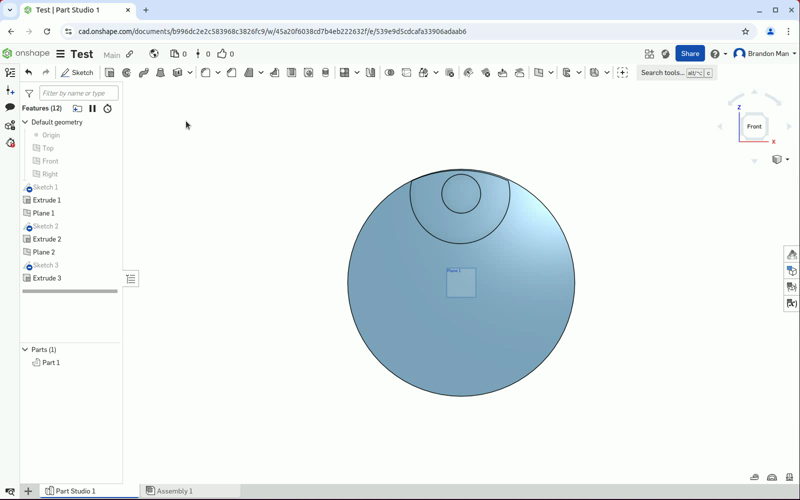
mouse_move(73, 189)
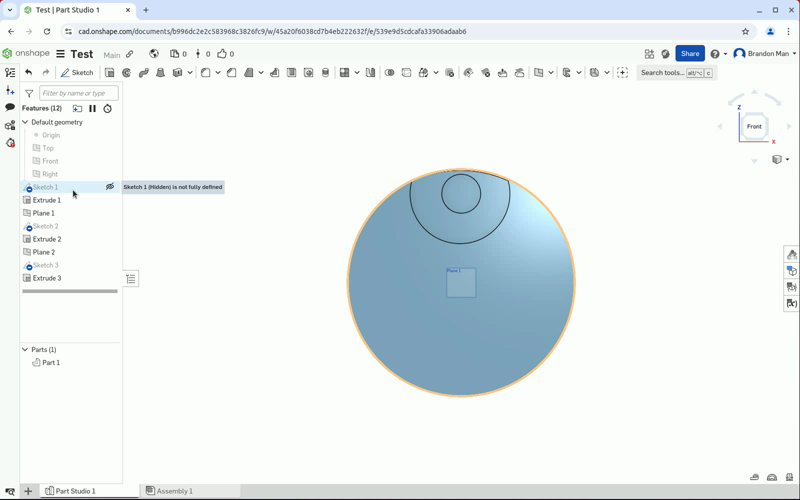
click(73, 189)
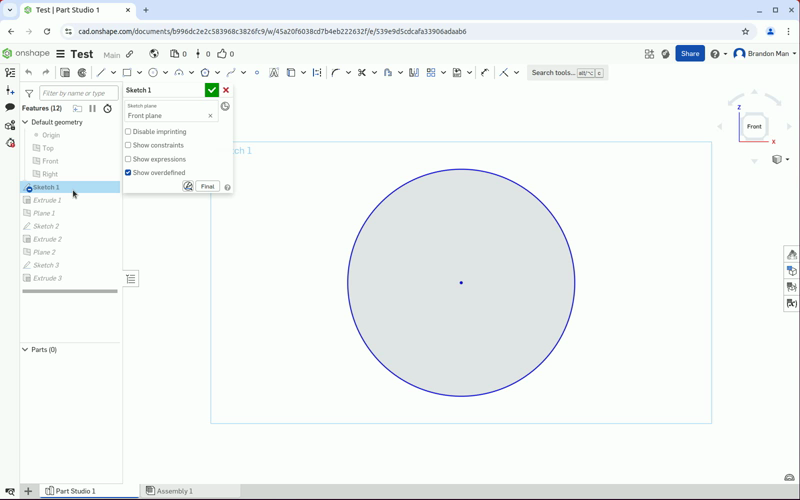
mouse_move(229, 92)
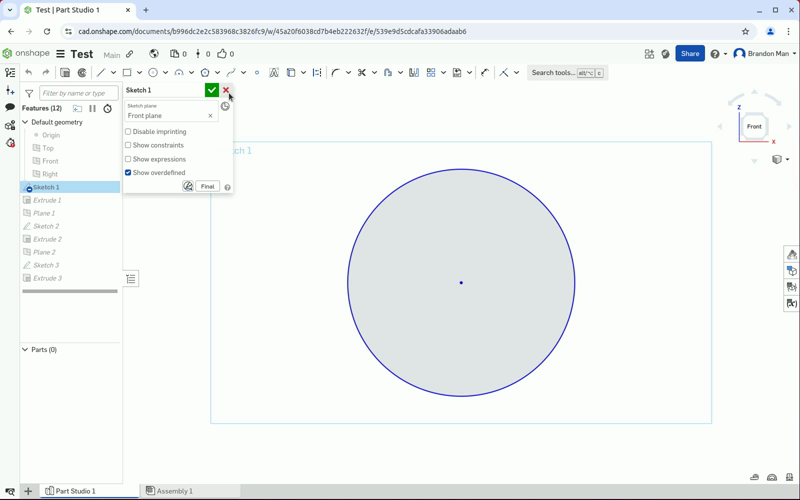
click(229, 92)
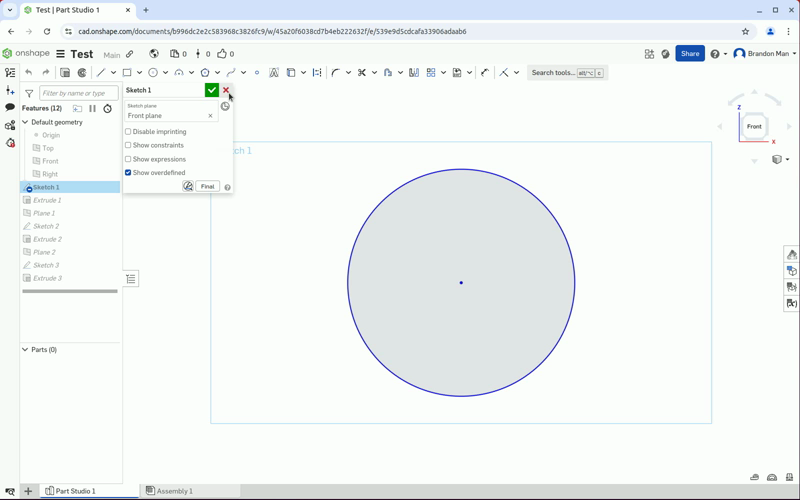
key(shift+s)
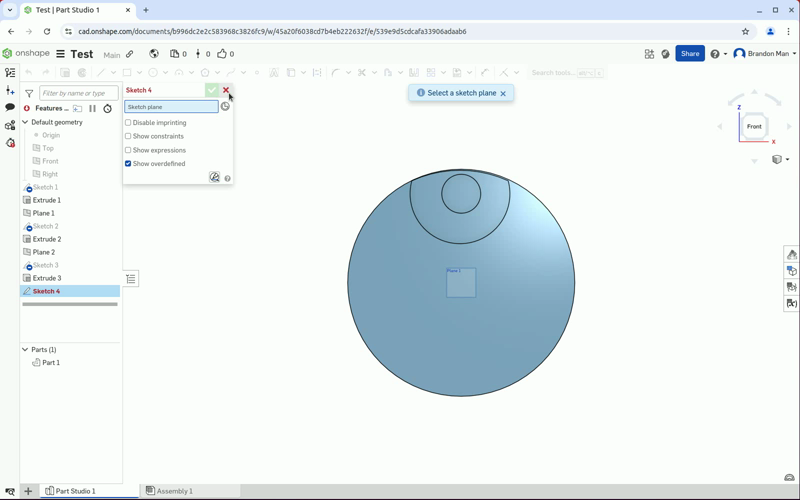
mouse_move(73, 215)
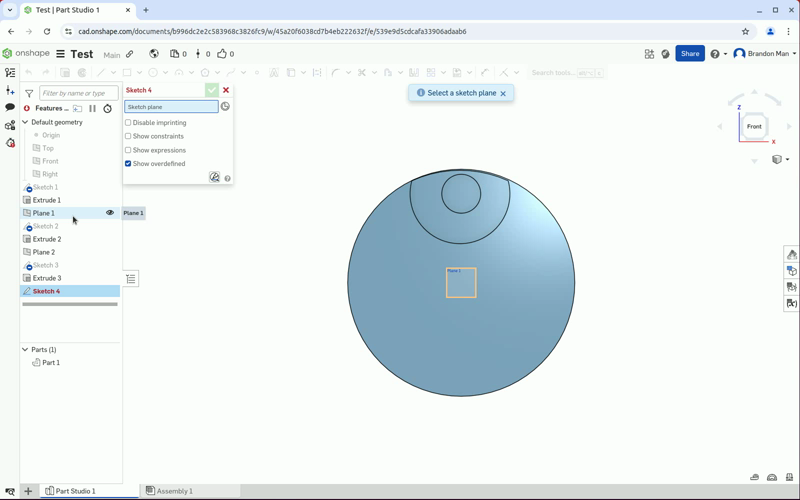
click(73, 215)
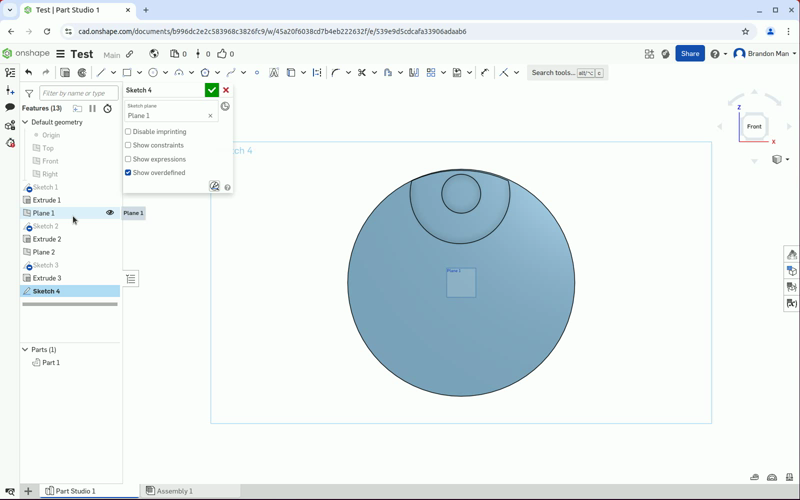
mouse_move(73, 352)
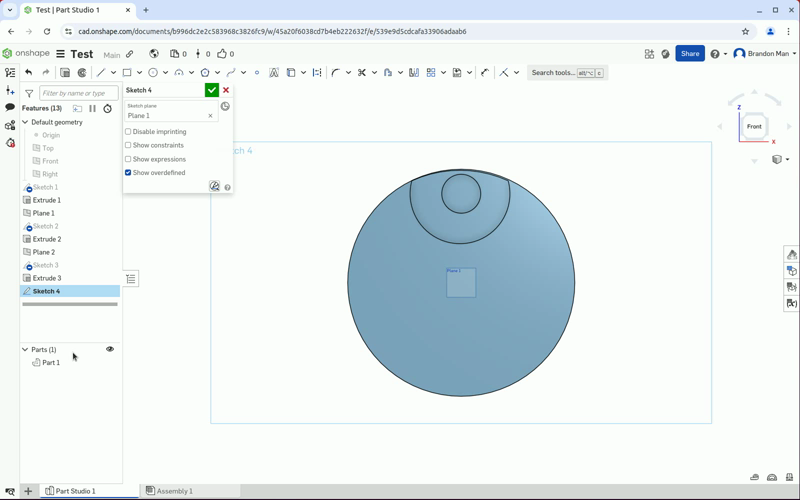
key(y)
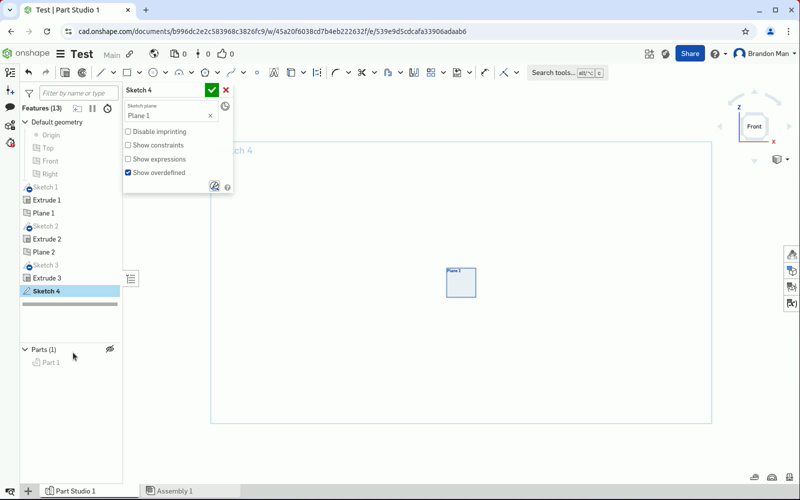
key(a)
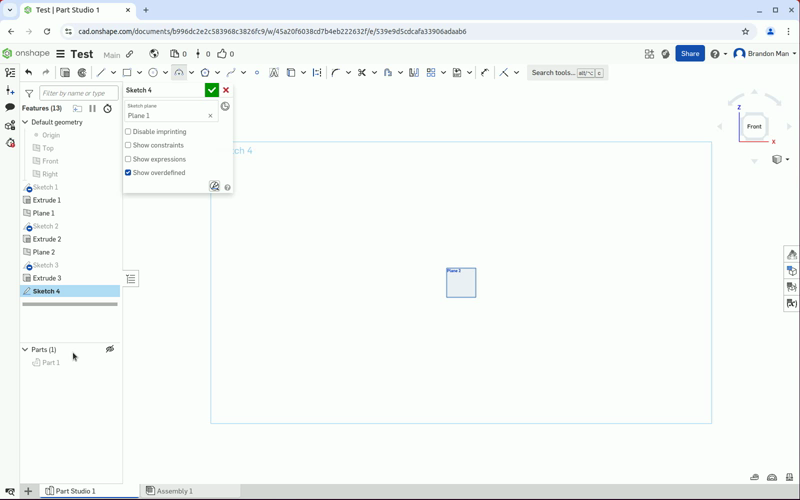
key_down(shift)
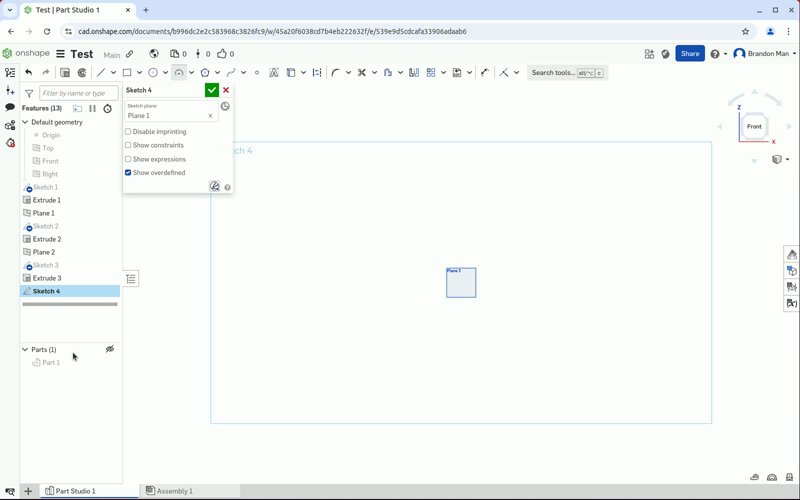
mouse_move(349, 300)
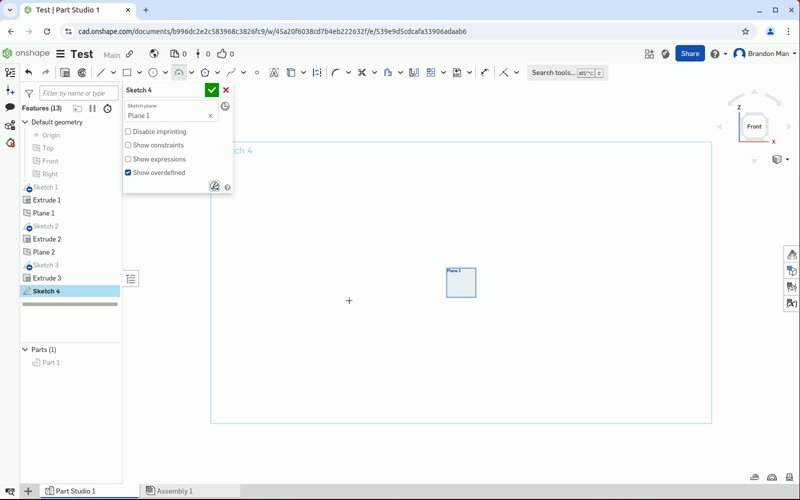
click(349, 300)
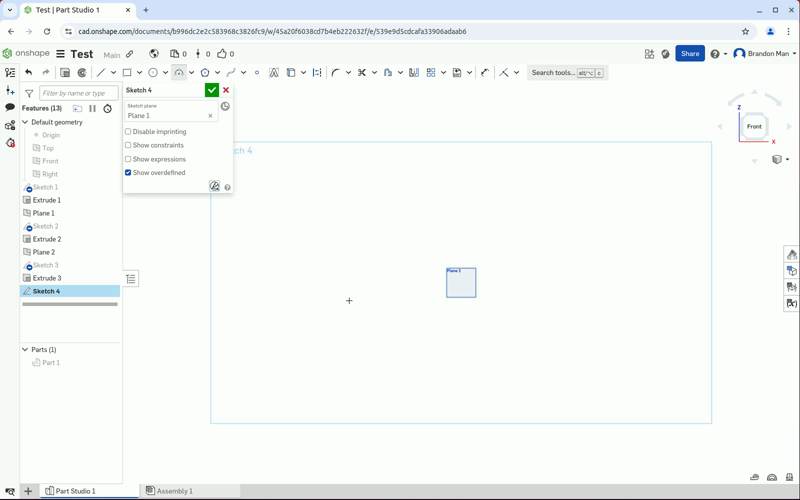
key_up(shift)
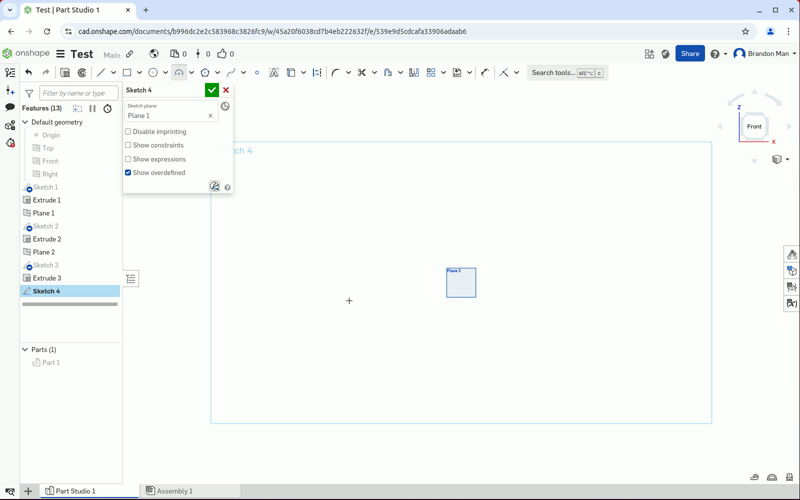
key_down(shift)
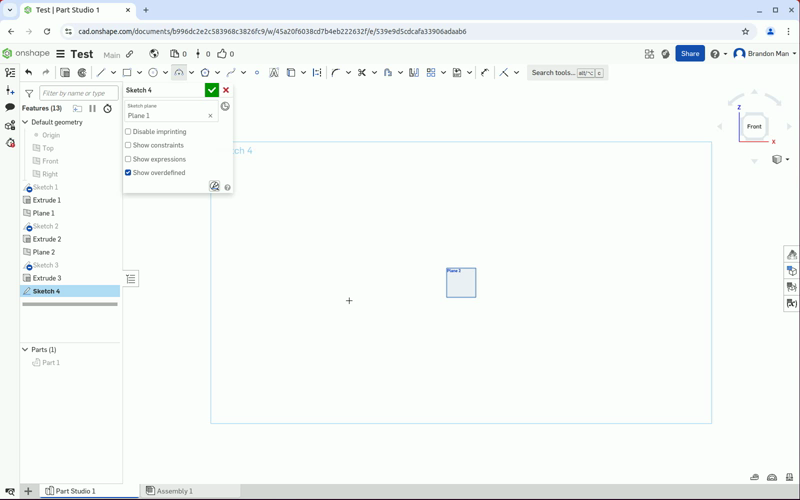
mouse_move(405, 381)
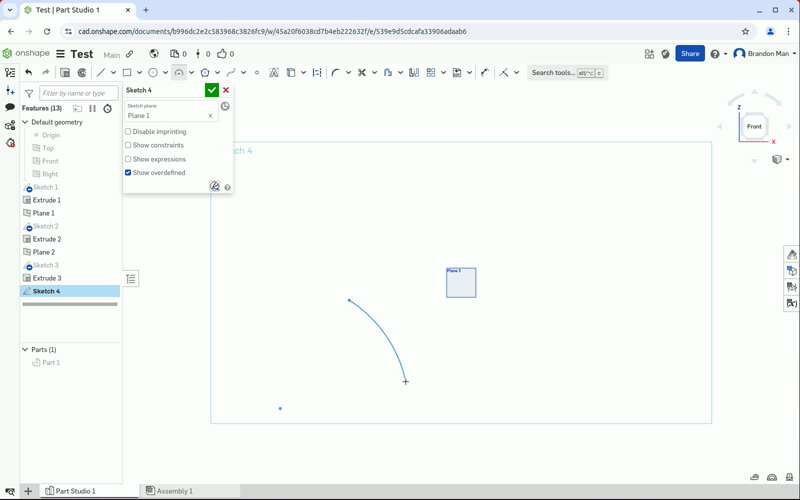
click(405, 381)
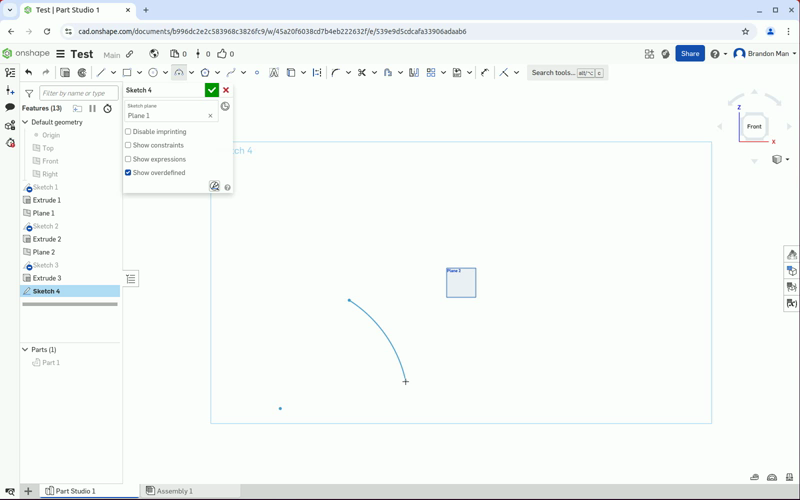
mouse_move(368, 347)
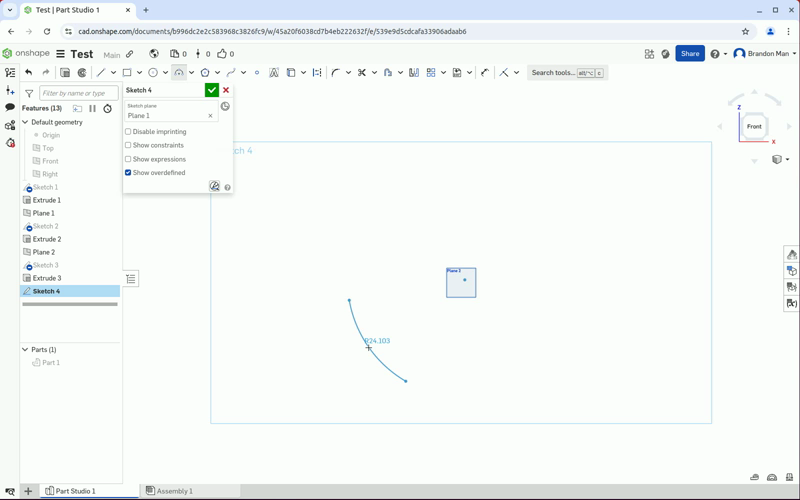
click(368, 347)
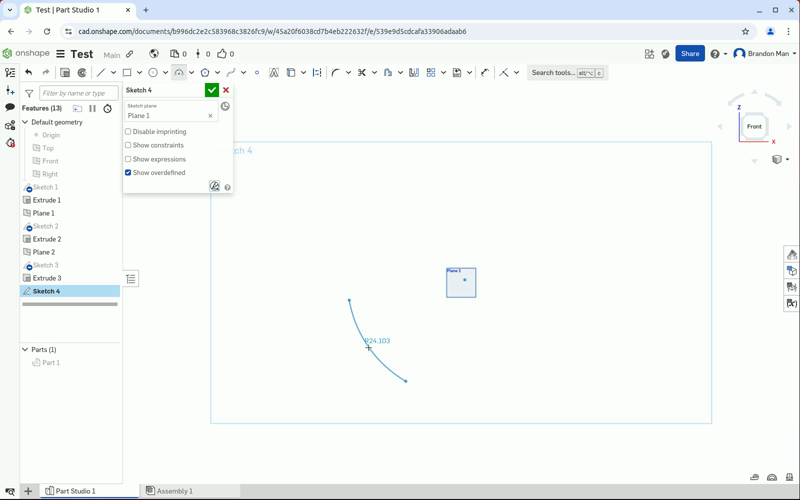
key_up(shift)
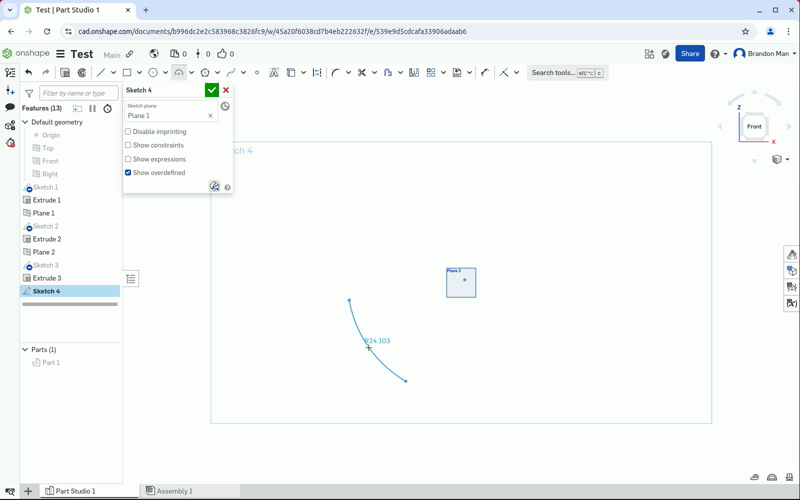
mouse_move(405, 381)
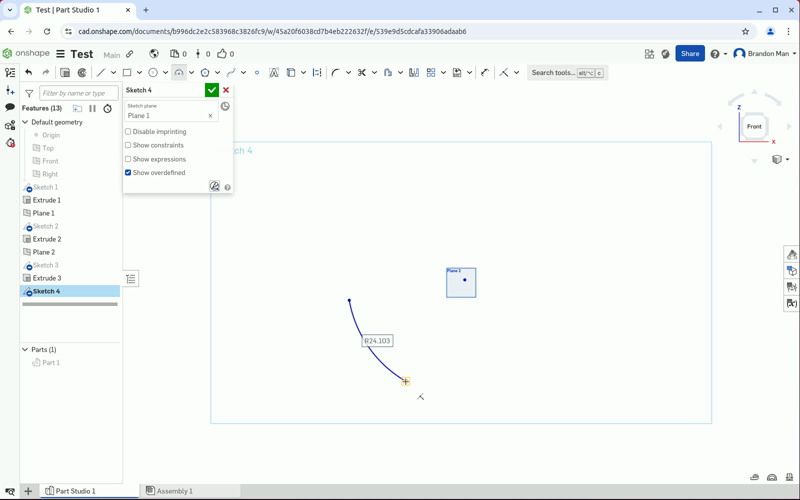
click(405, 381)
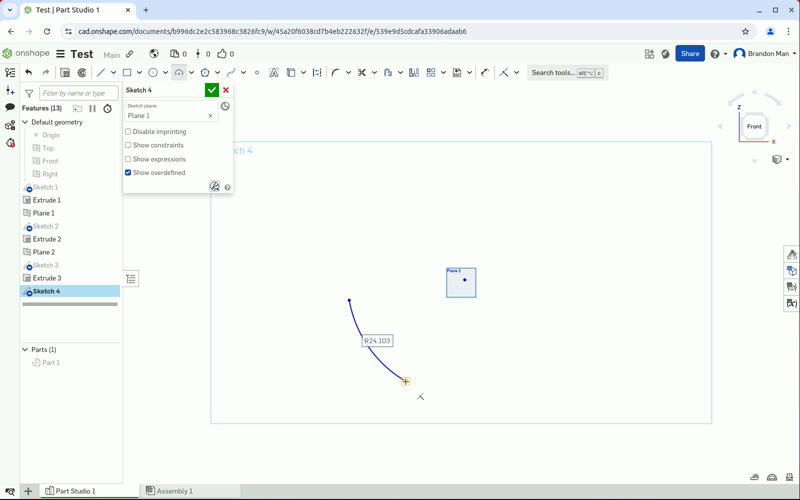
mouse_move(349, 300)
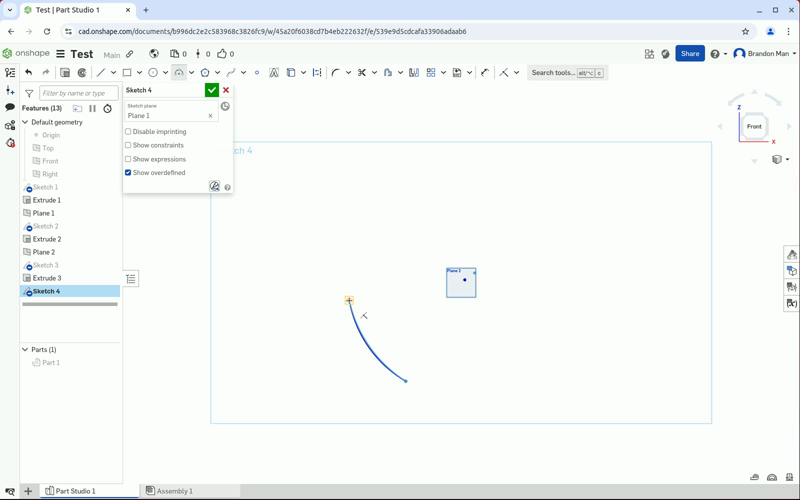
click(349, 300)
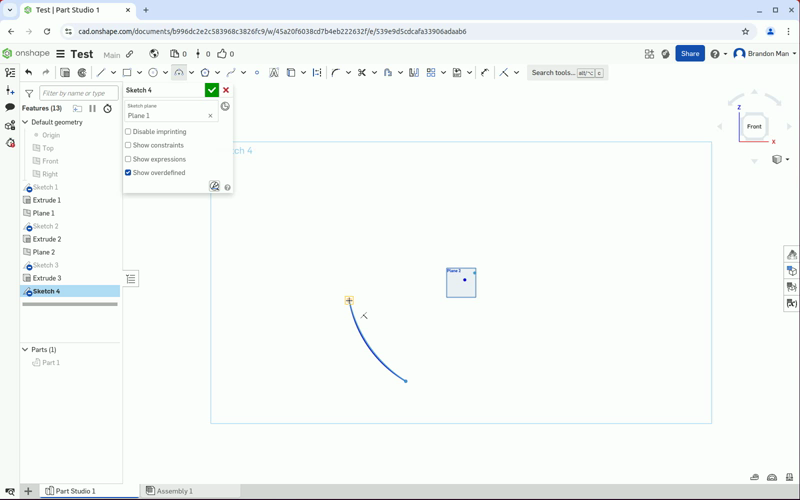
key_down(shift)
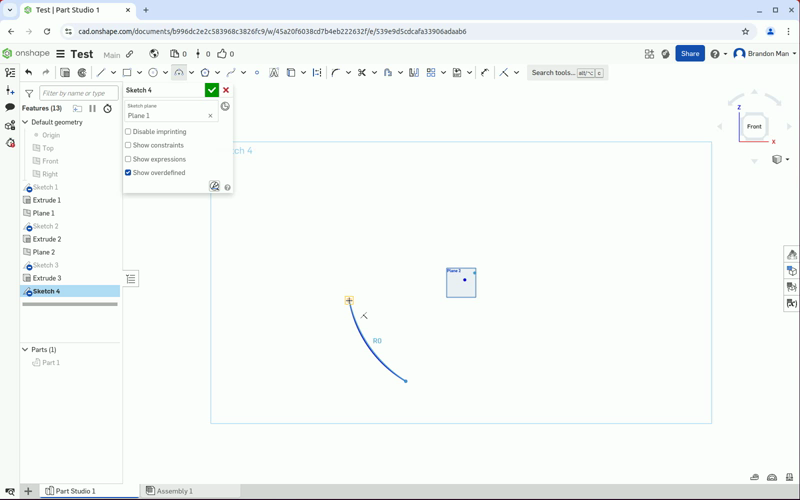
mouse_move(430, 304)
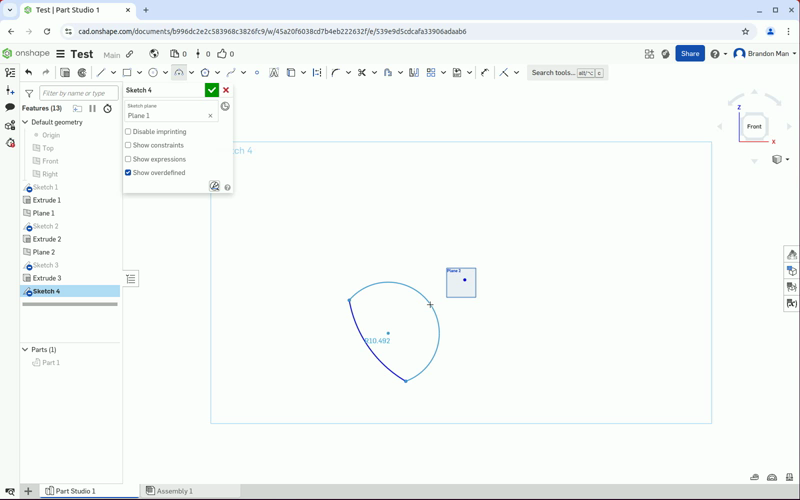
click(430, 304)
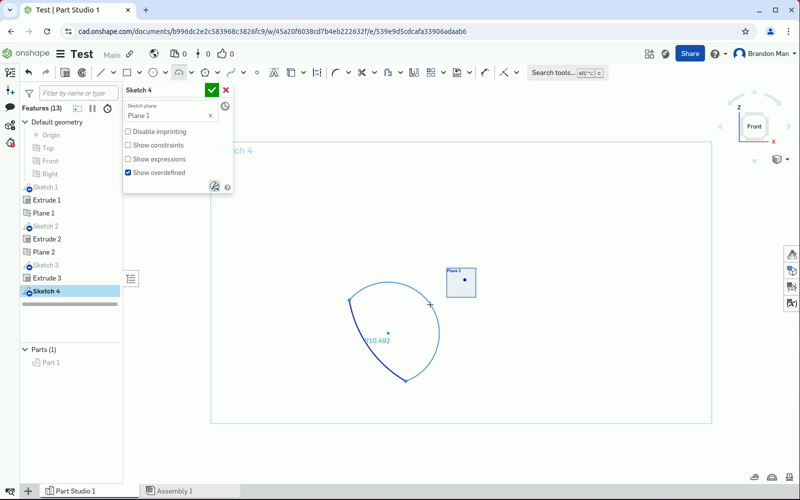
key_up(shift)
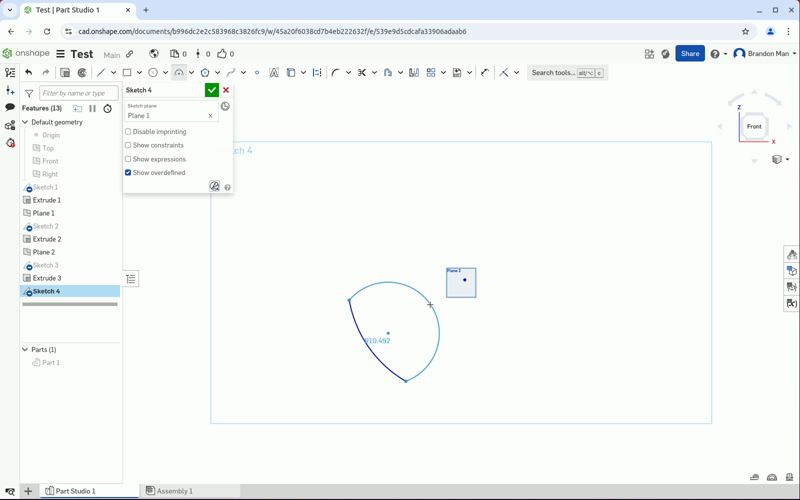
key(esc)
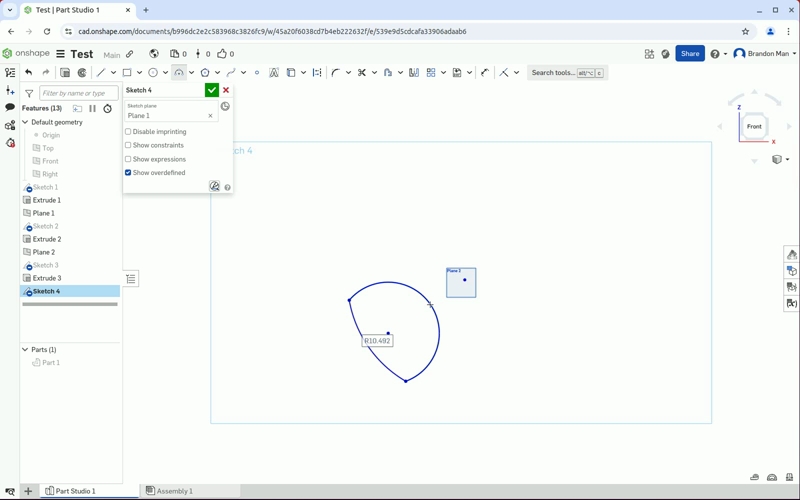
mouse_move(360, 321)
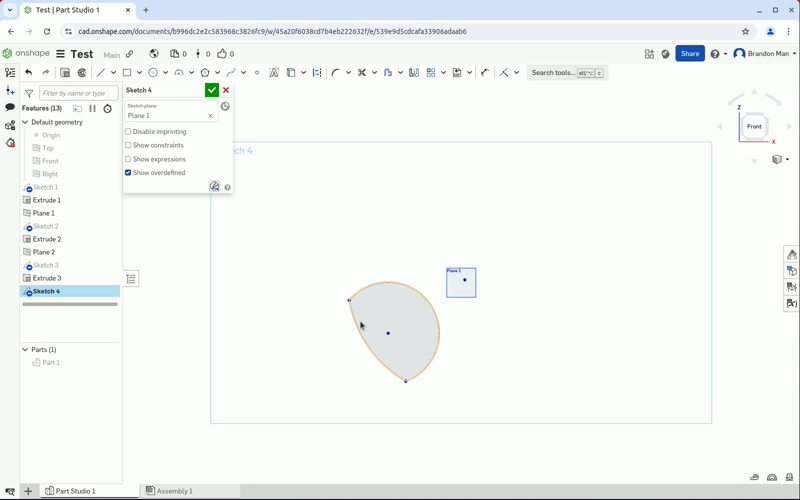
click(360, 321)
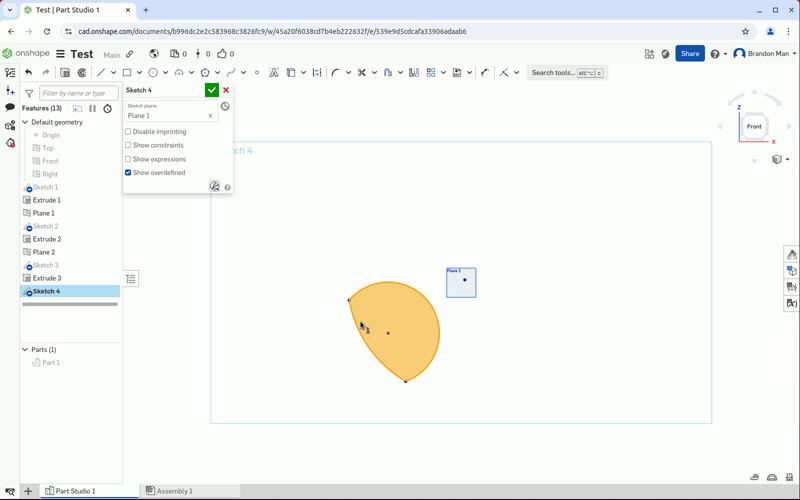
mouse_move(73, 352)
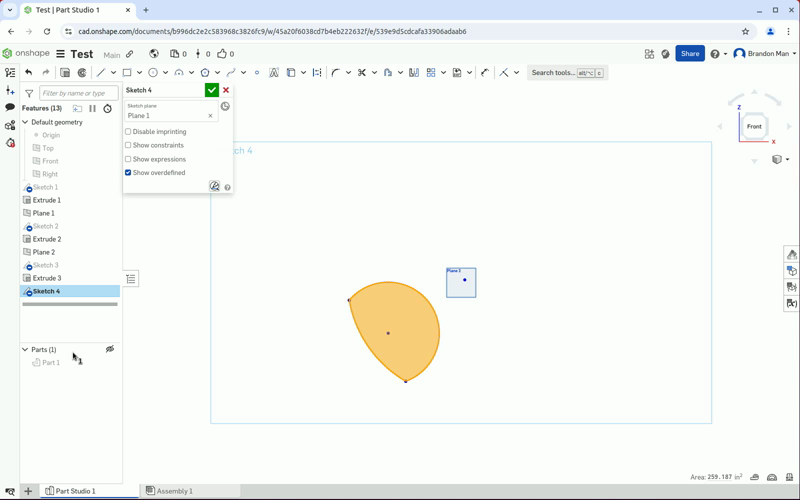
key(shift+y)
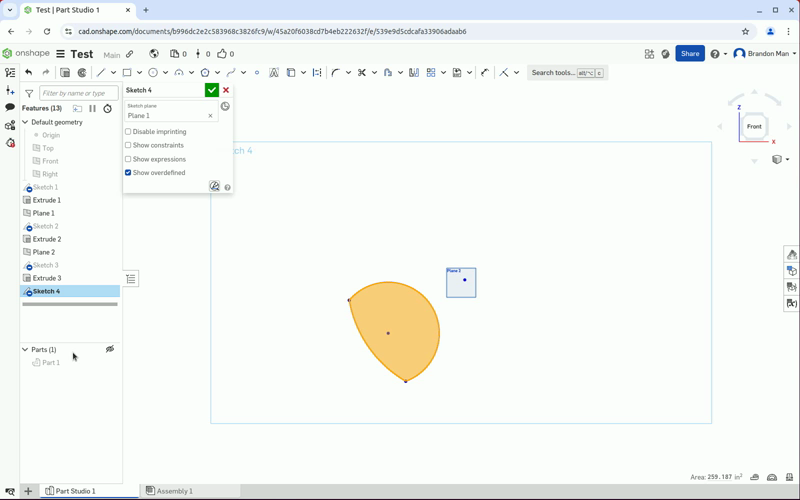
key(shift+e)
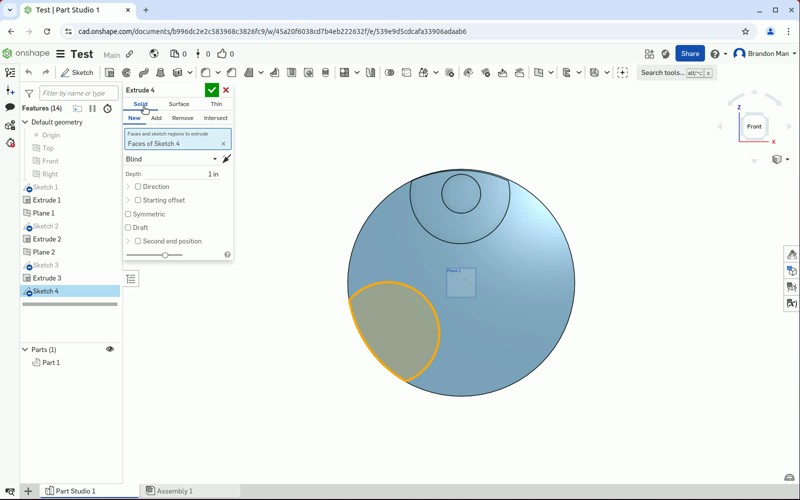
mouse_move(143, 106)
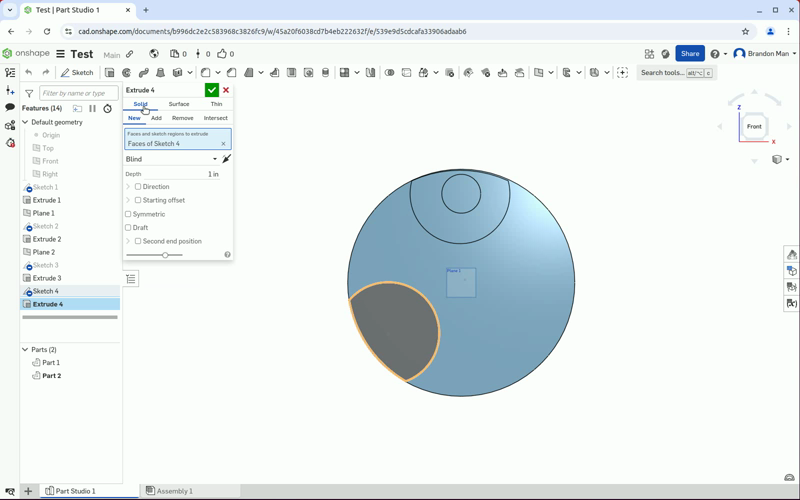
click(143, 106)
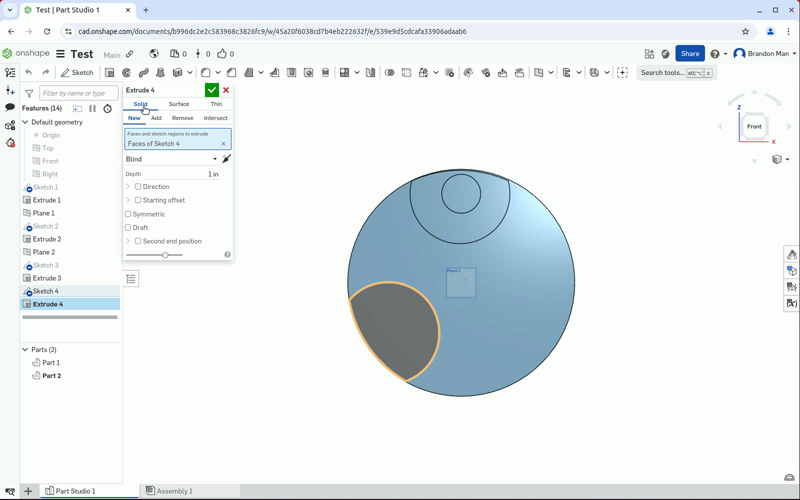
mouse_move(186, 120)
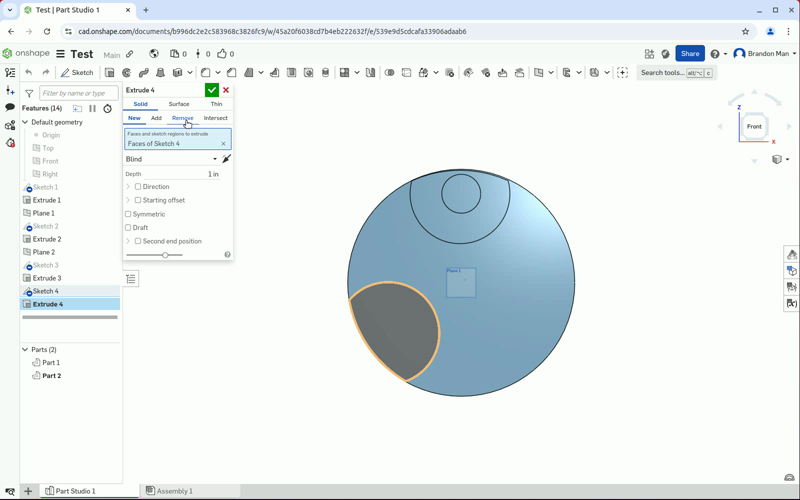
click(186, 120)
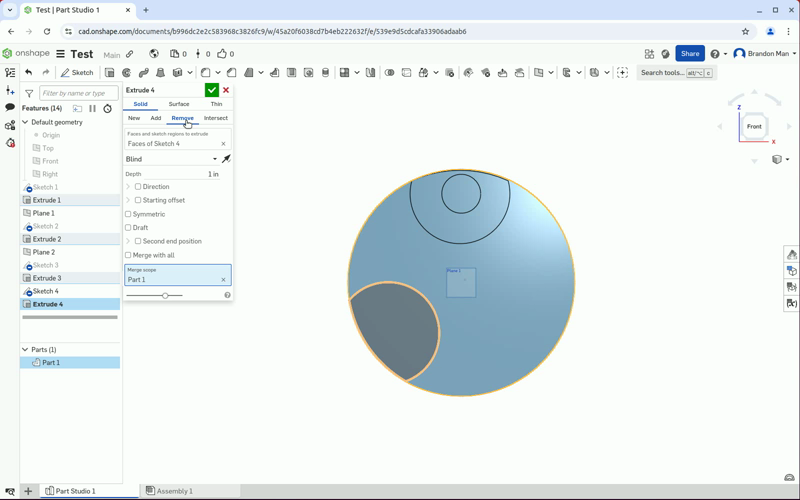
key(tab, 4)
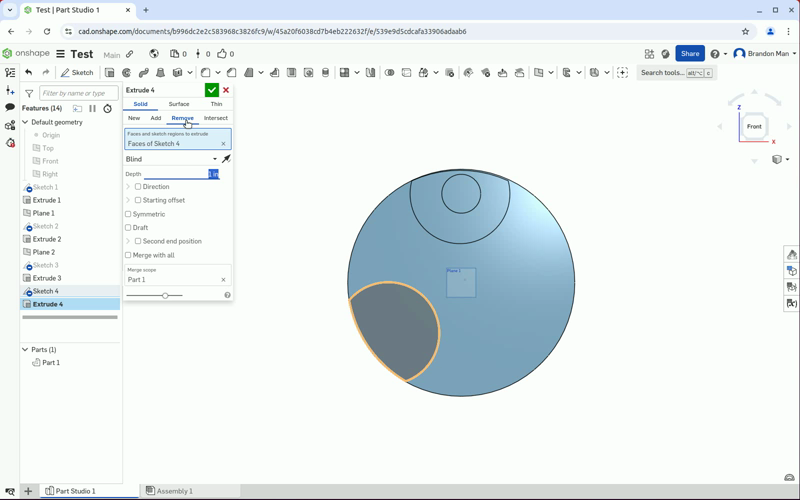
text(5.536)
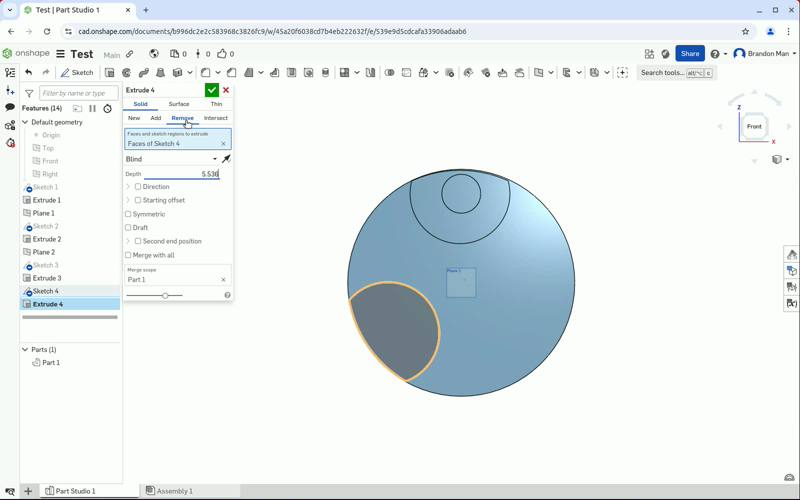
key(tab, 6)
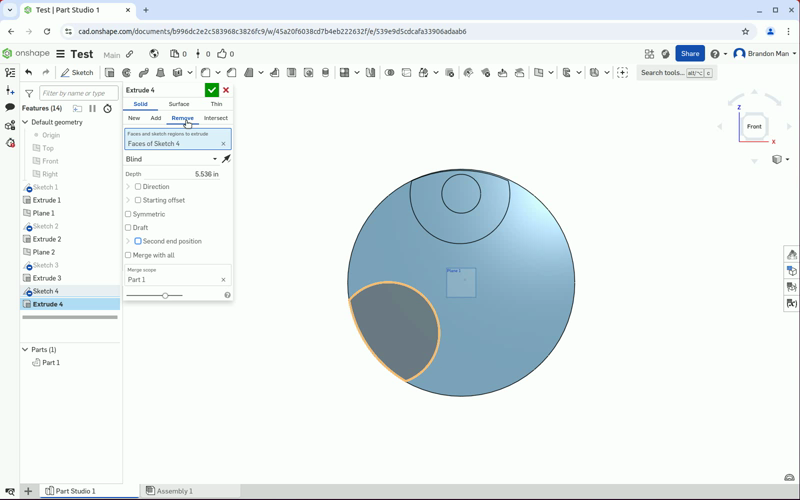
key(space)
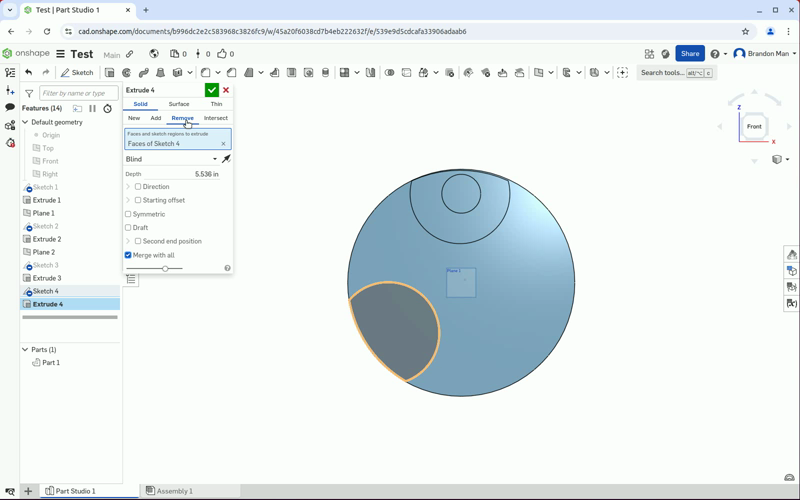
key(enter)
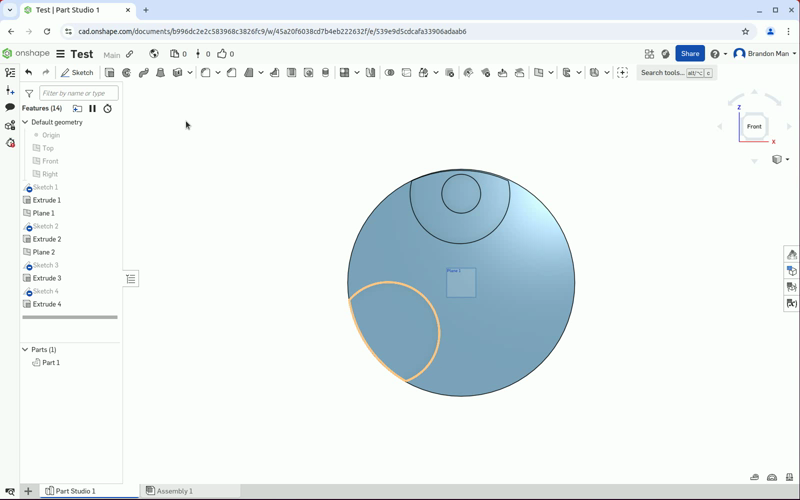
key(shift+h)
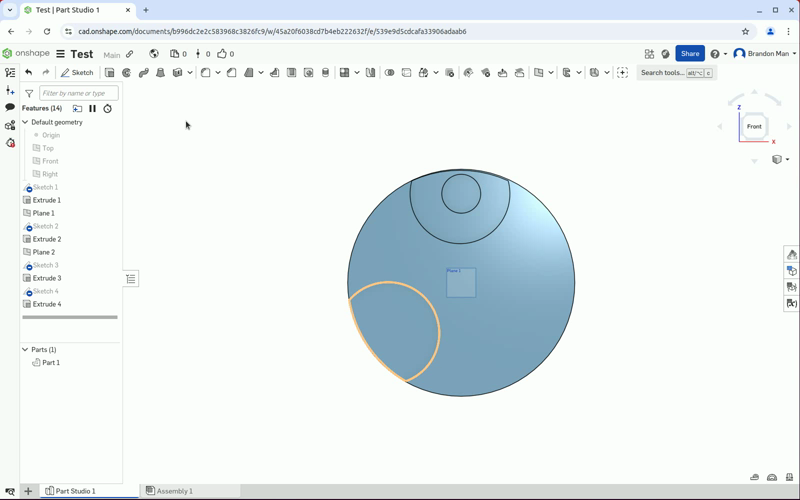
key(shift+h)
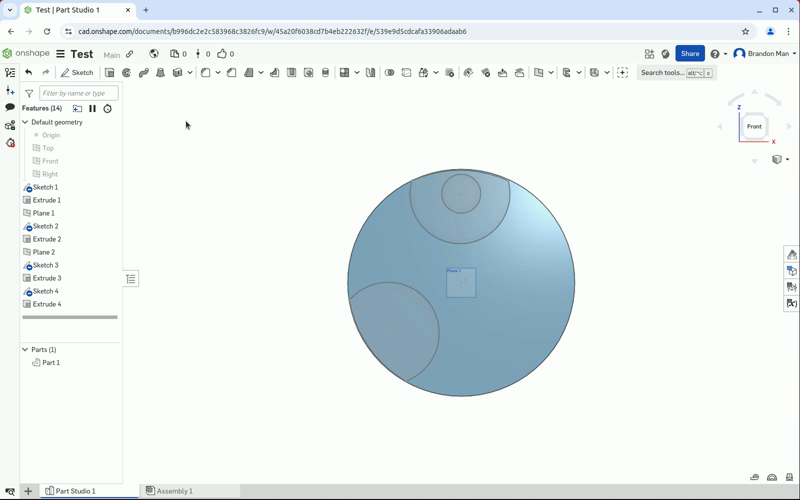
key(shift+7)
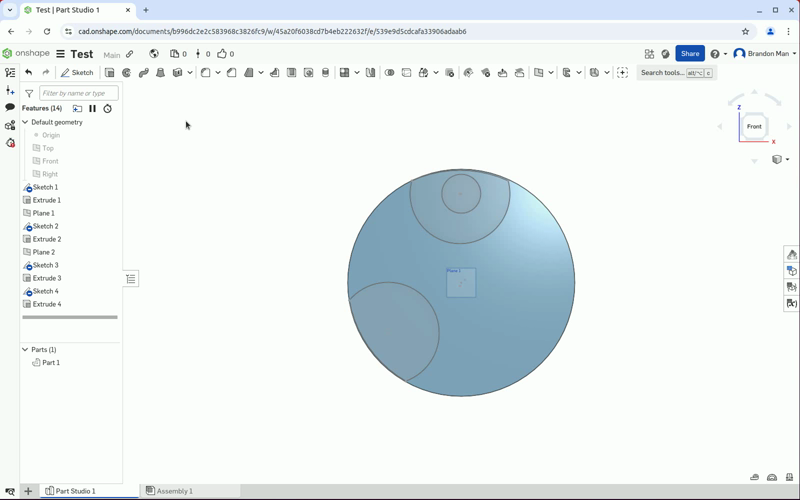
key(left, 2)
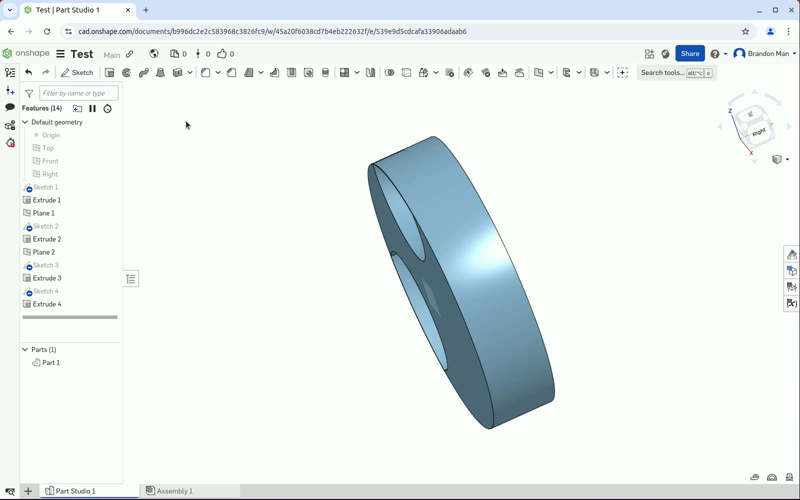
key(down, 2)
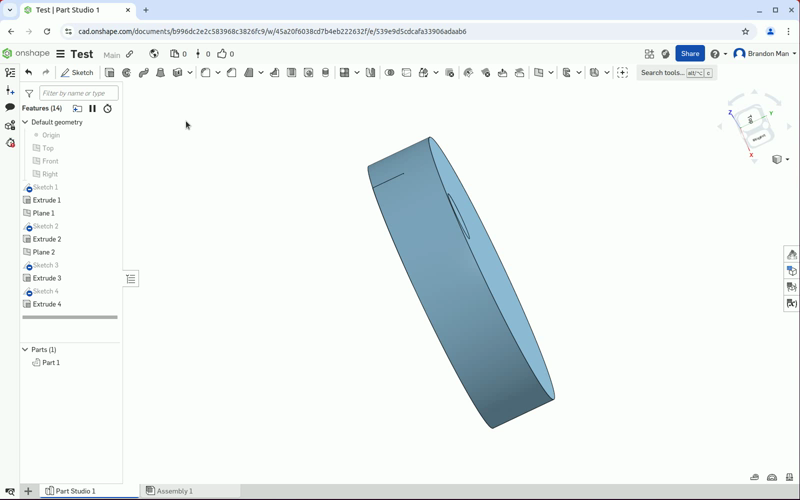
key(up, 2)
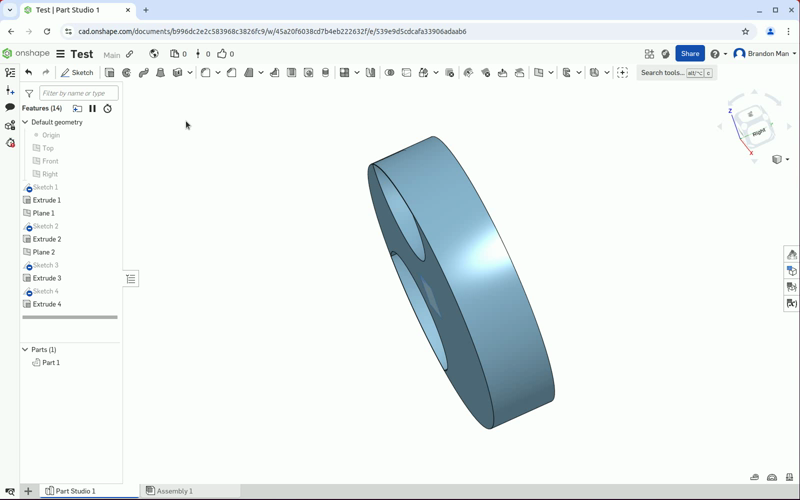
key(right, 2)
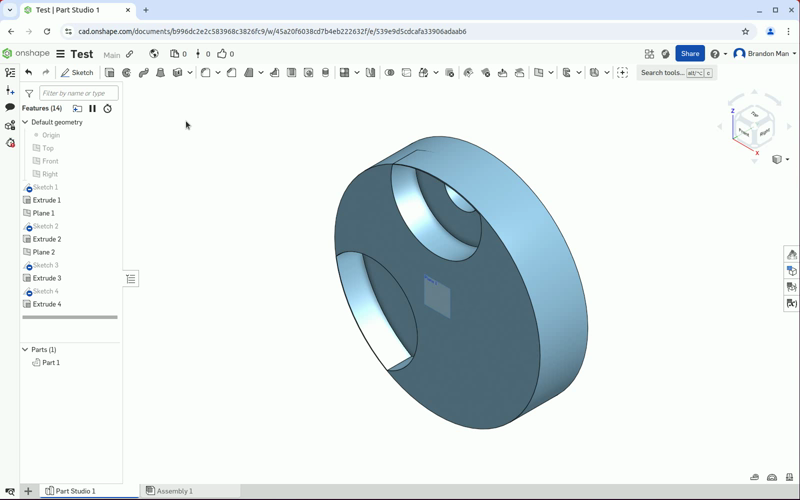
mouse_move(73, 189)
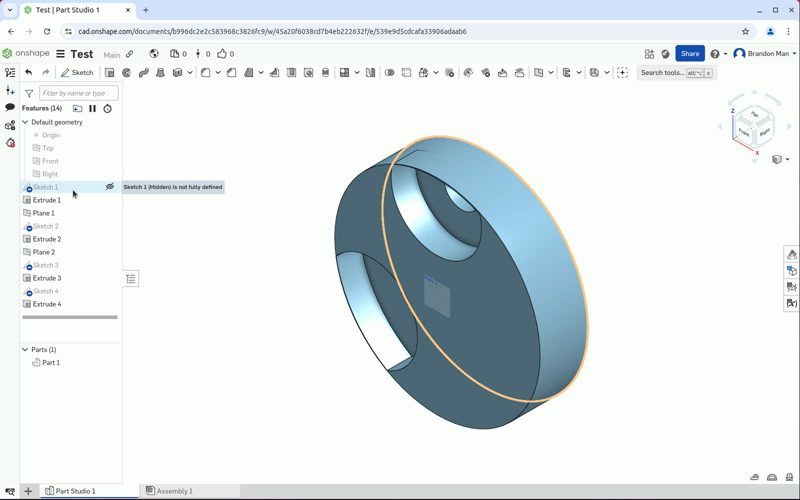
click(73, 189)